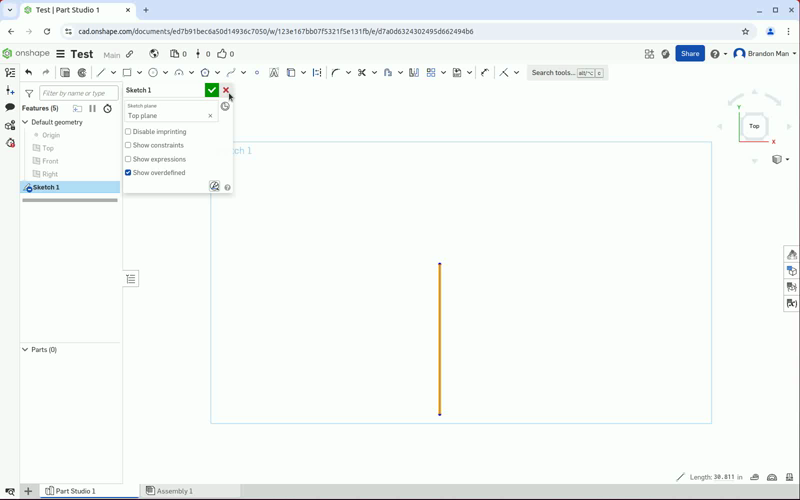
key(shift+h)
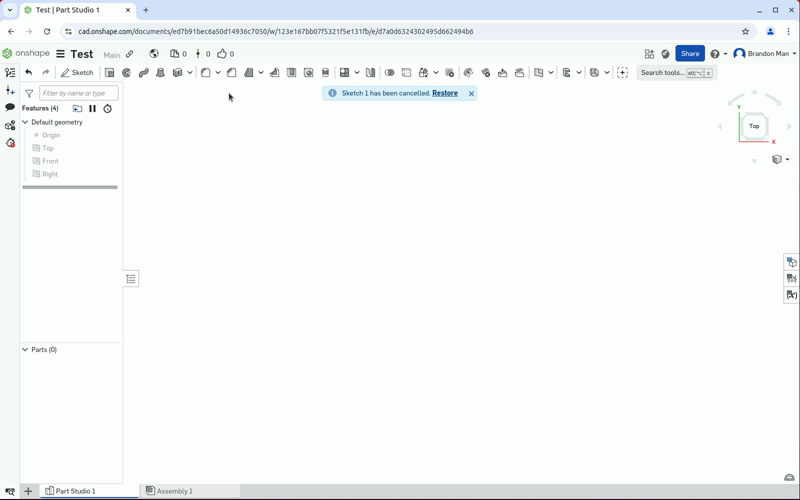
mouse_move(73, 352)
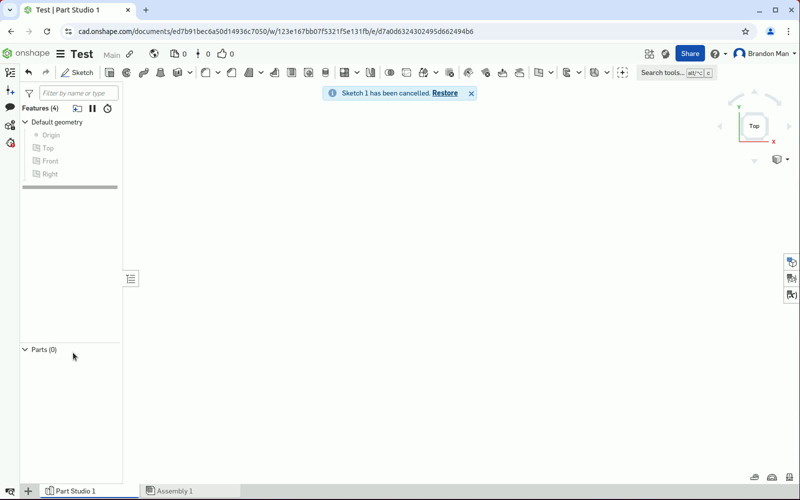
key(y)
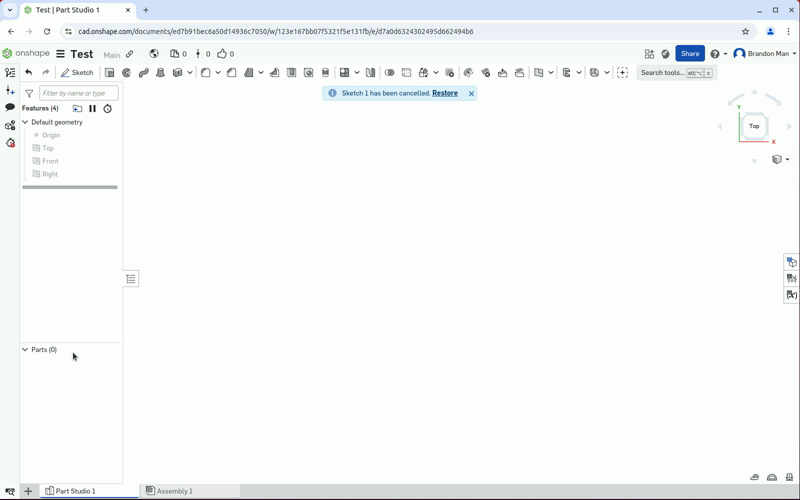
key(shift+p)
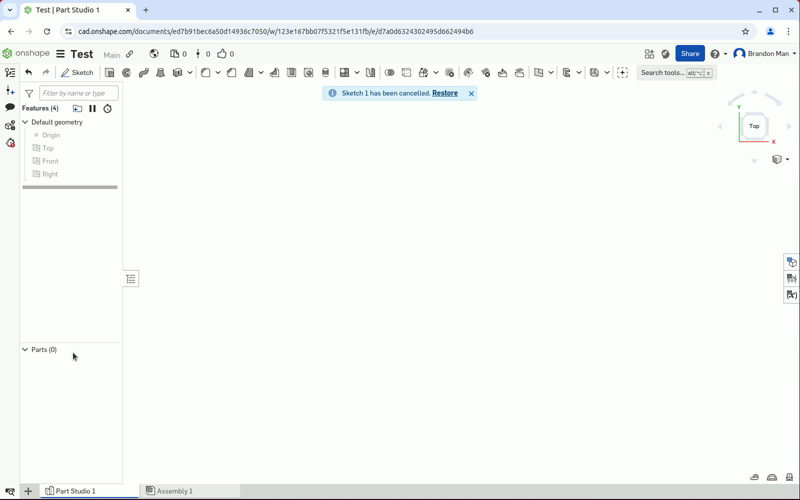
key(space)
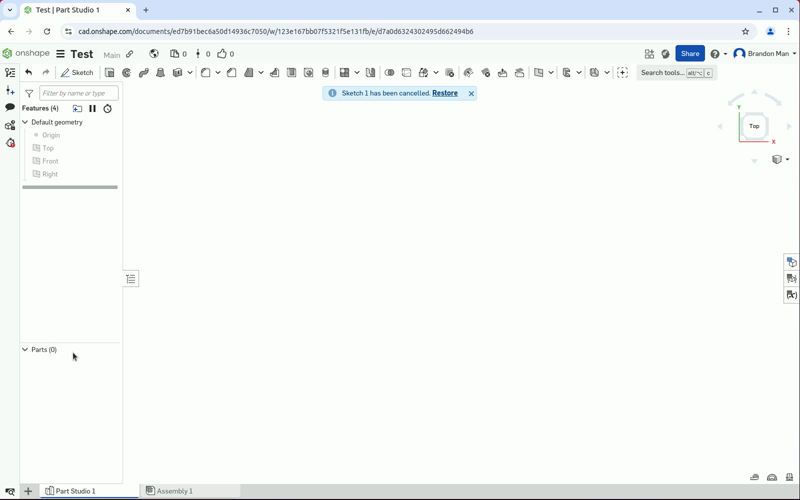
key_down(shift)
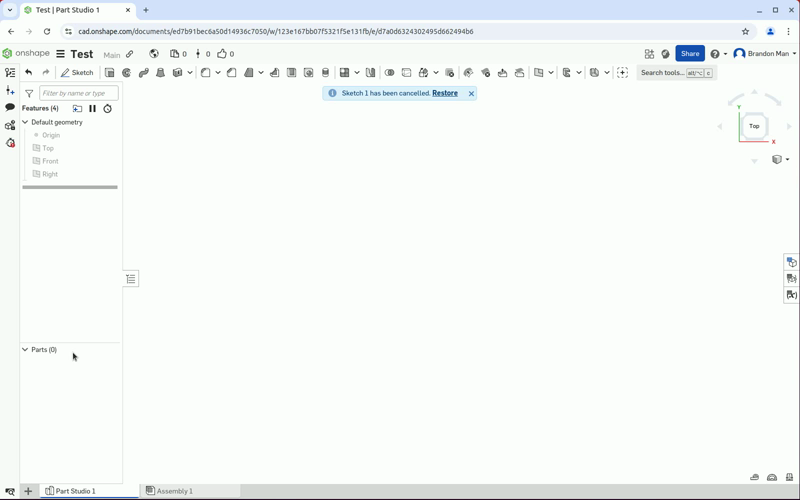
key(up)
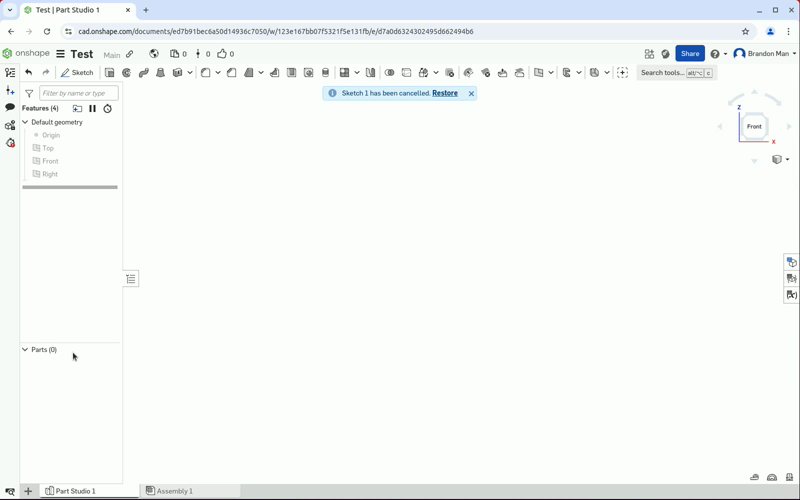
key_up(shift)
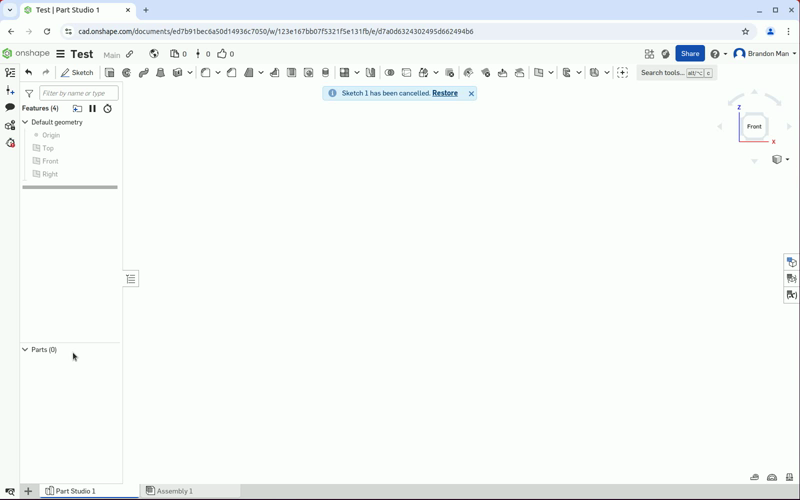
mouse_move(73, 352)
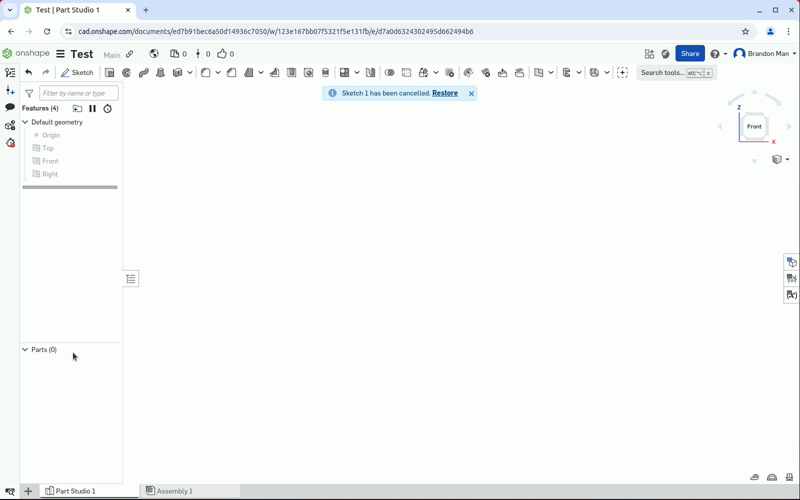
key(shift+y)
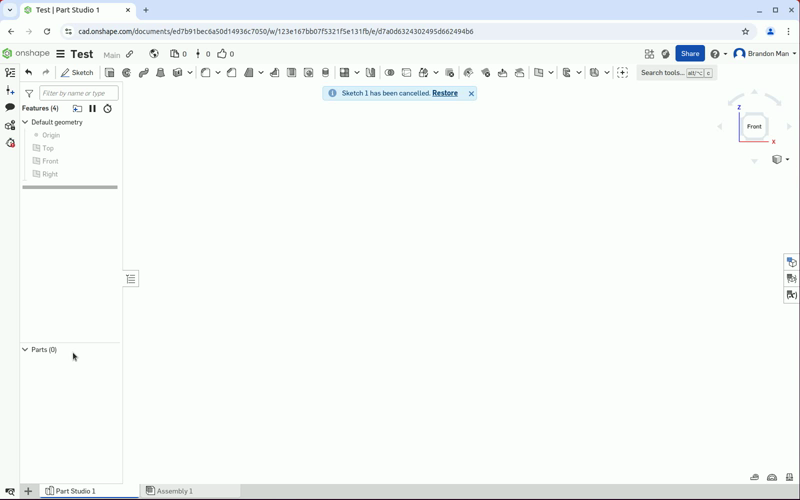
key(shift+s)
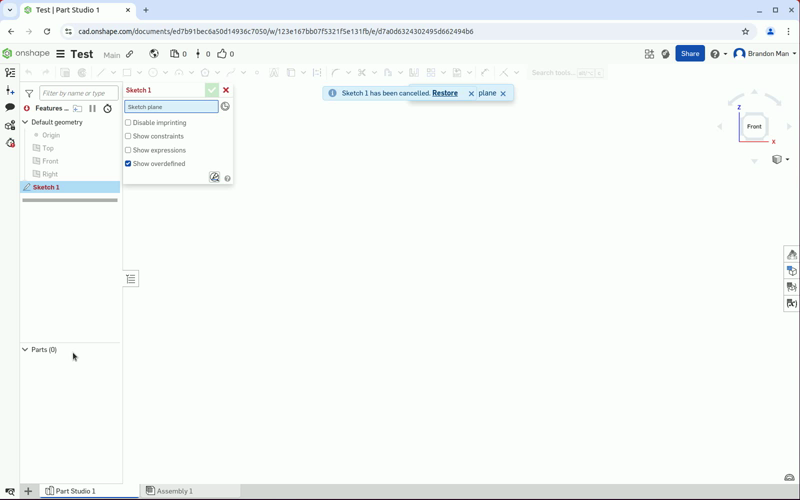
mouse_move(73, 163)
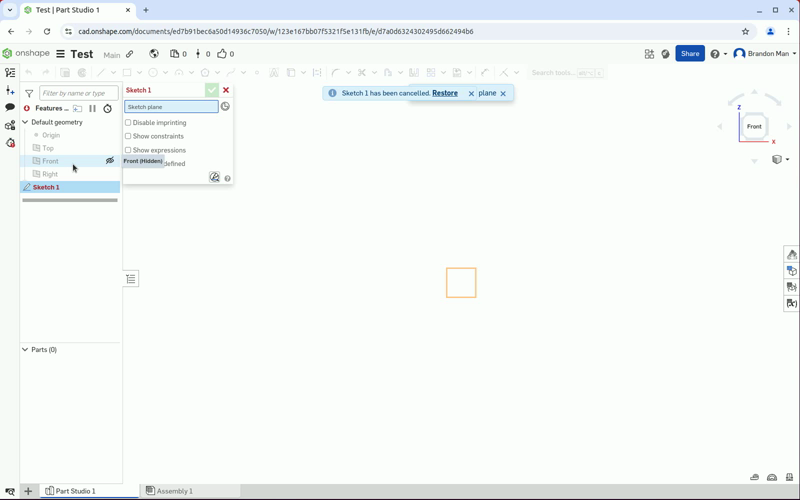
click(73, 163)
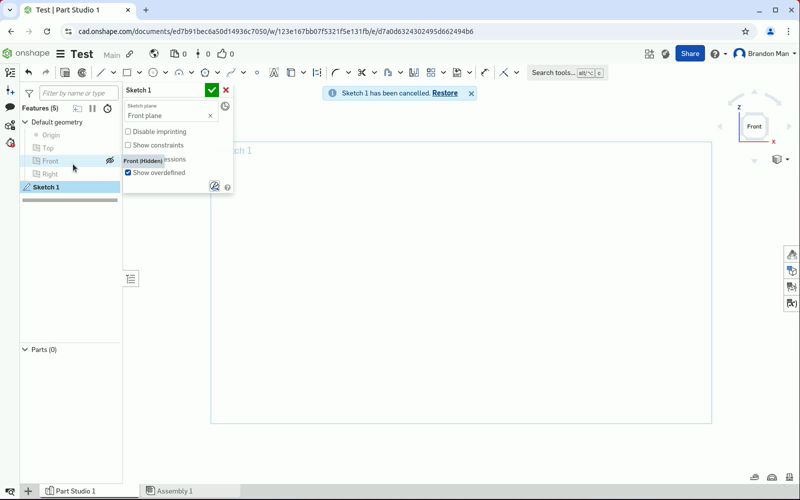
mouse_move(73, 352)
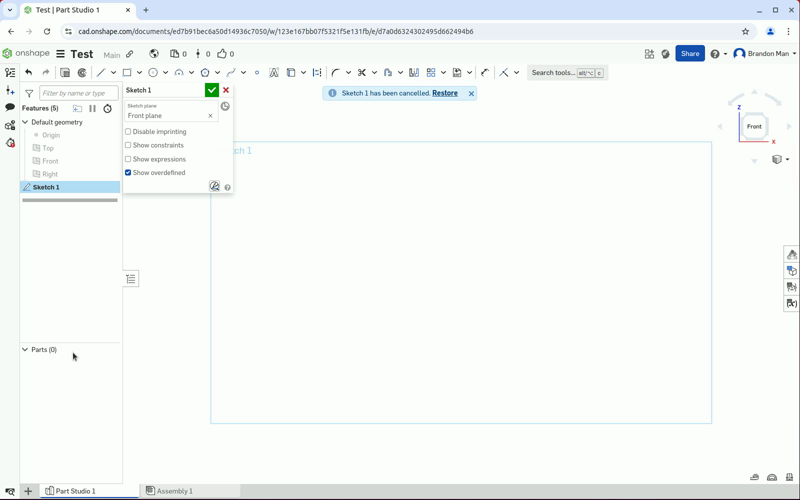
key(y)
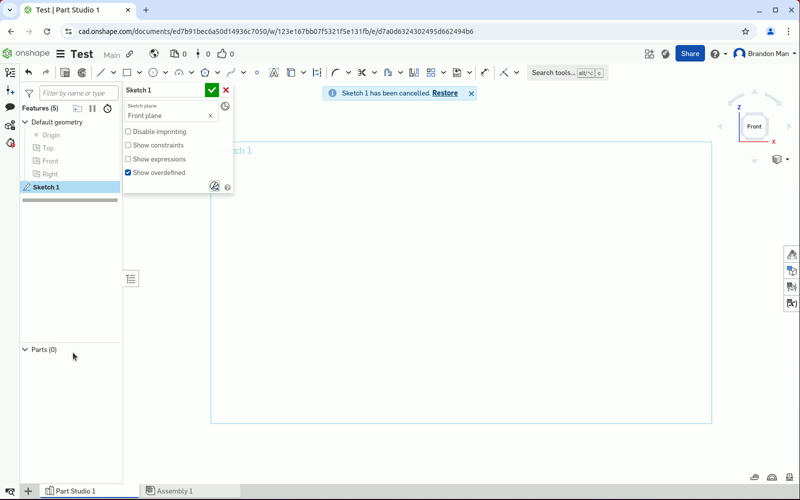
key(l)
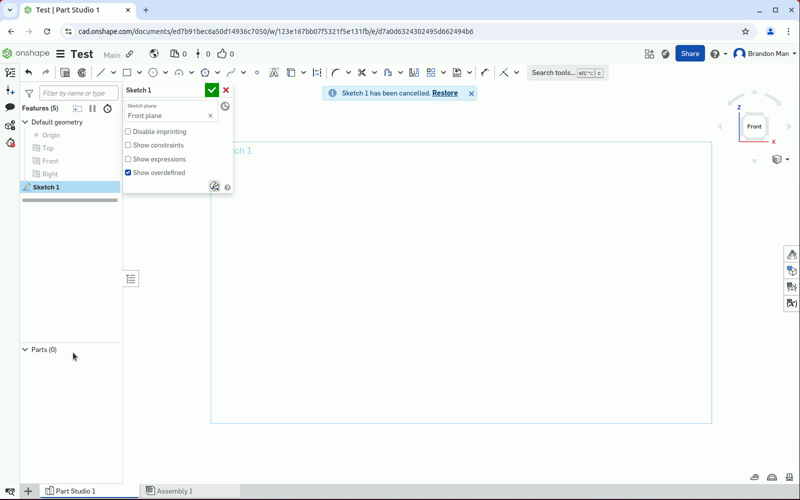
key_down(shift)
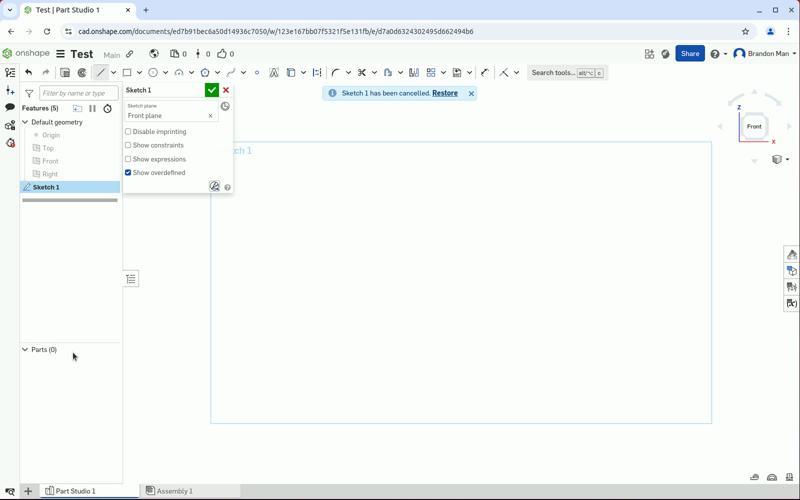
mouse_move(467, 298)
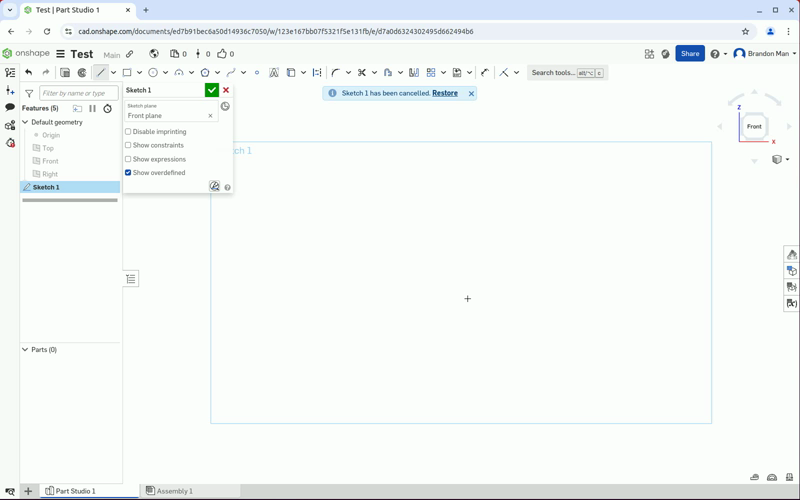
click(467, 298)
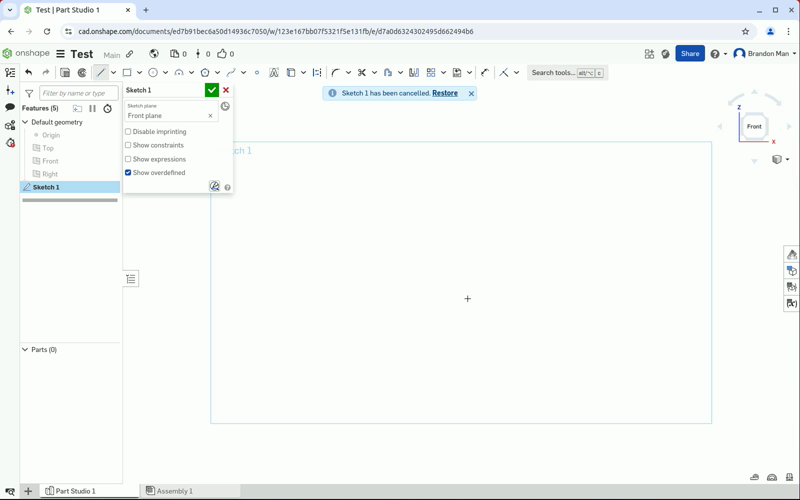
key_up(shift)
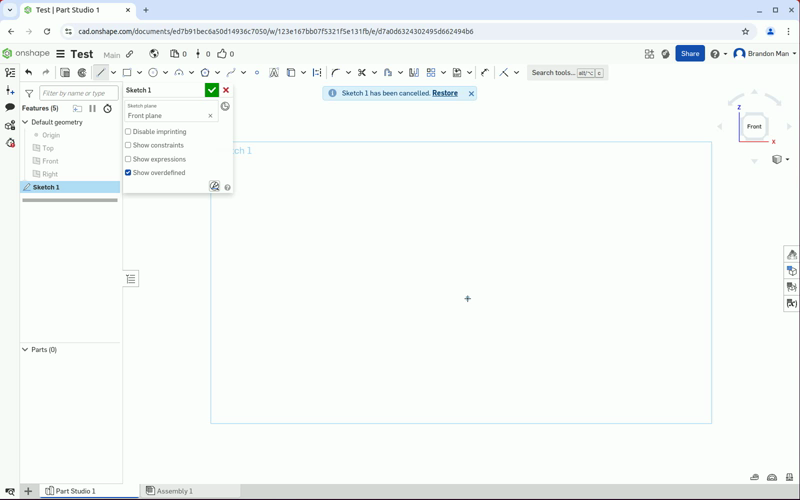
key_down(shift)
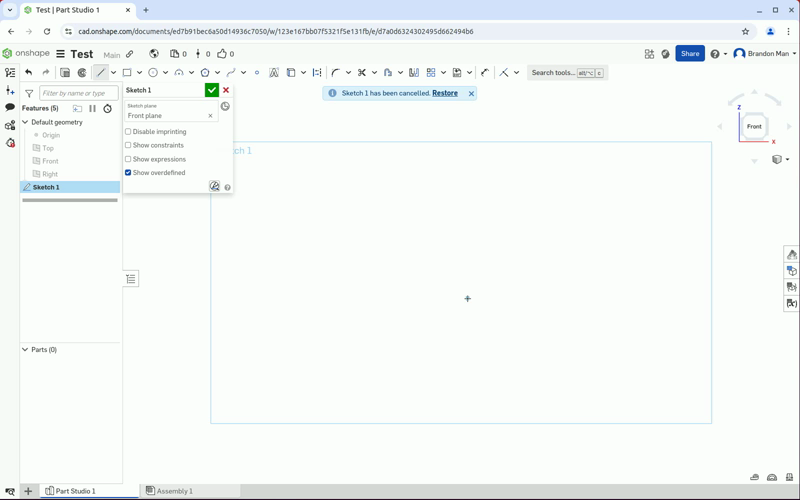
mouse_move(497, 298)
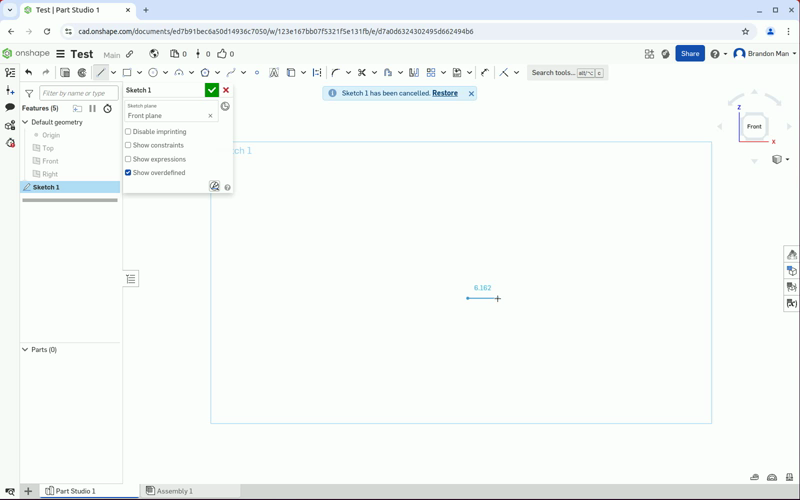
mouse_move(478, 298)
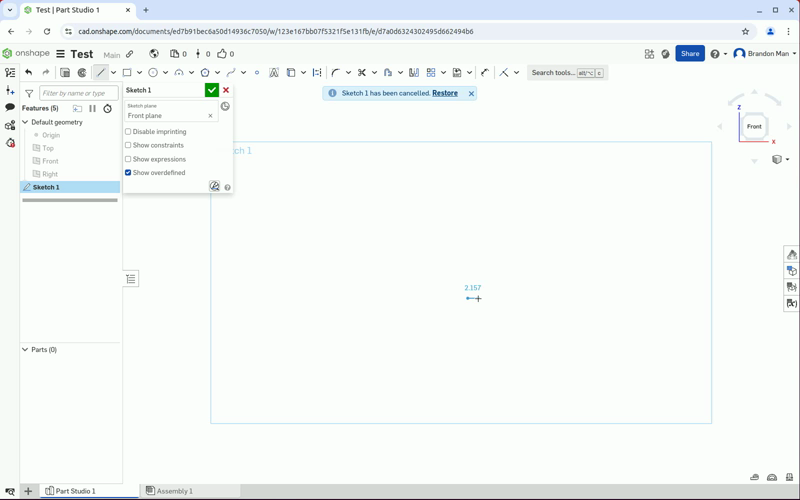
click(478, 298)
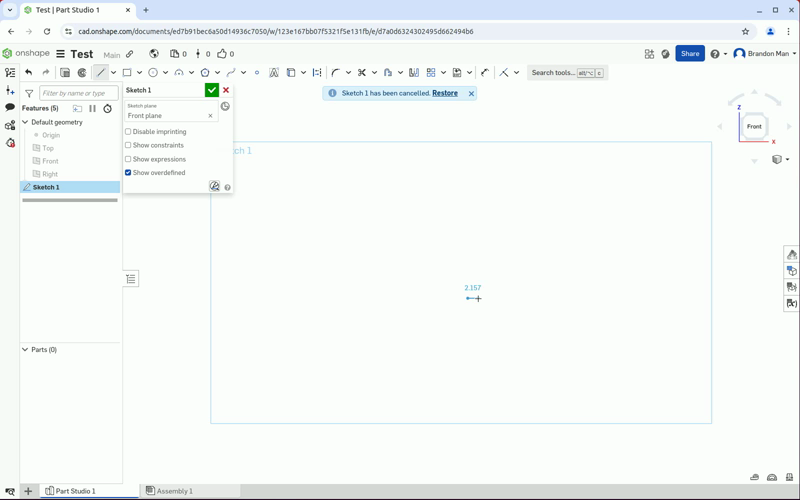
key_up(shift)
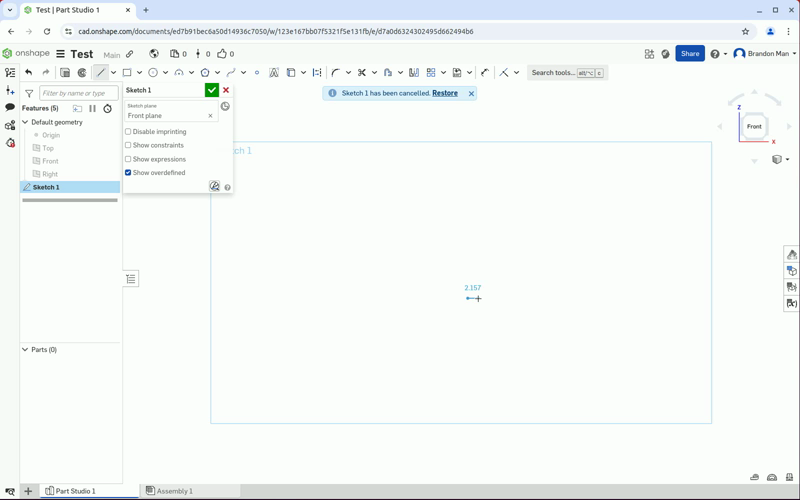
key_down(shift)
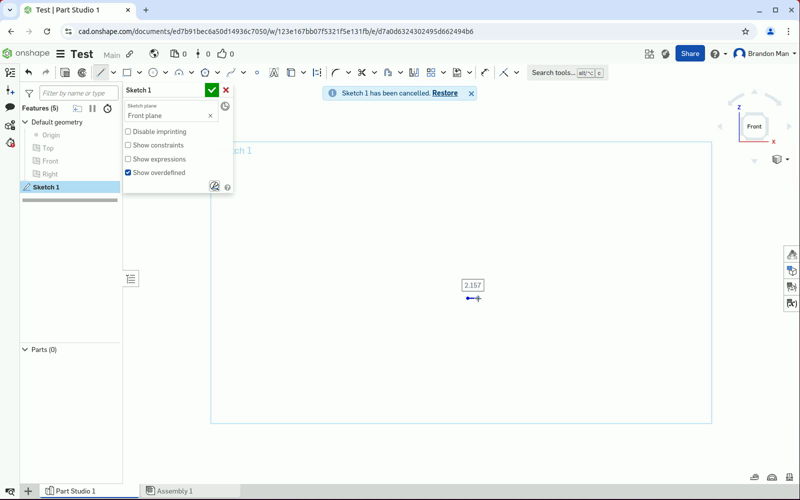
mouse_move(508, 298)
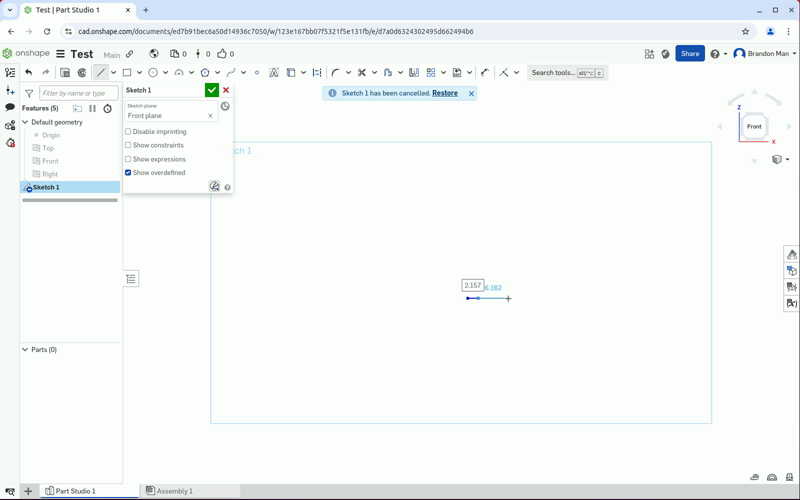
mouse_move(478, 287)
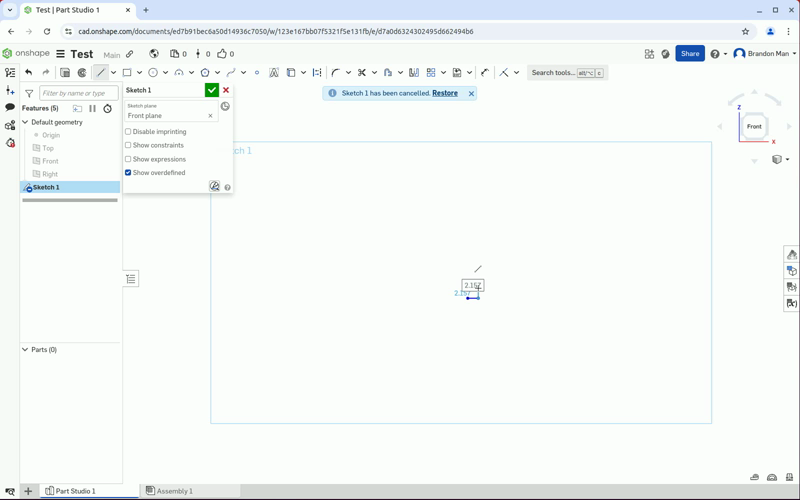
click(478, 287)
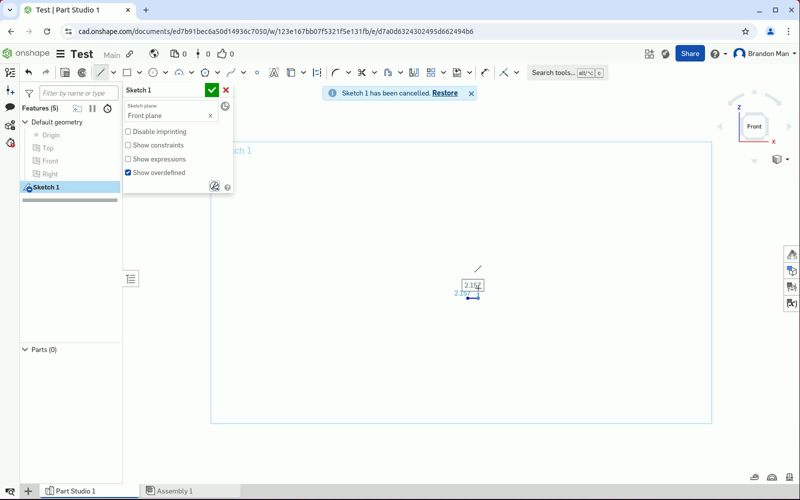
key_up(shift)
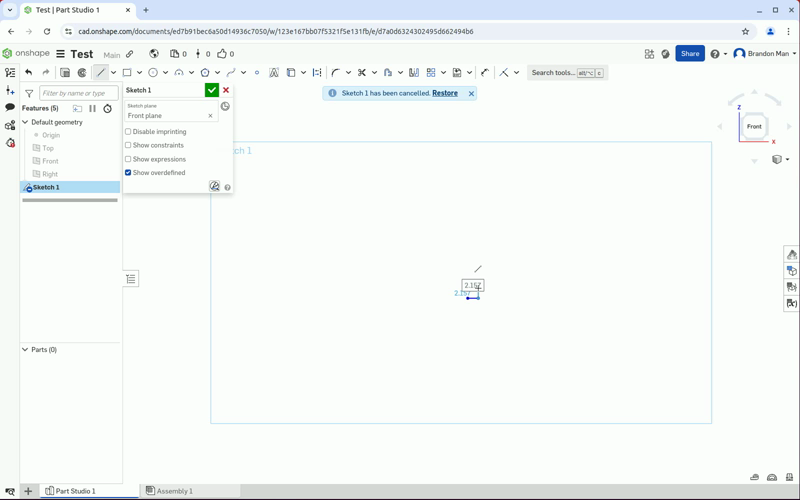
key_down(shift)
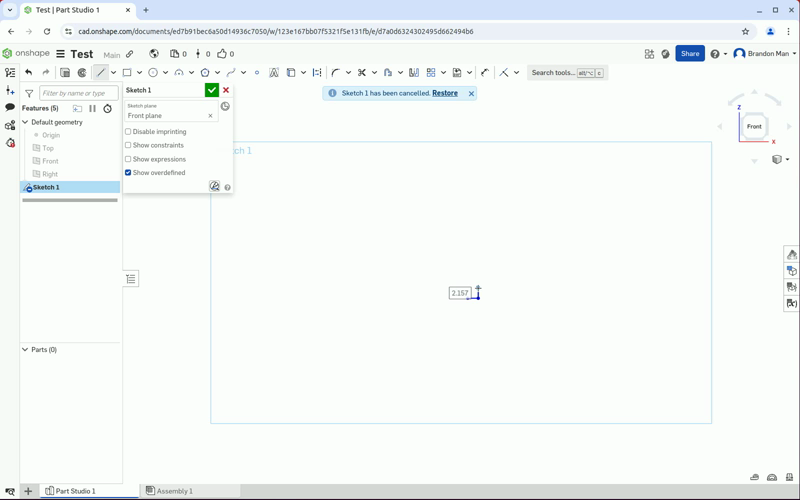
mouse_move(508, 287)
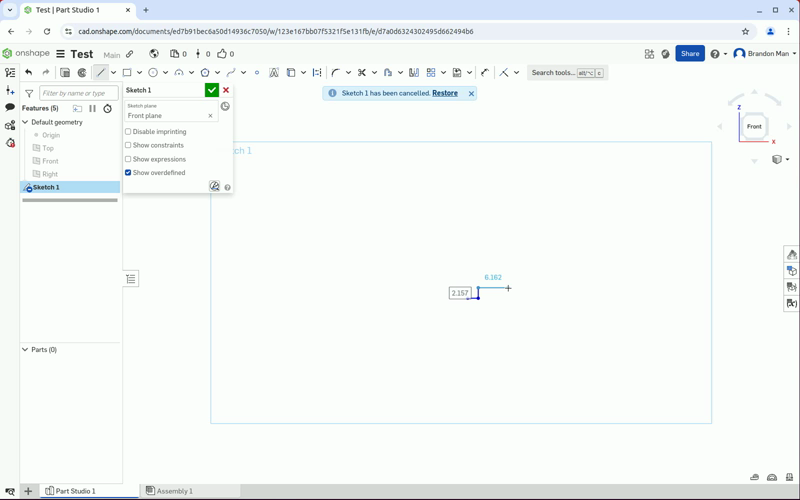
mouse_move(467, 287)
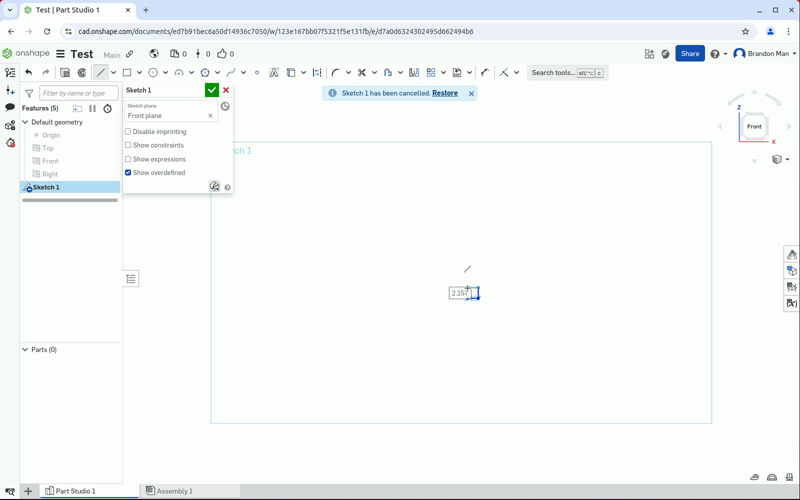
click(467, 287)
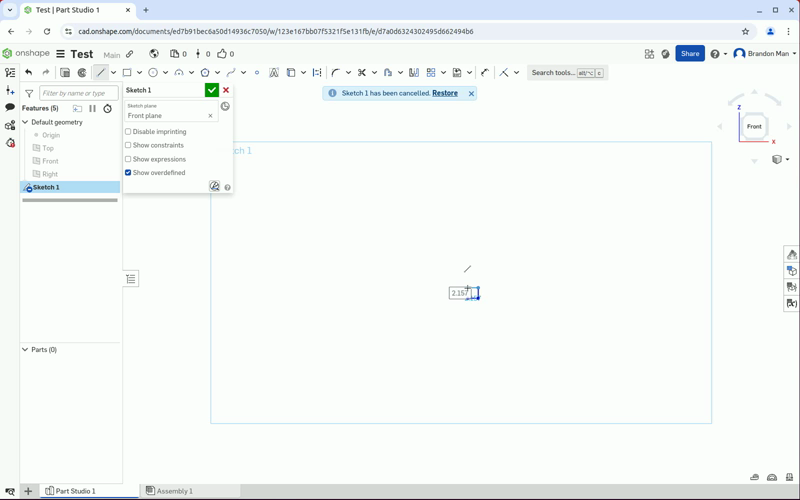
key_up(shift)
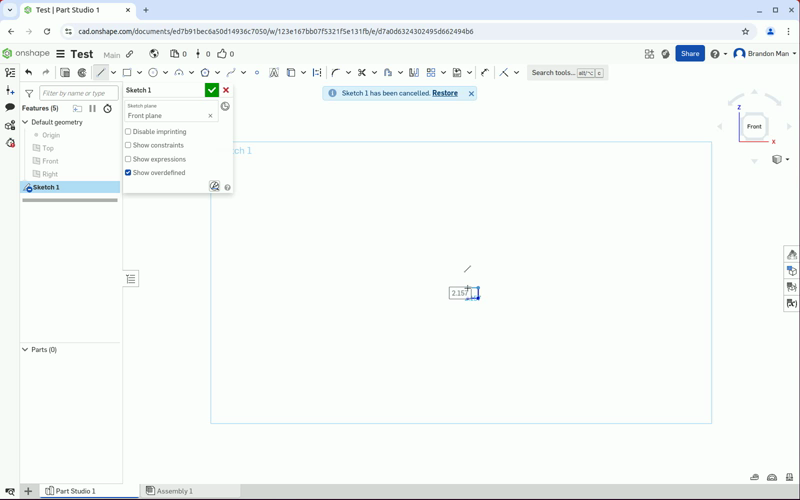
mouse_move(497, 287)
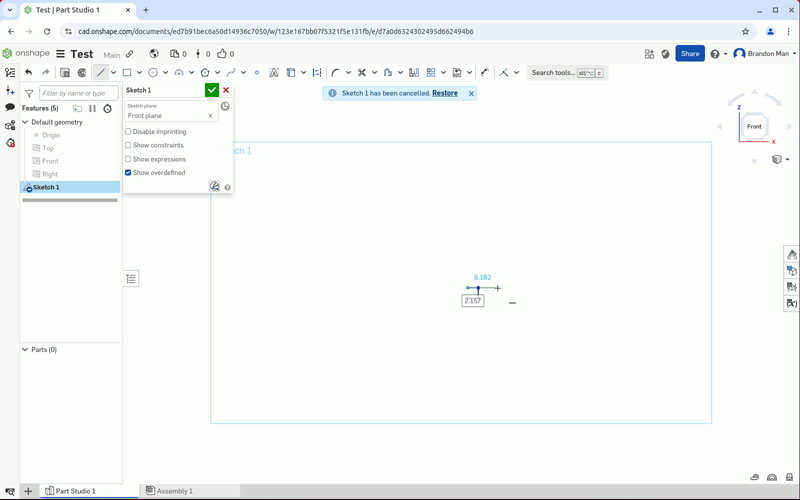
key_down(shift)
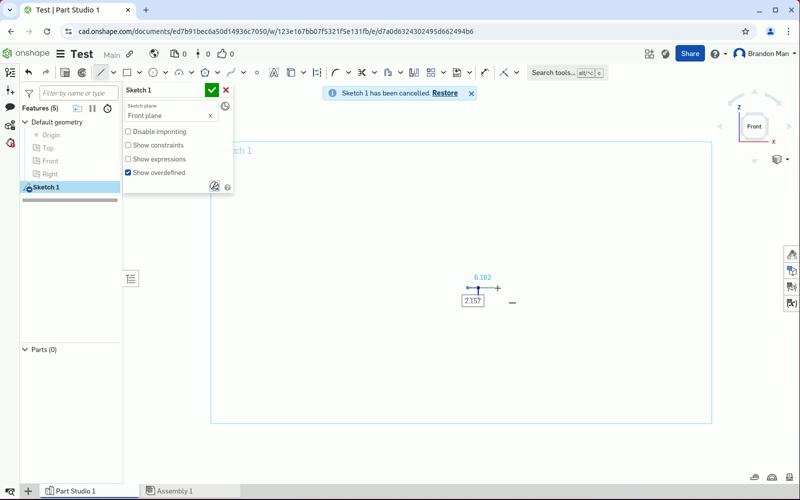
mouse_move(467, 298)
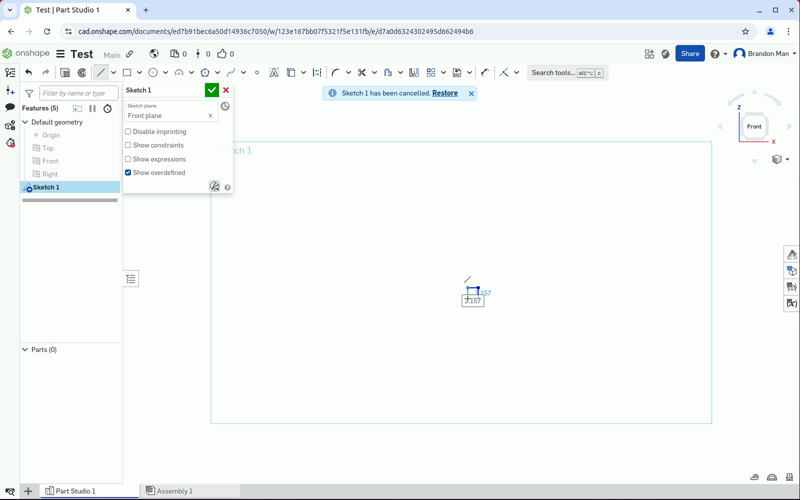
key_up(shift)
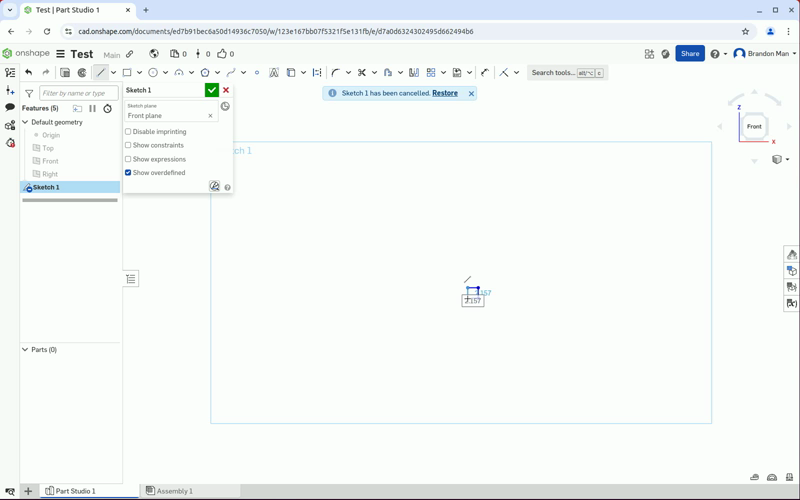
click(467, 298)
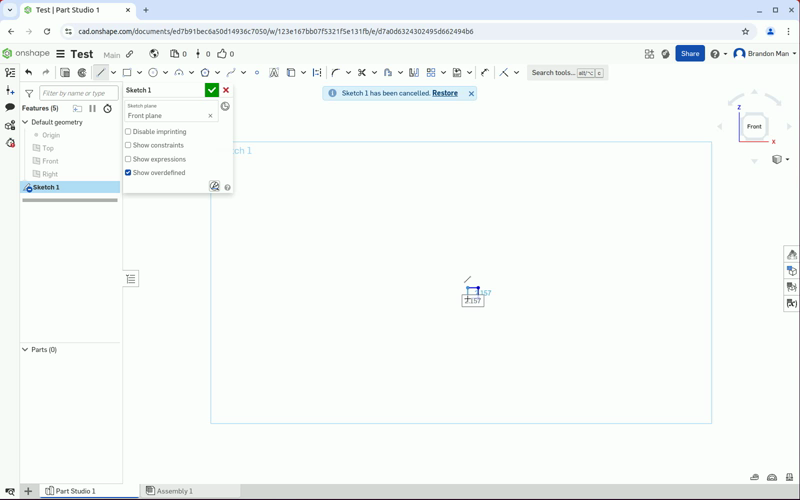
key(esc)
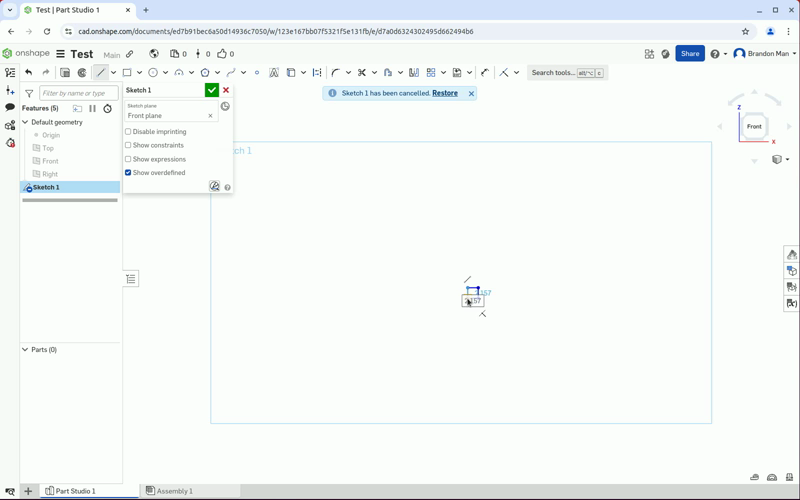
mouse_move(476, 296)
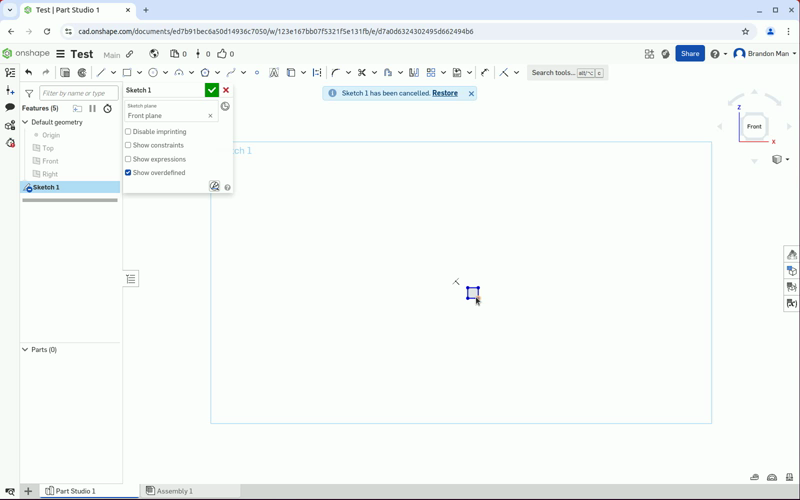
scroll(6)
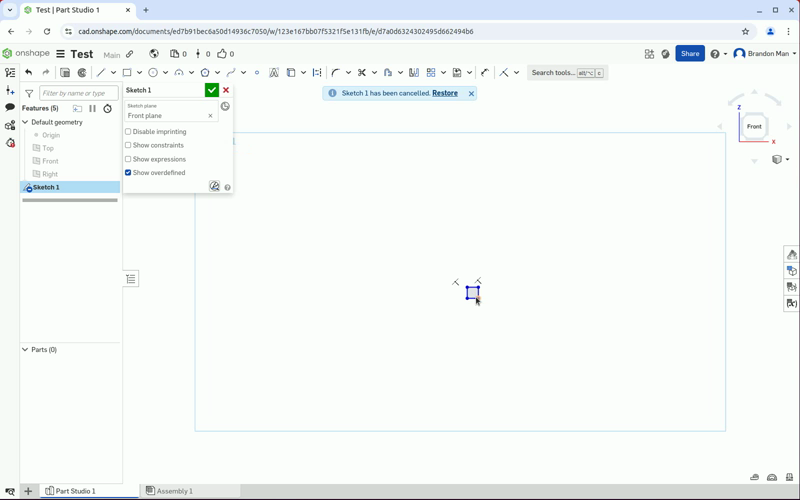
scroll(6)
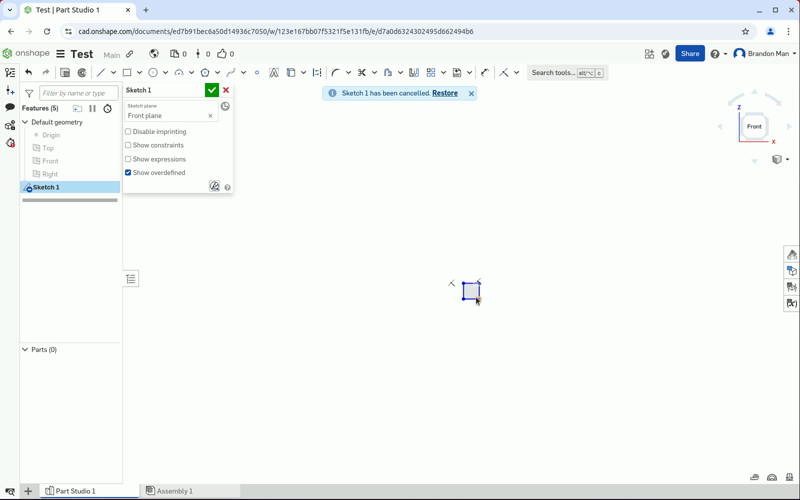
scroll(6)
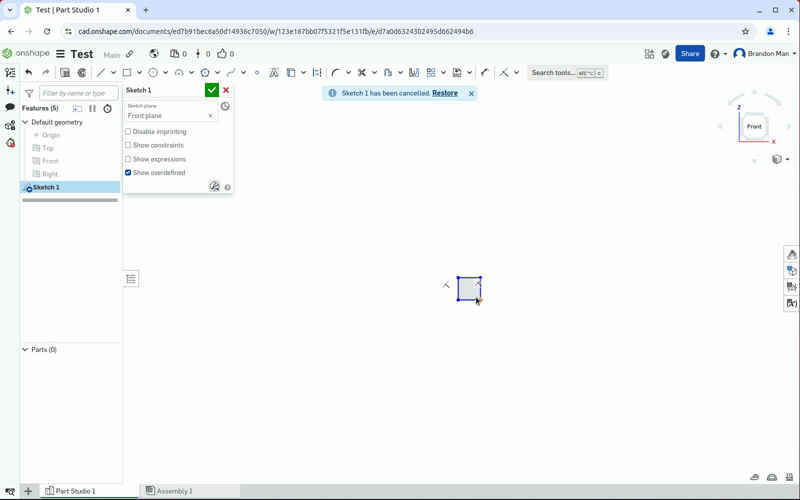
scroll(6)
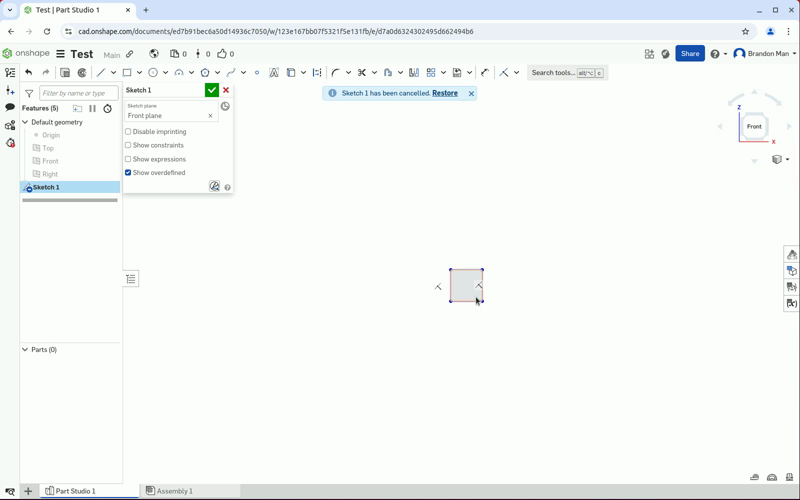
scroll(6)
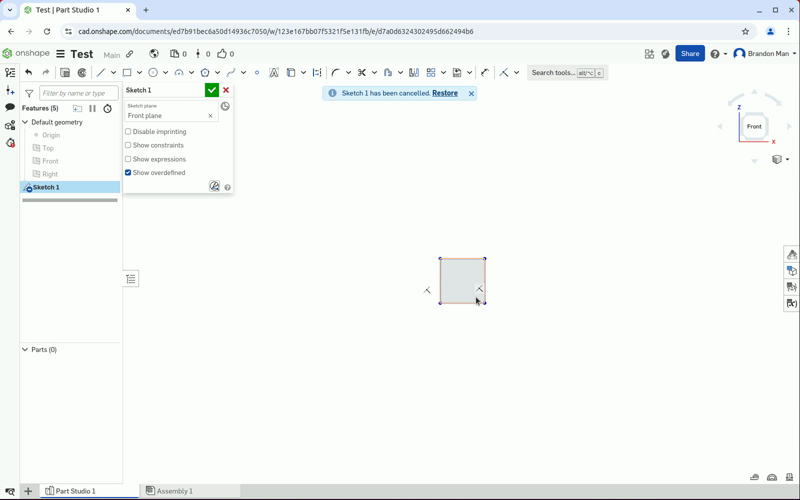
scroll(6)
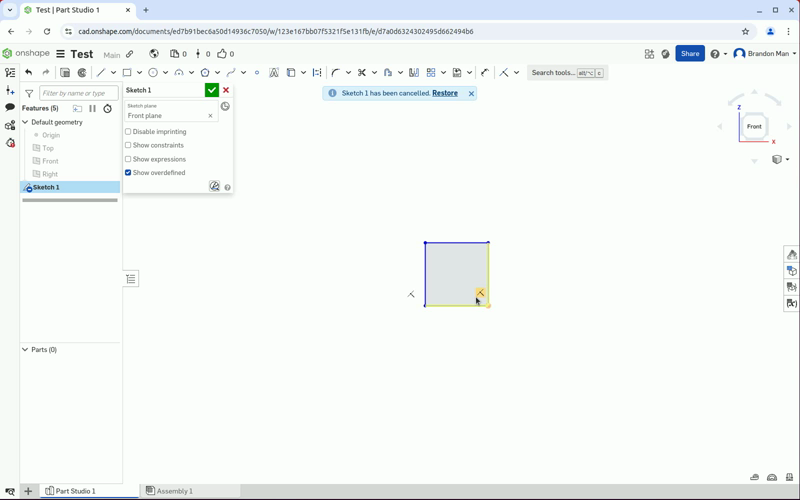
scroll(6)
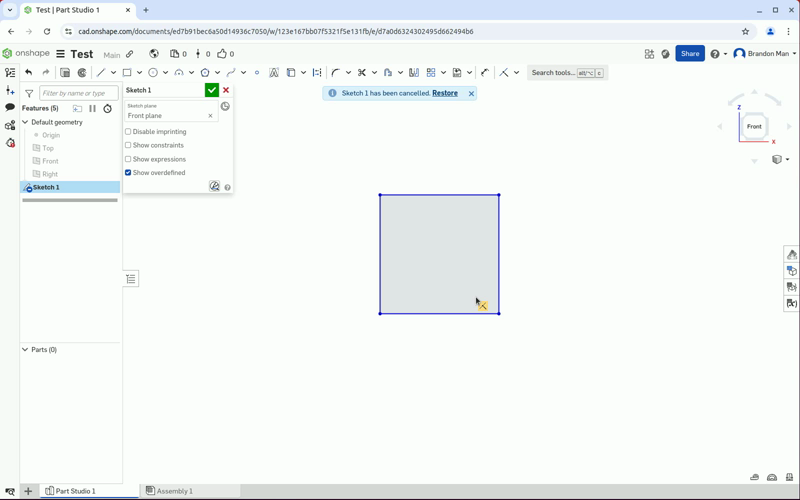
click(476, 296)
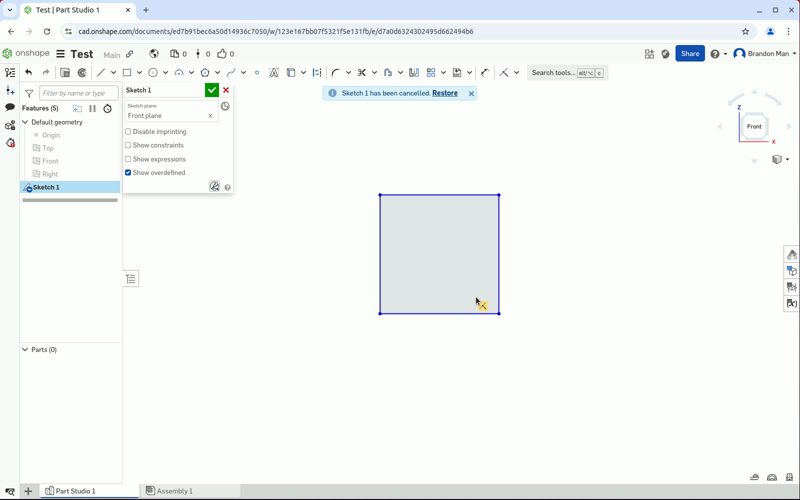
scroll(-6)
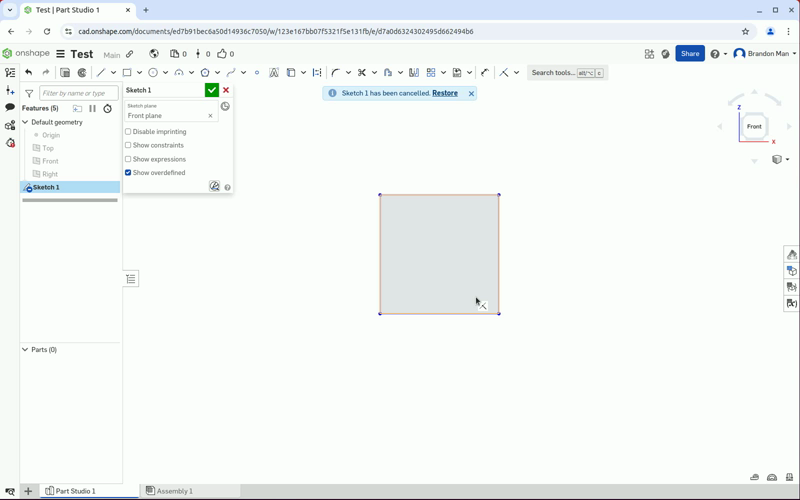
scroll(-6)
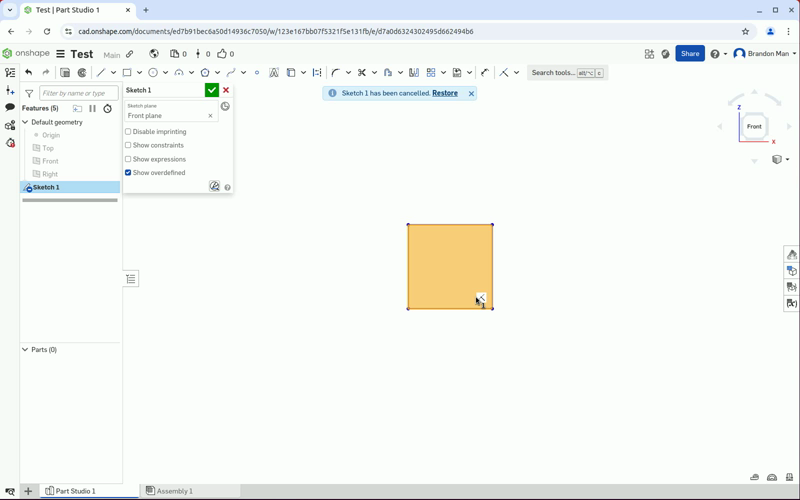
scroll(-6)
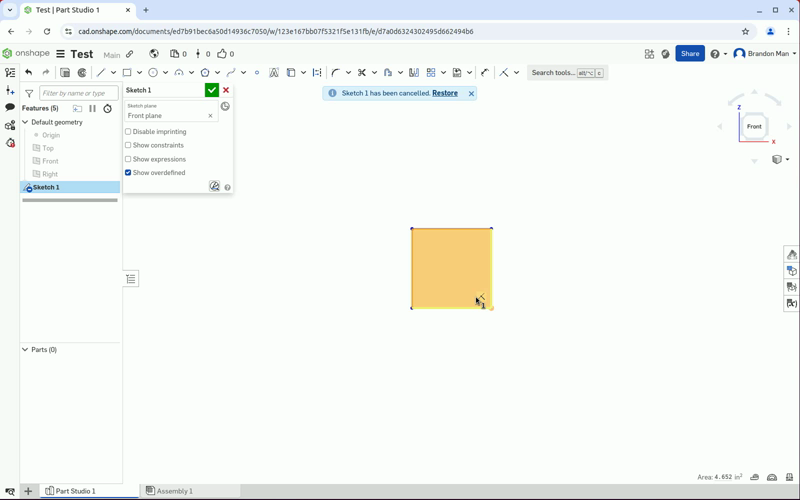
scroll(-6)
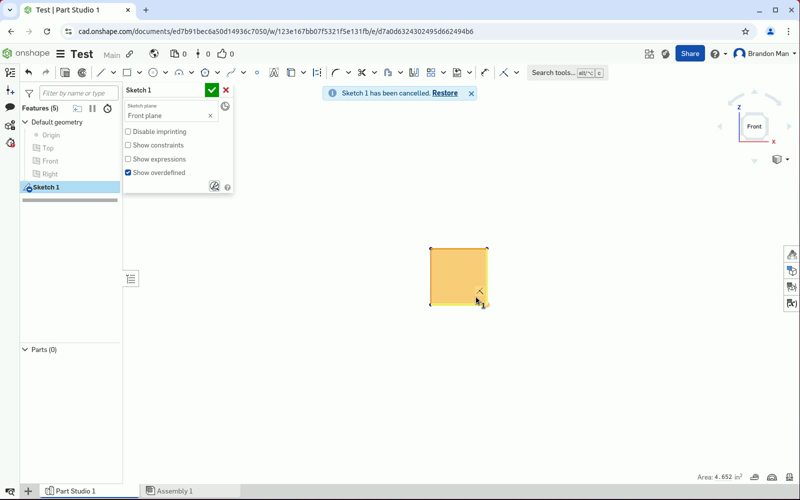
scroll(-6)
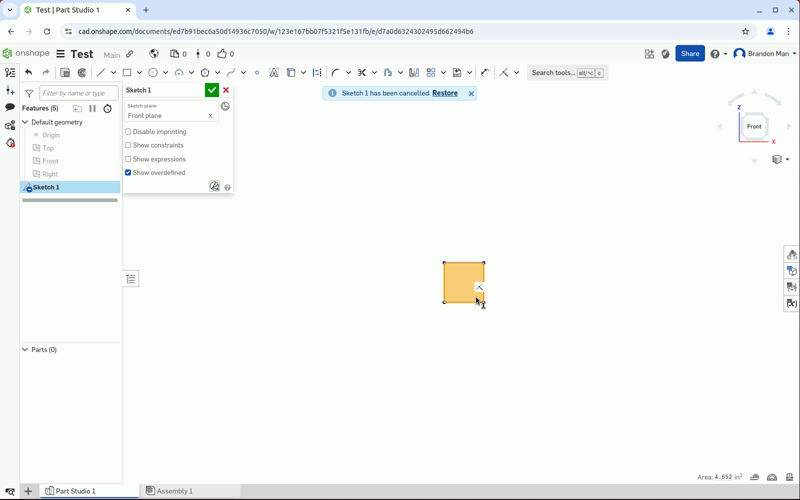
scroll(-6)
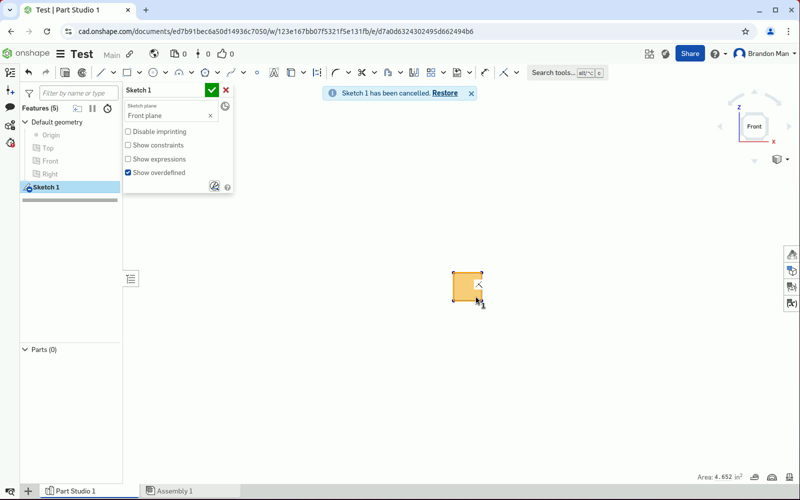
scroll(-6)
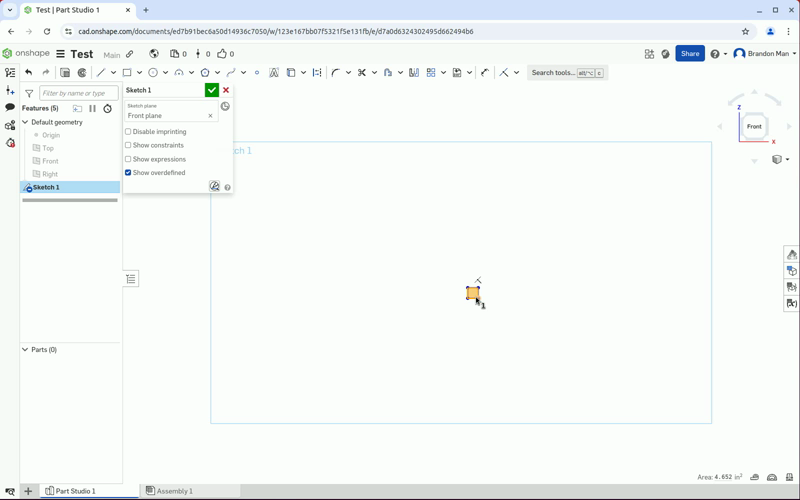
mouse_move(73, 352)
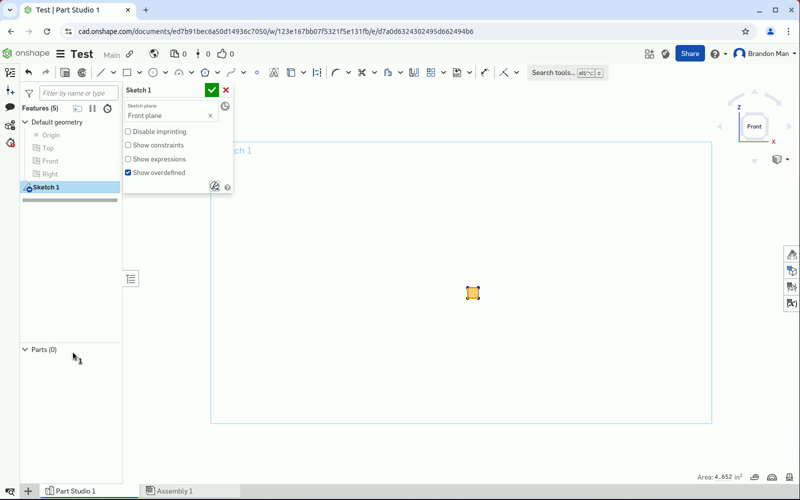
key(shift+y)
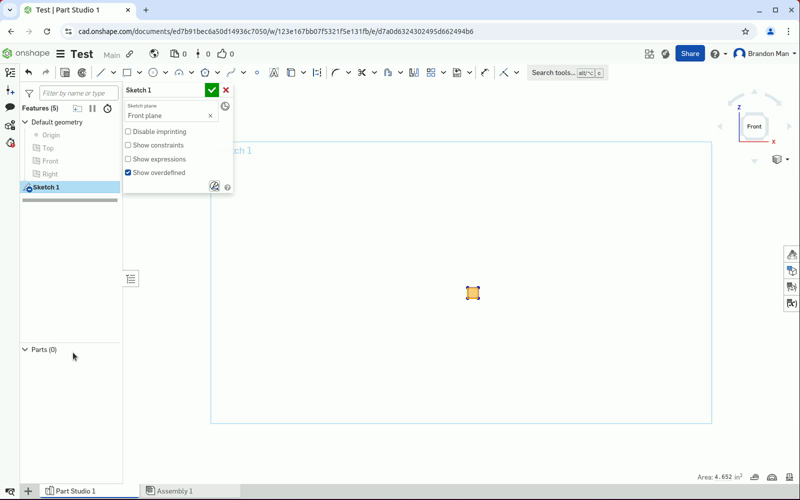
key(shift+e)
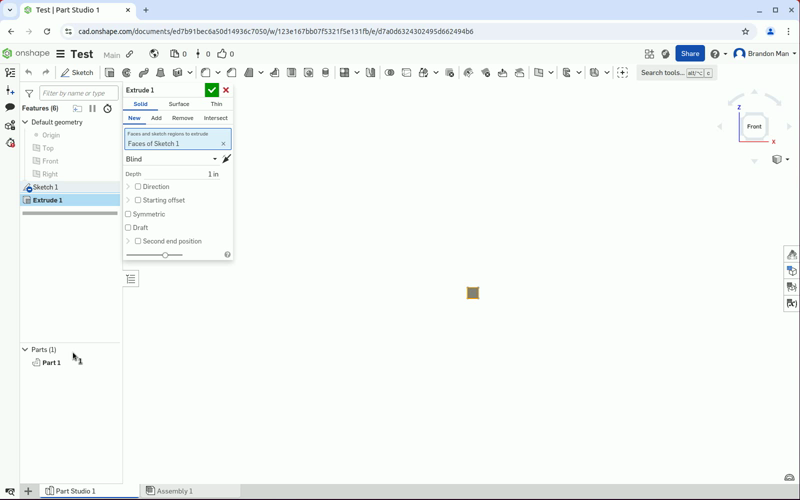
mouse_move(143, 106)
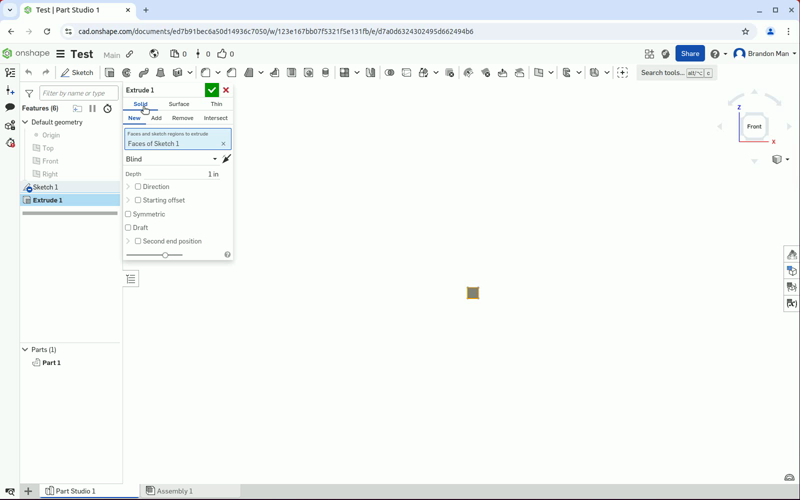
click(143, 106)
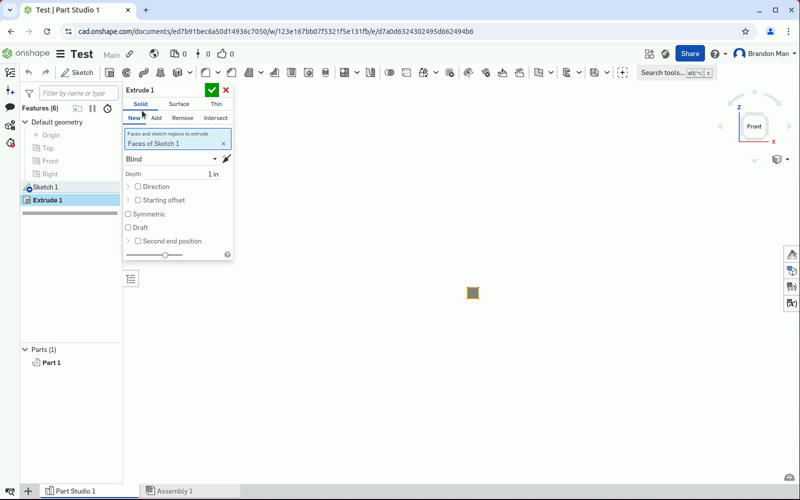
mouse_move(137, 120)
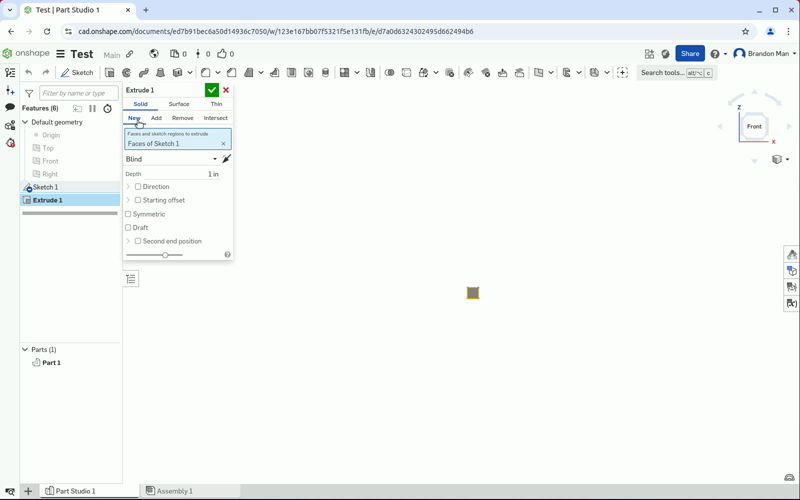
click(137, 120)
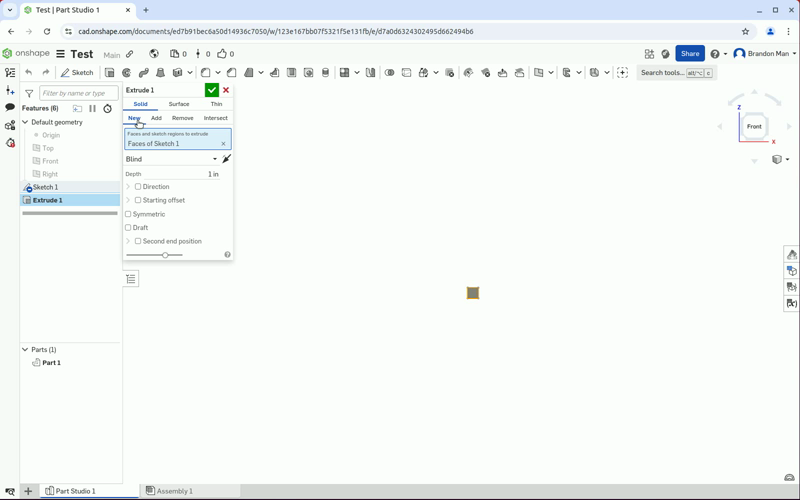
key(tab, 4)
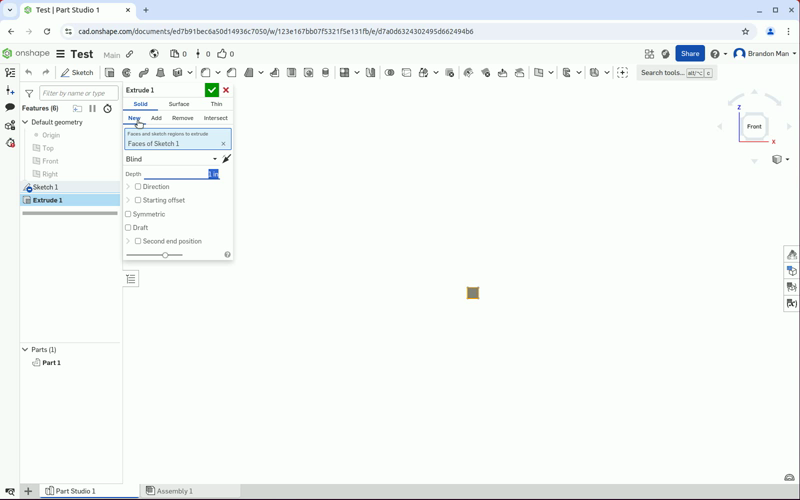
text(23.108)
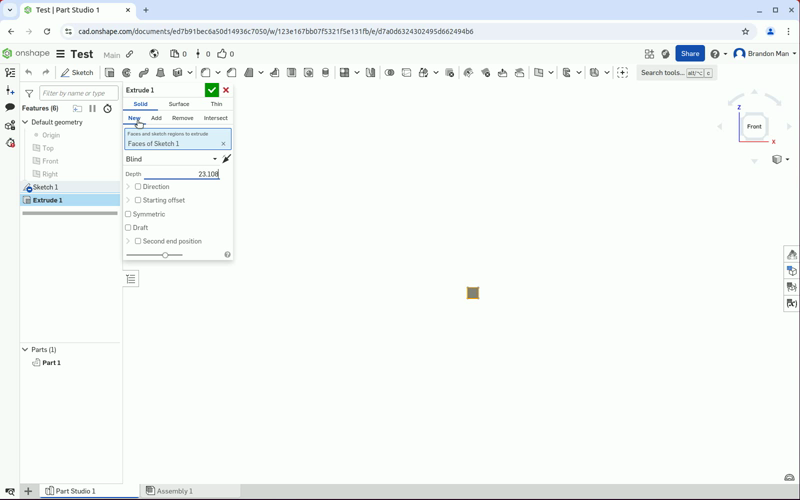
key(enter)
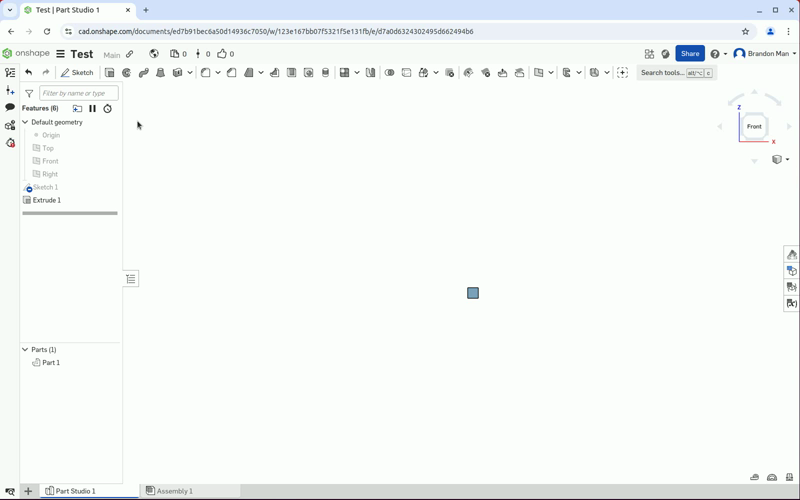
key(shift+h)
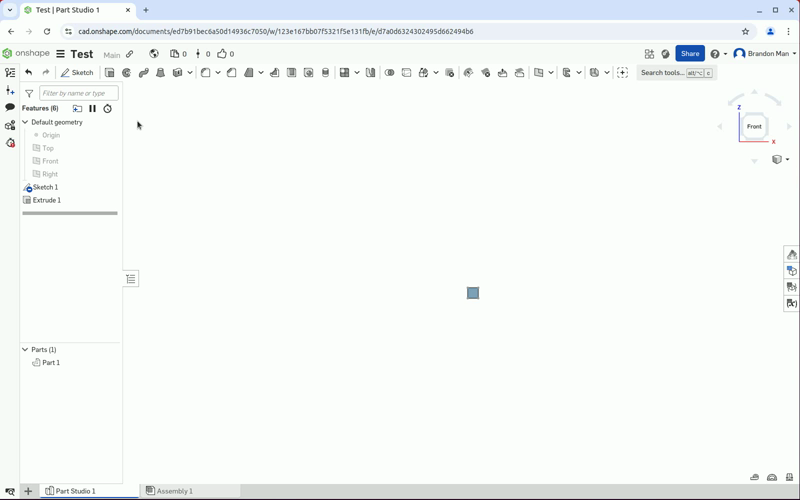
key(shift+h)
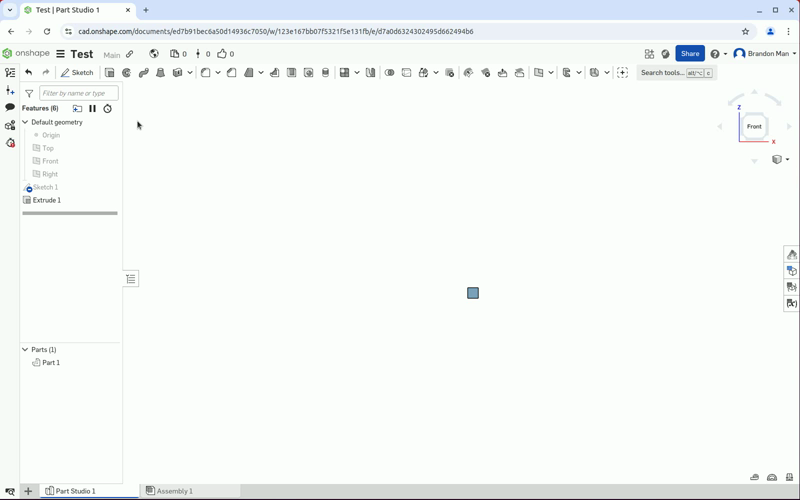
mouse_move(73, 189)
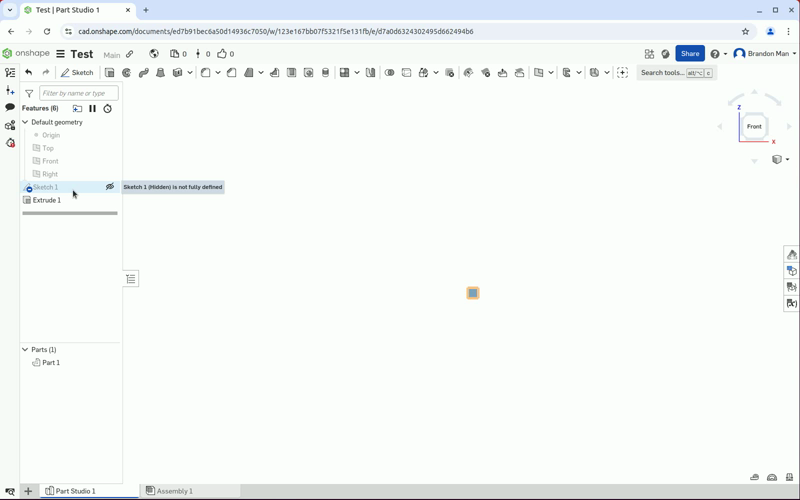
click(73, 189)
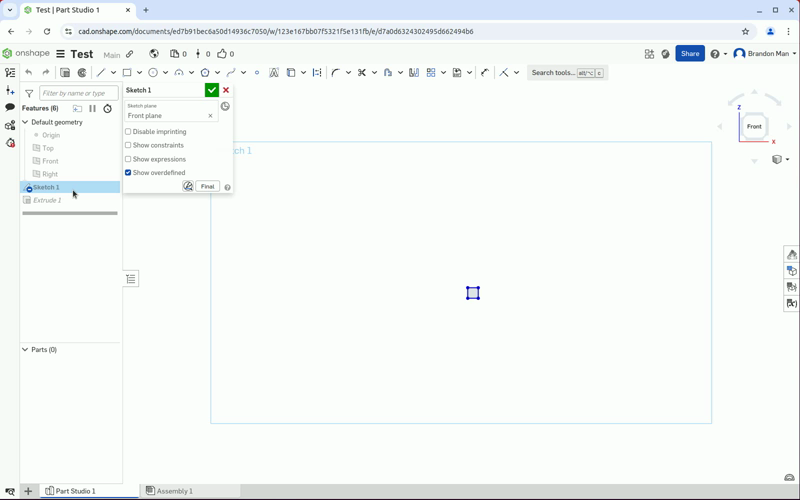
mouse_move(229, 92)
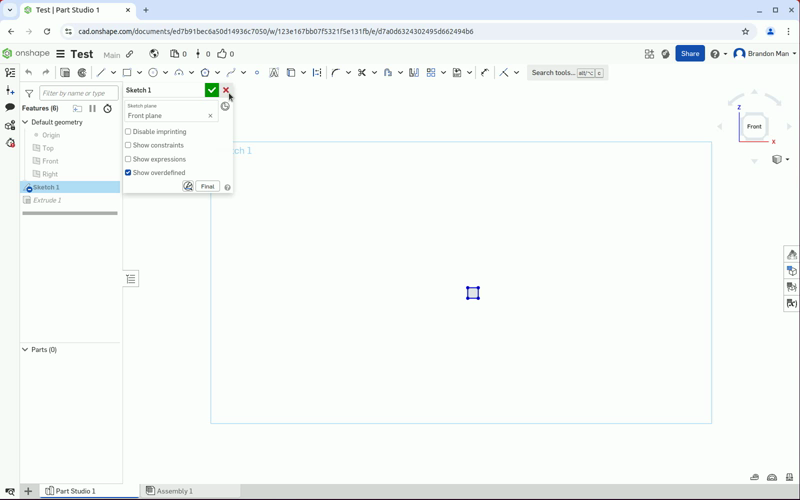
click(229, 92)
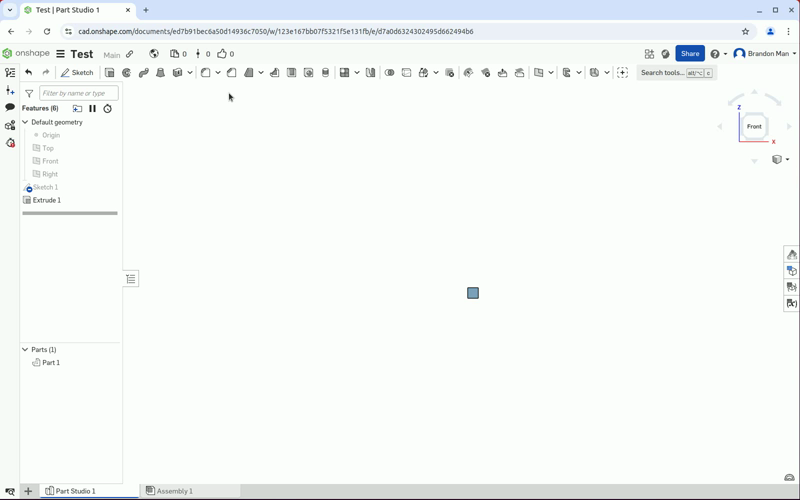
mouse_move(73, 352)
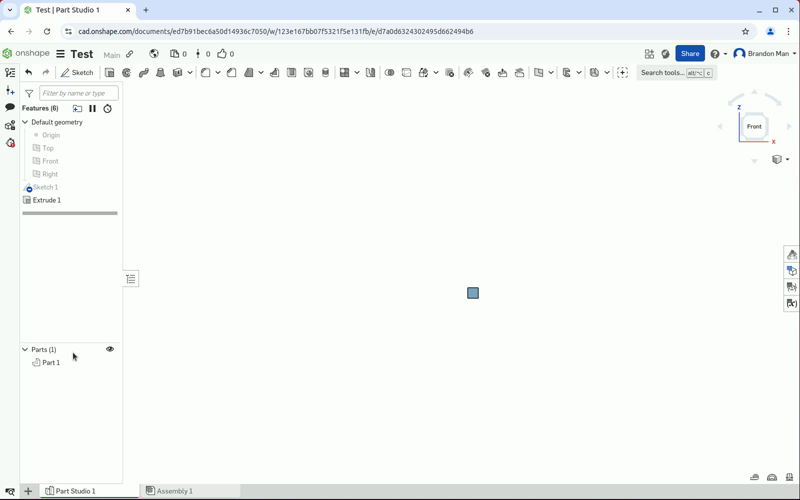
key(y)
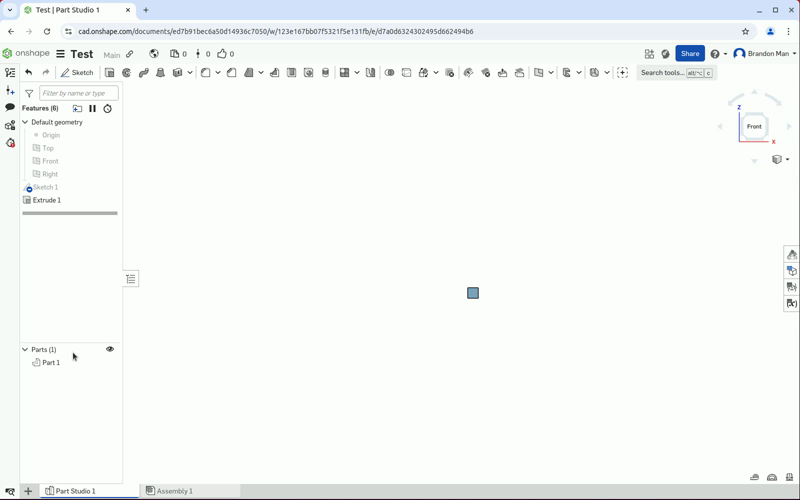
key(shift+p)
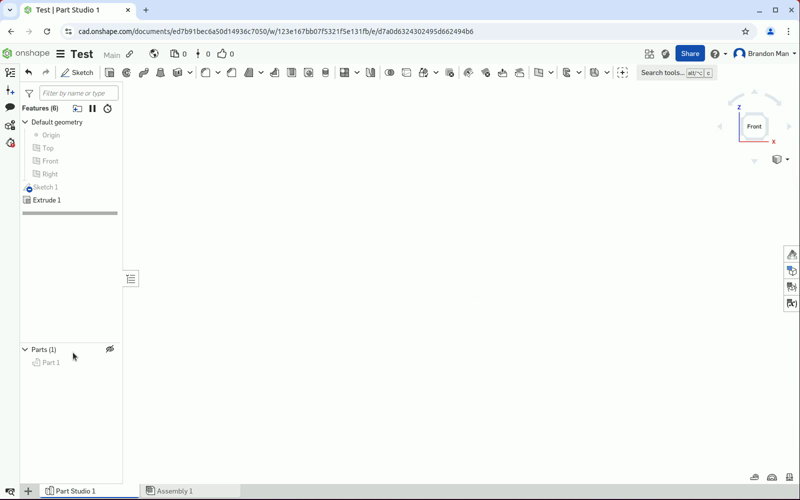
key(space)
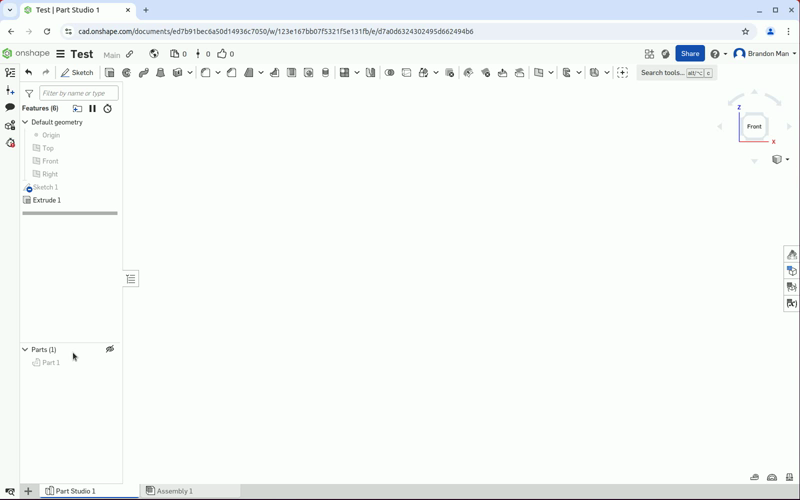
key_down(shift)
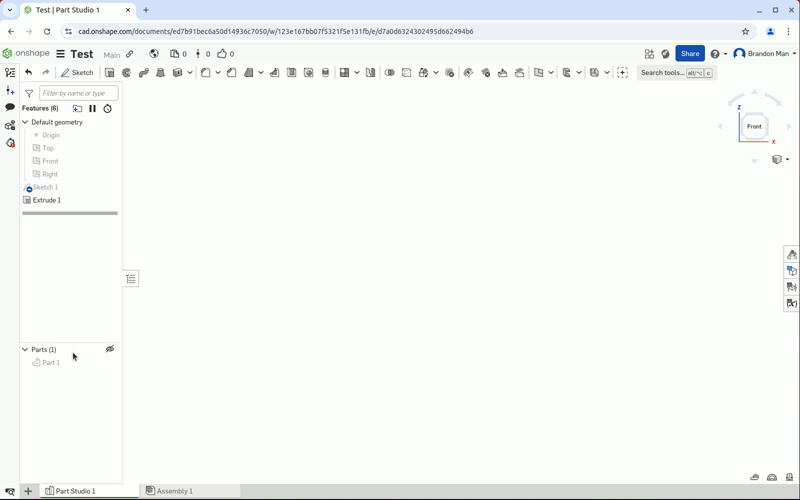
key(down)
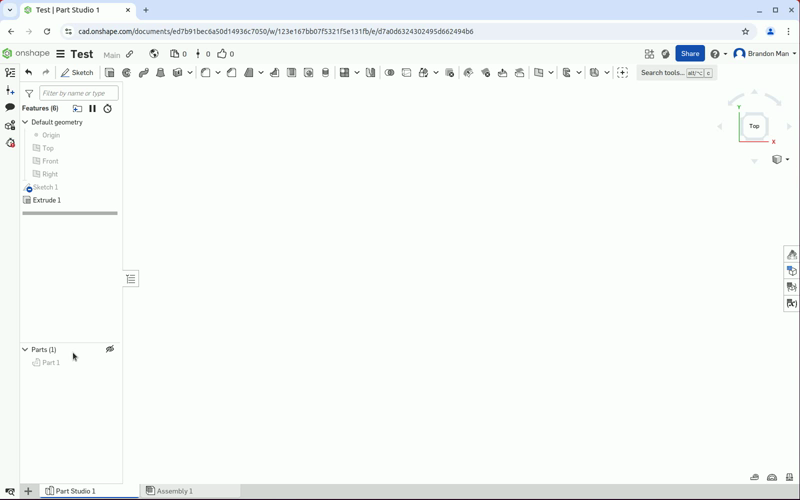
key_up(shift)
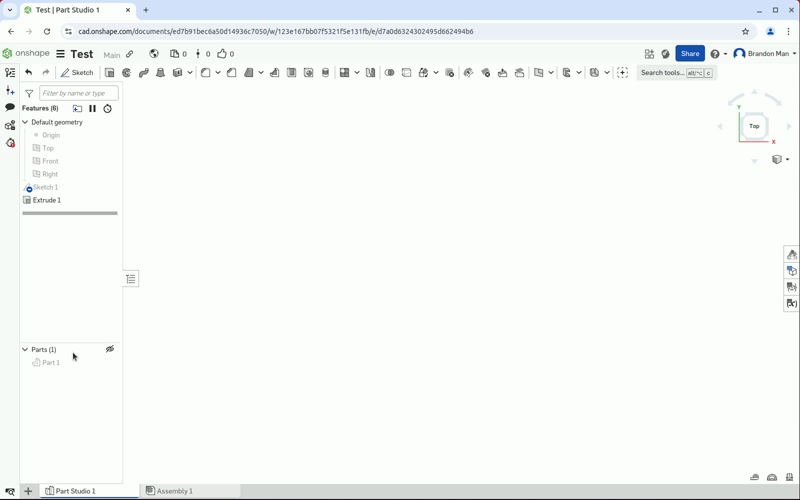
mouse_move(73, 352)
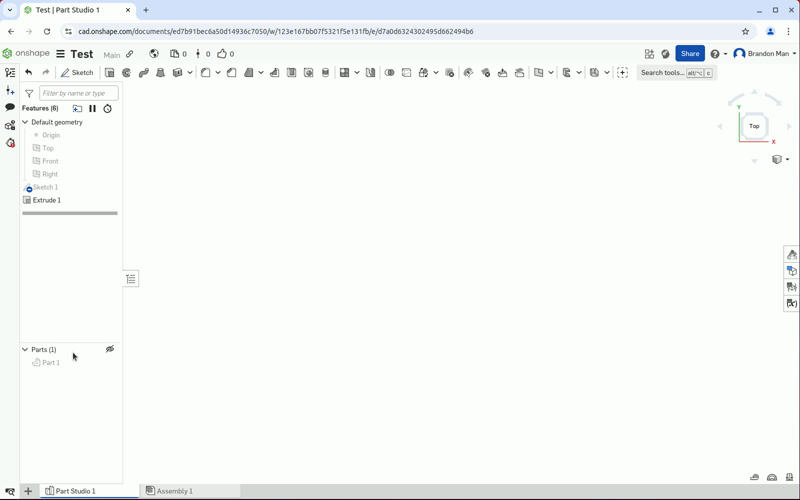
key(shift+y)
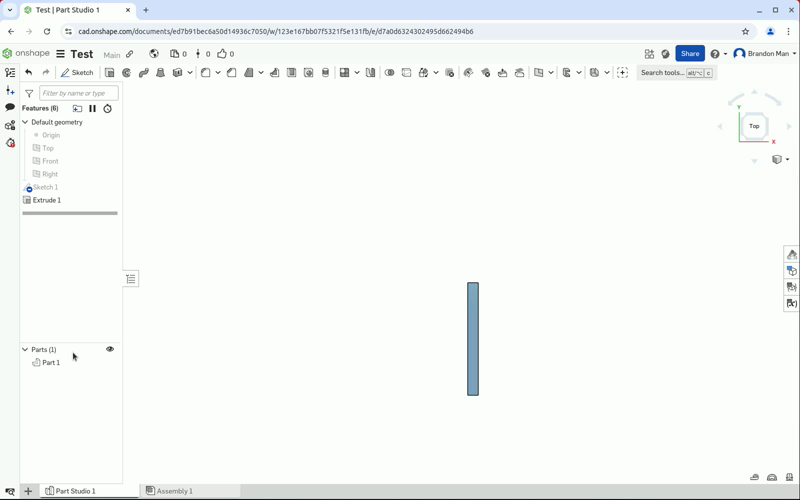
mouse_move(541, 75)
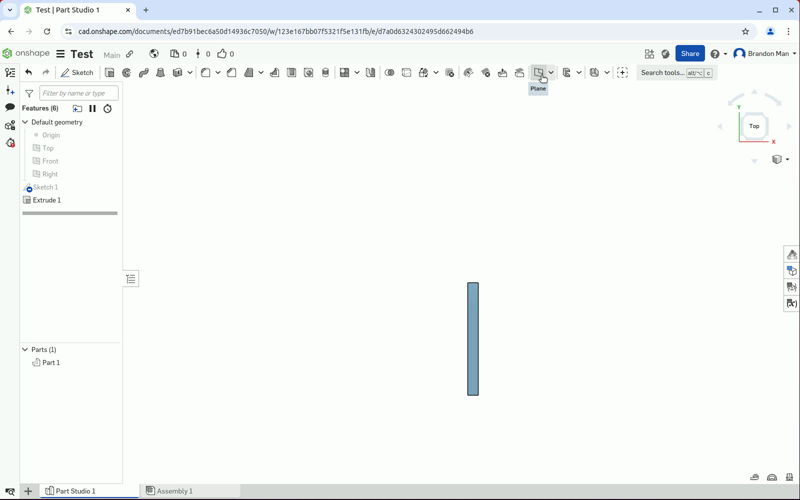
click(541, 75)
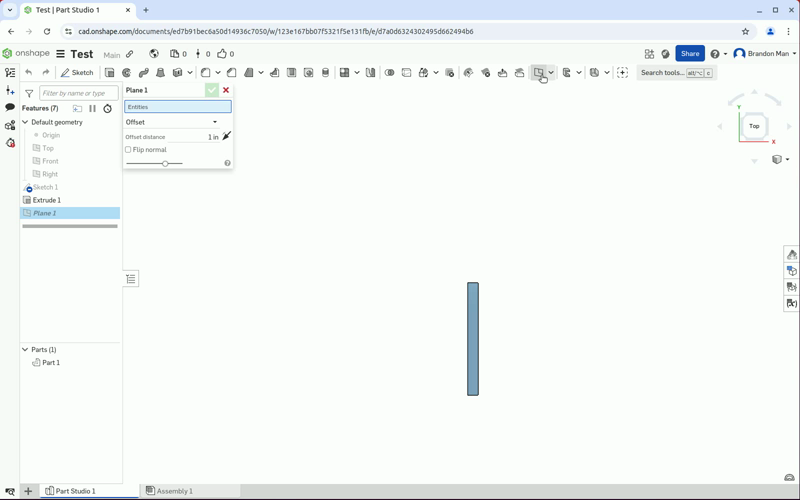
mouse_move(73, 150)
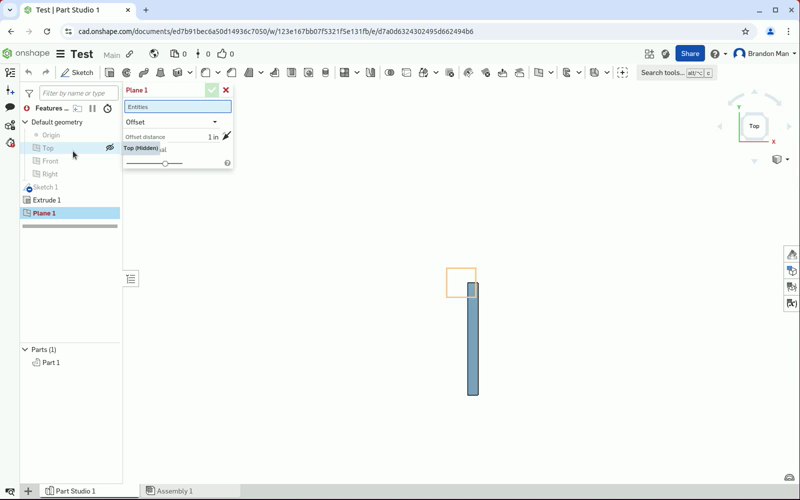
click(73, 150)
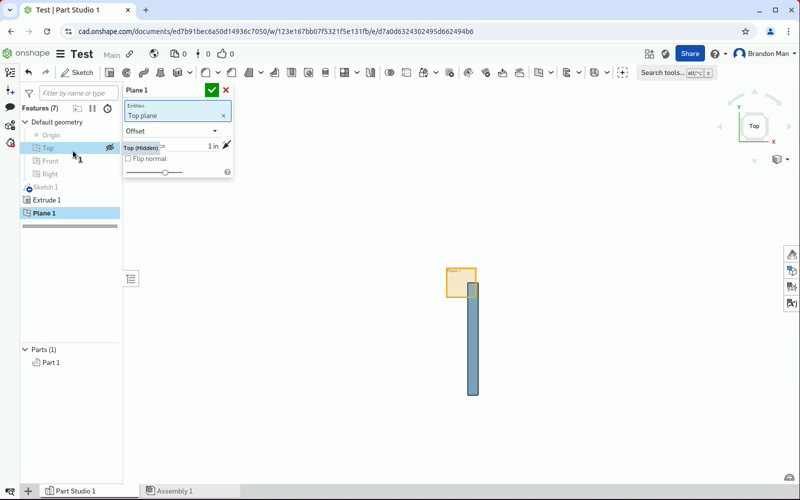
key(tab, 2)
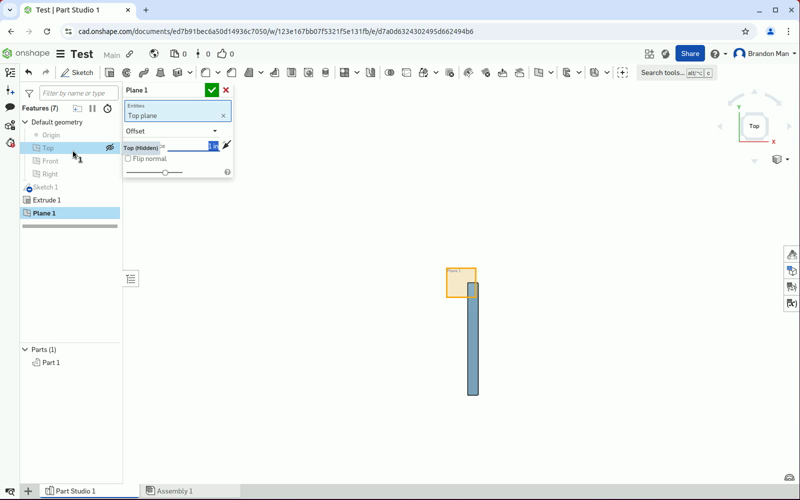
text(1.202)
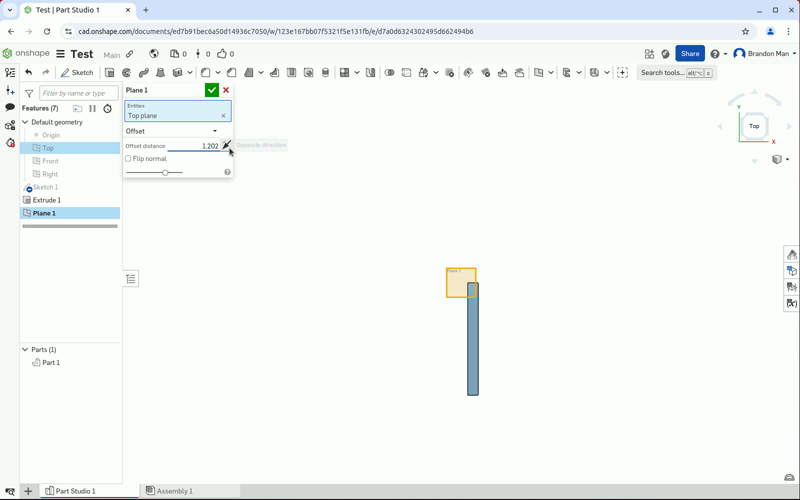
mouse_move(229, 147)
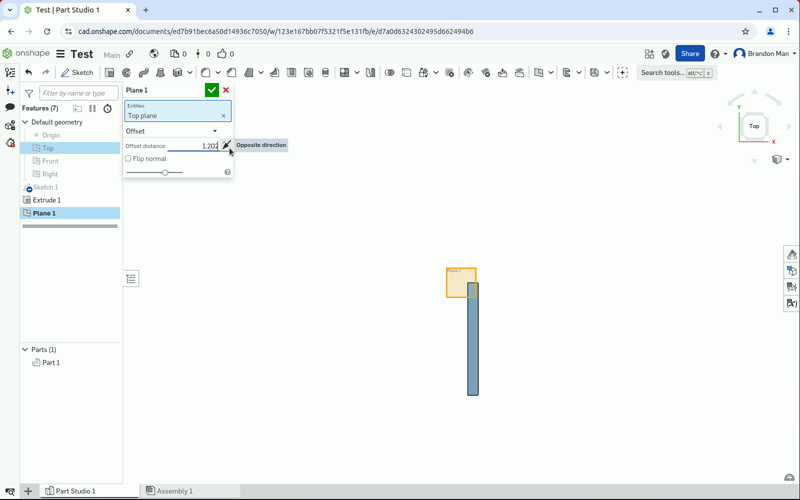
click(229, 147)
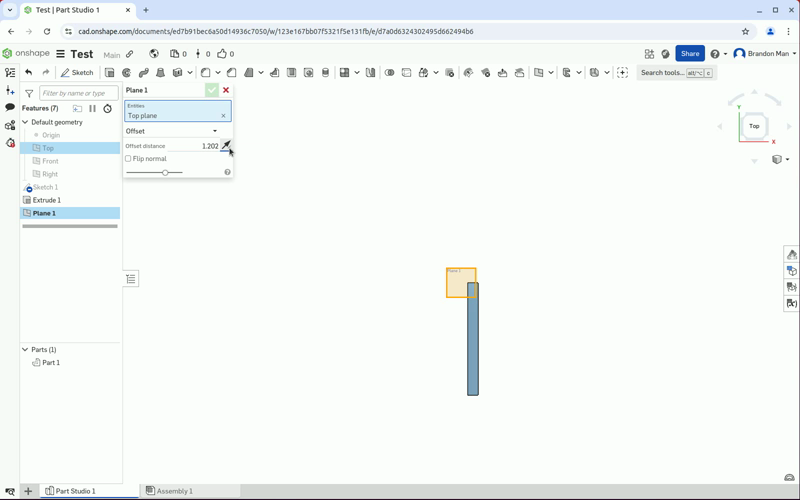
key(enter, 2)
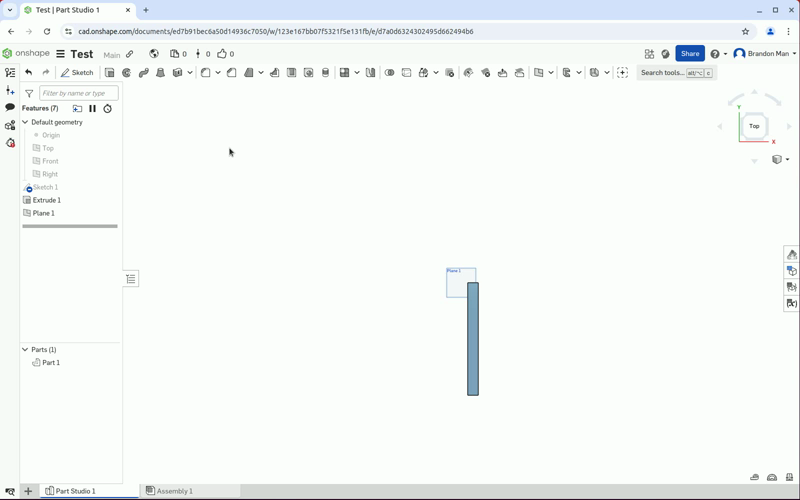
key(shift+s)
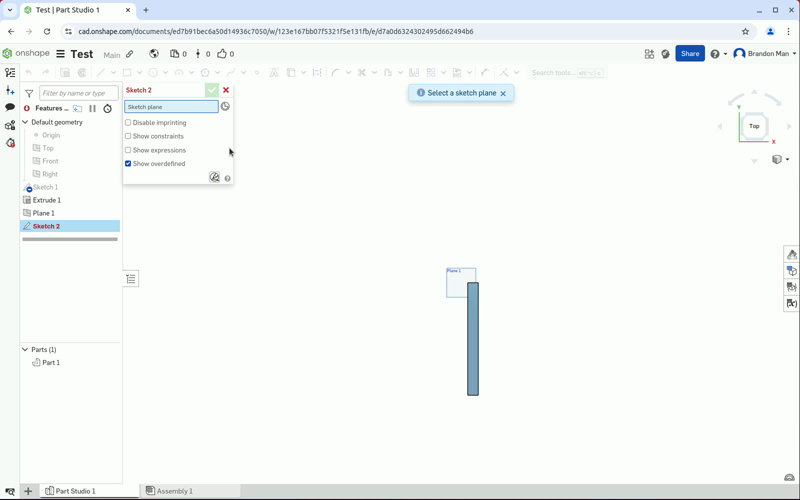
mouse_move(73, 215)
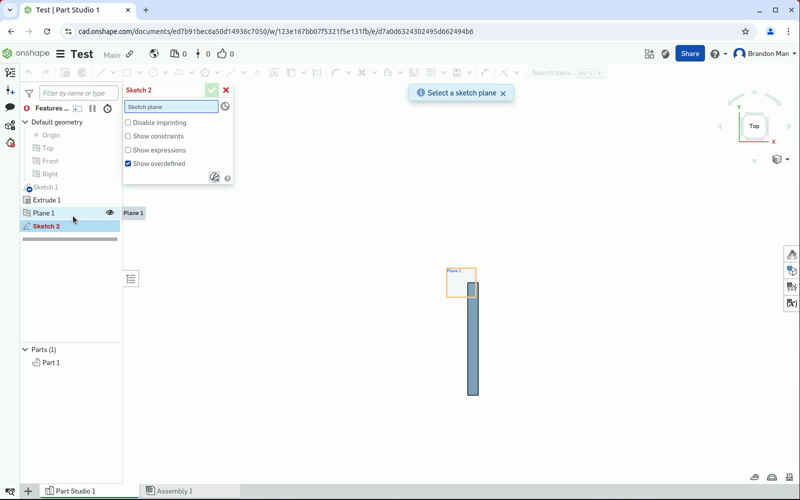
click(73, 215)
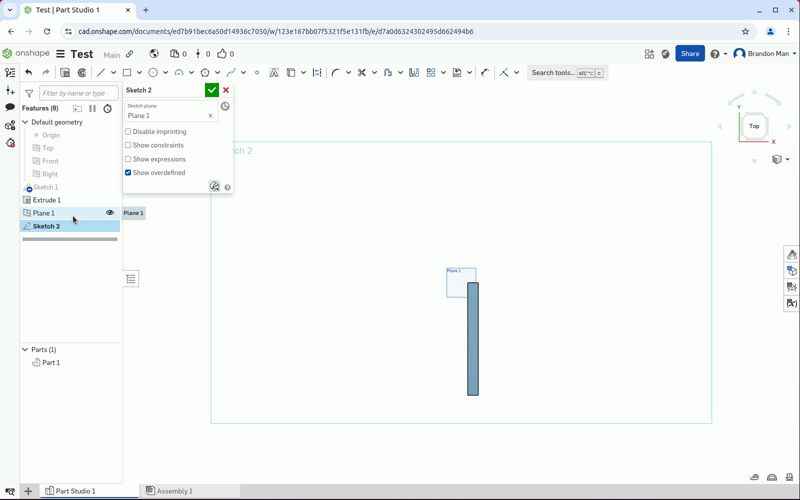
mouse_move(73, 352)
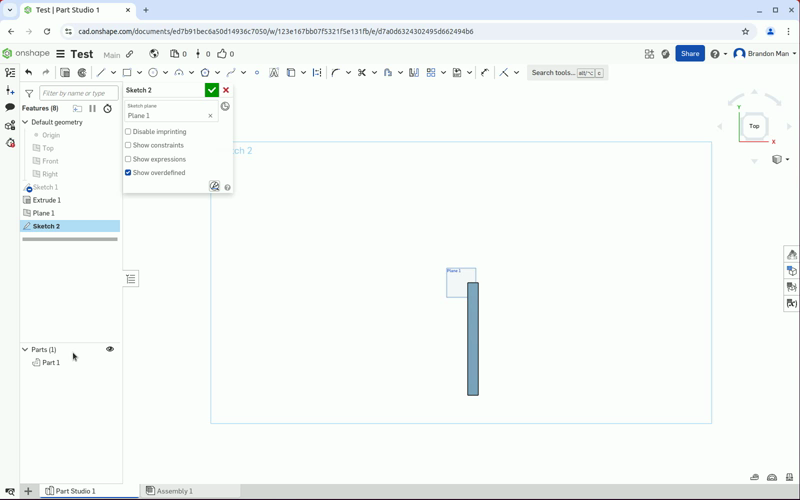
key(y)
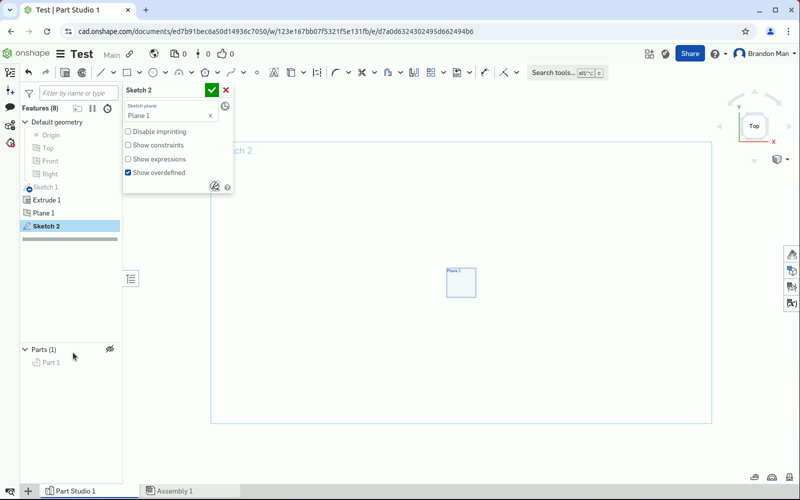
key(c)
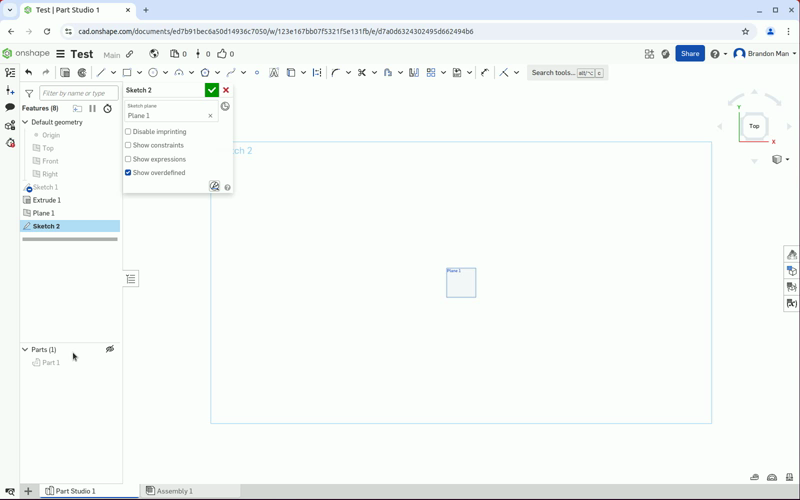
key_down(shift)
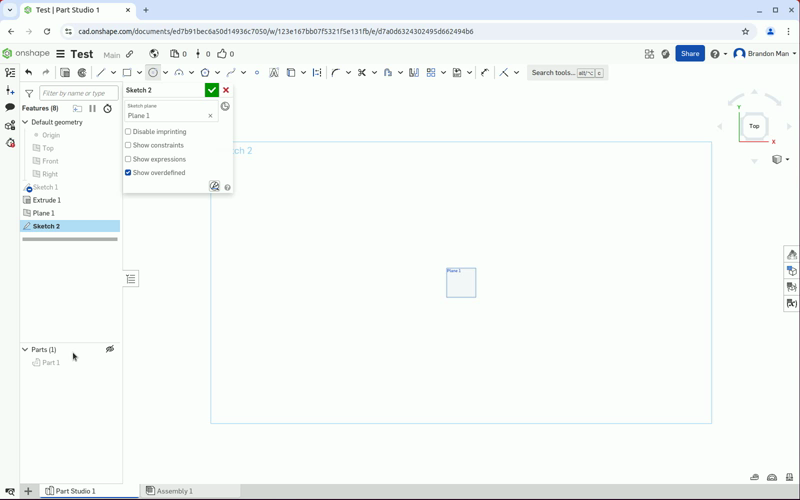
mouse_move(473, 390)
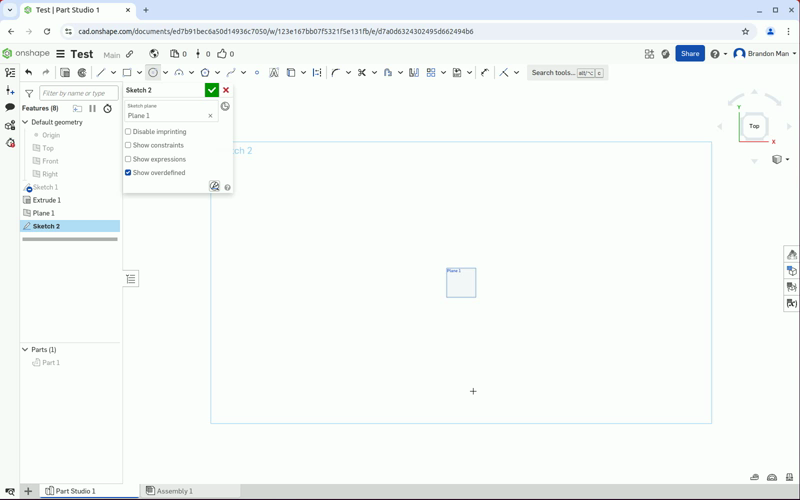
click(473, 390)
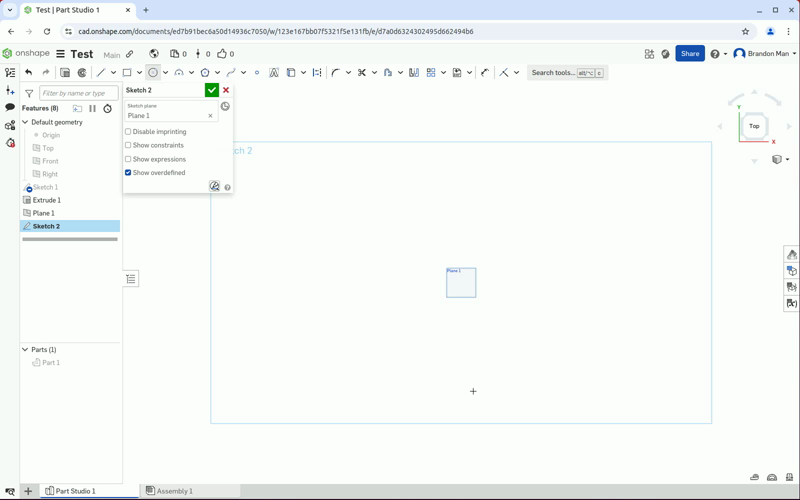
key_up(shift)
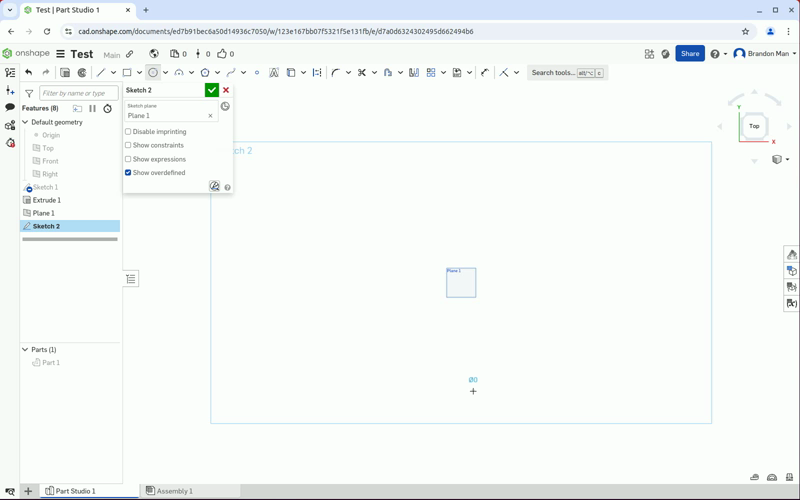
mouse_move(474, 390)
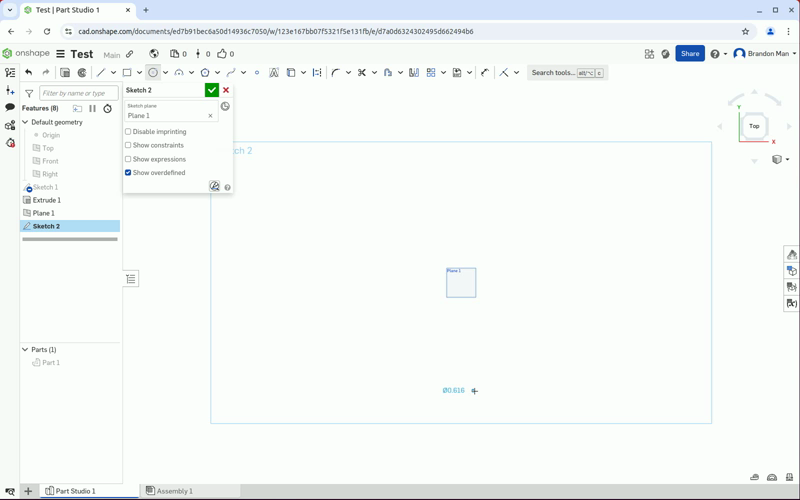
scroll(6)
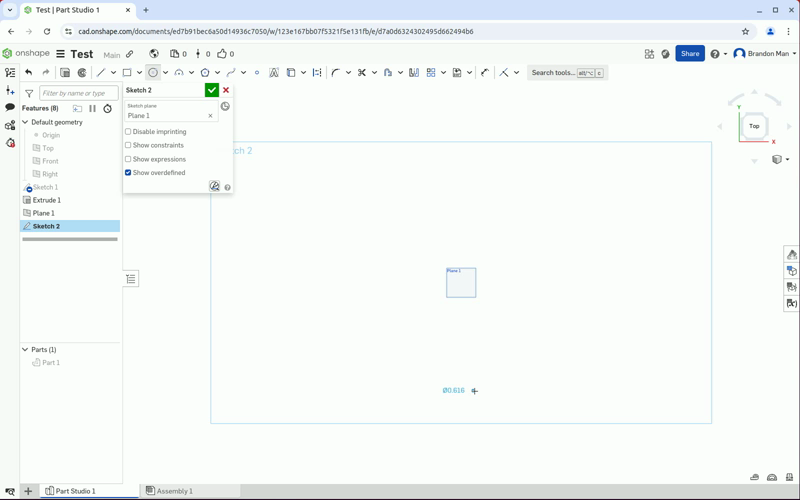
scroll(6)
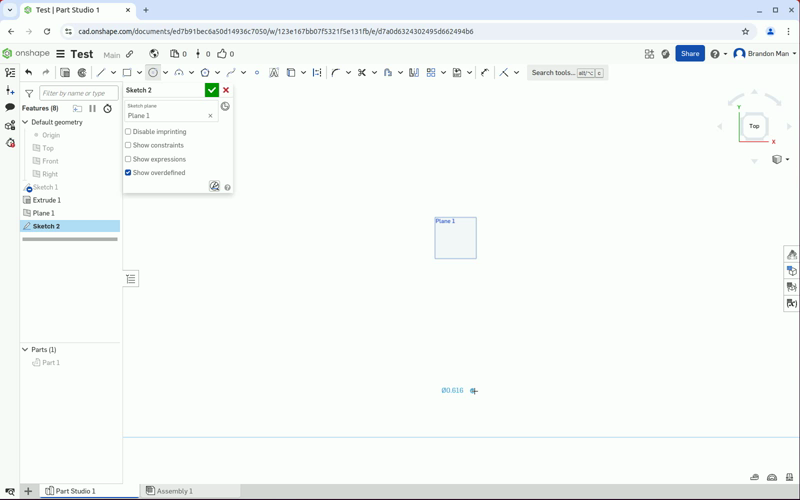
scroll(6)
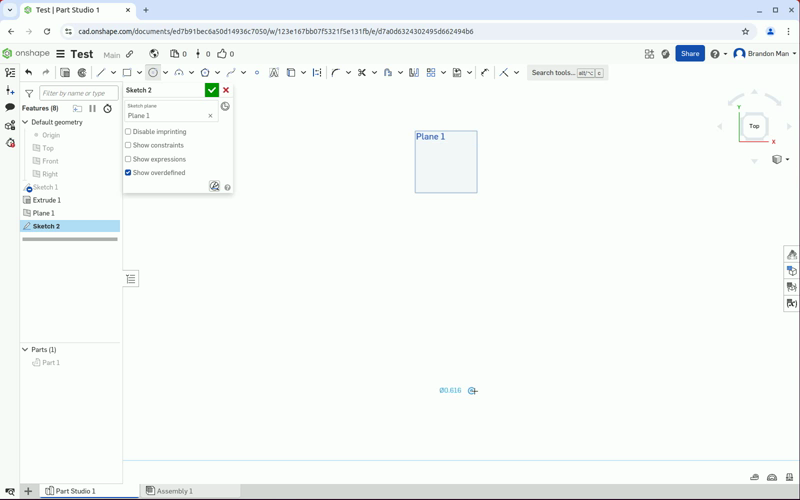
scroll(6)
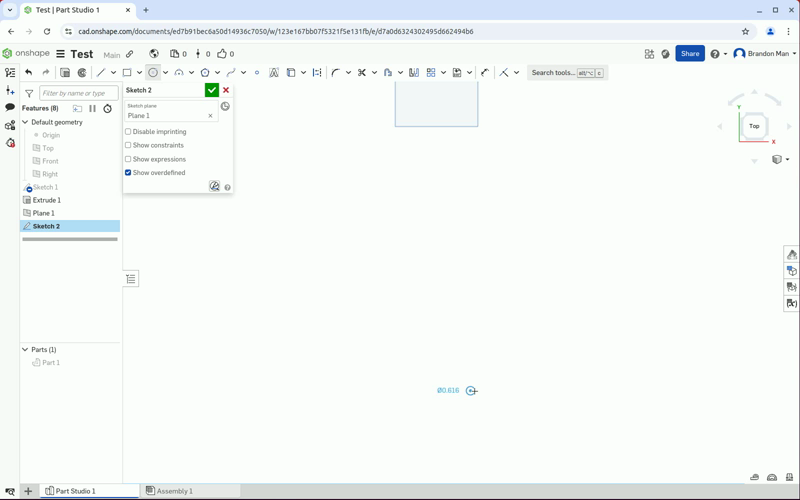
scroll(6)
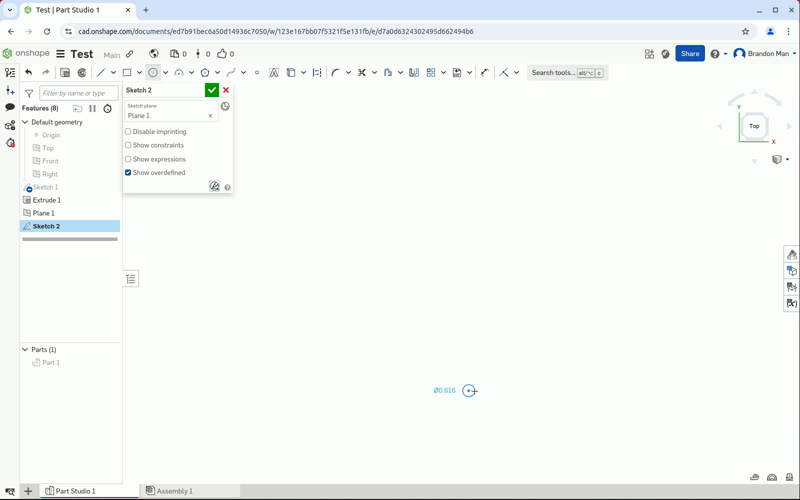
scroll(6)
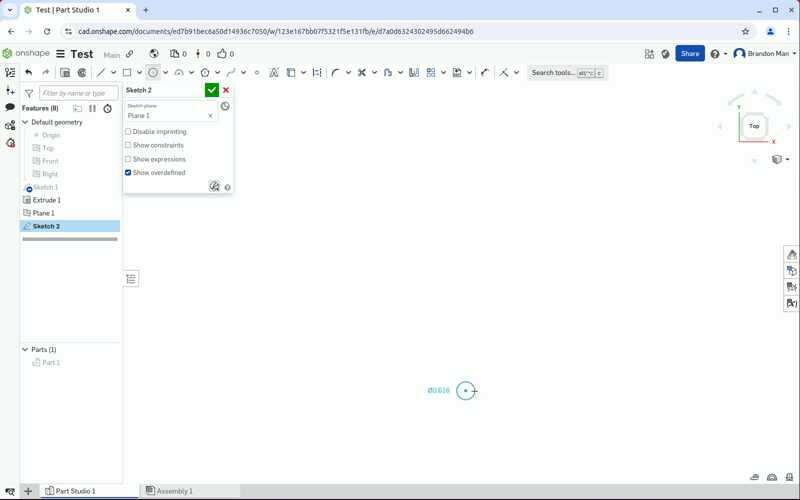
scroll(6)
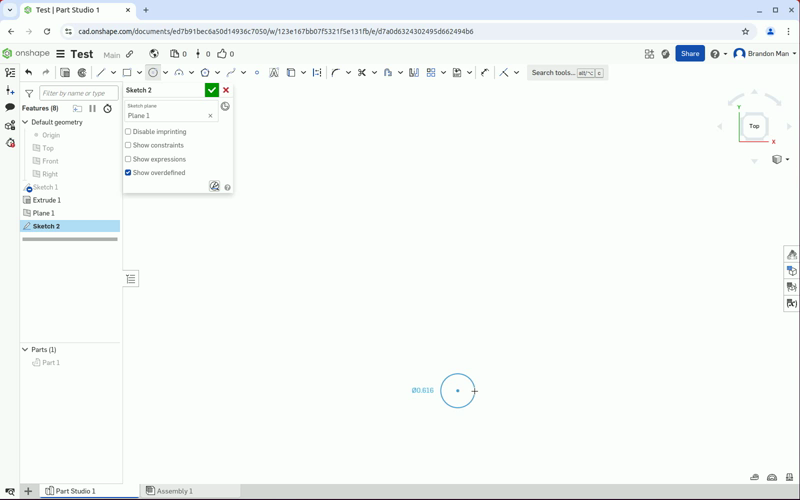
click(474, 390)
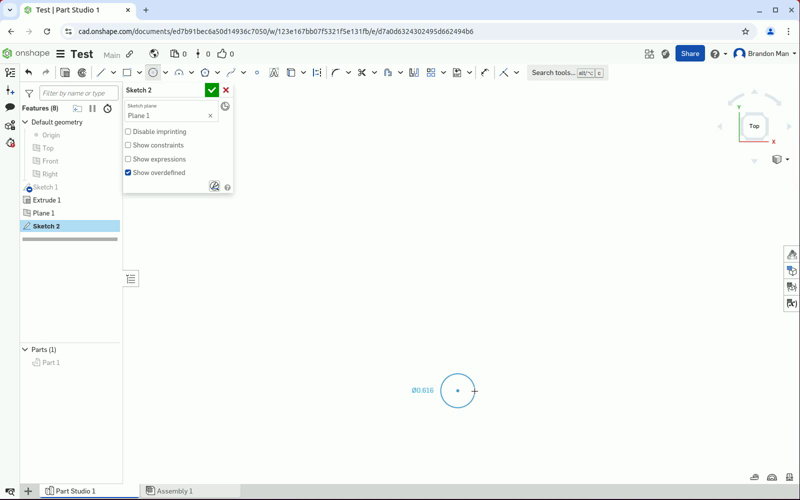
scroll(-6)
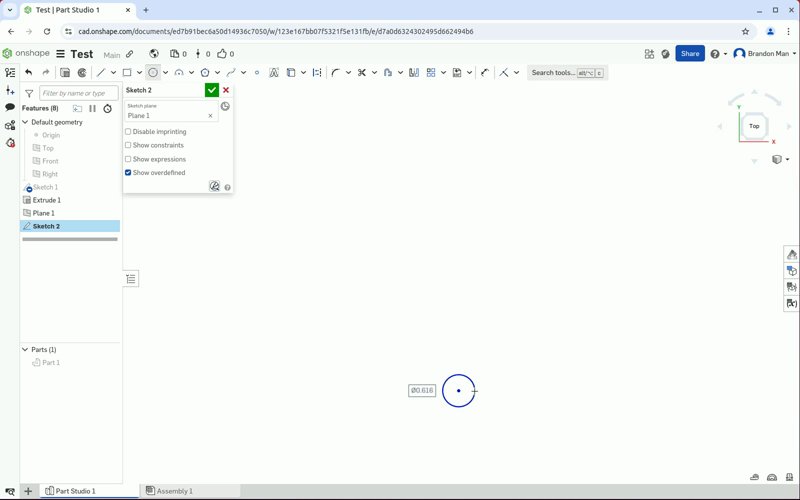
scroll(-6)
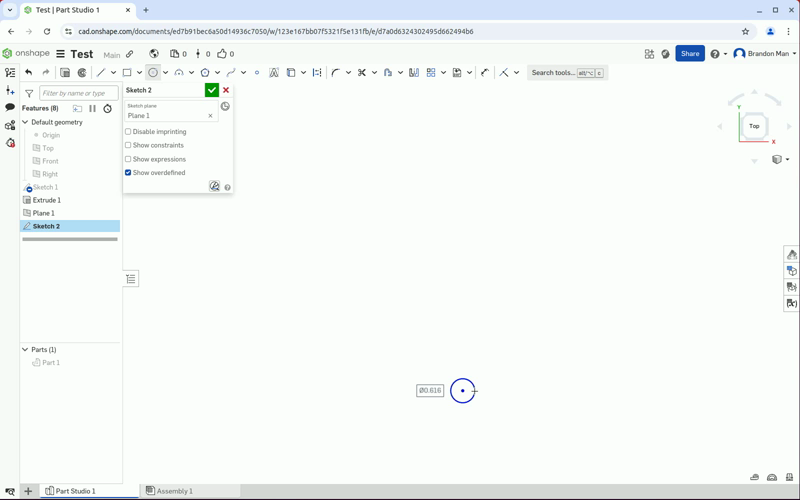
scroll(-6)
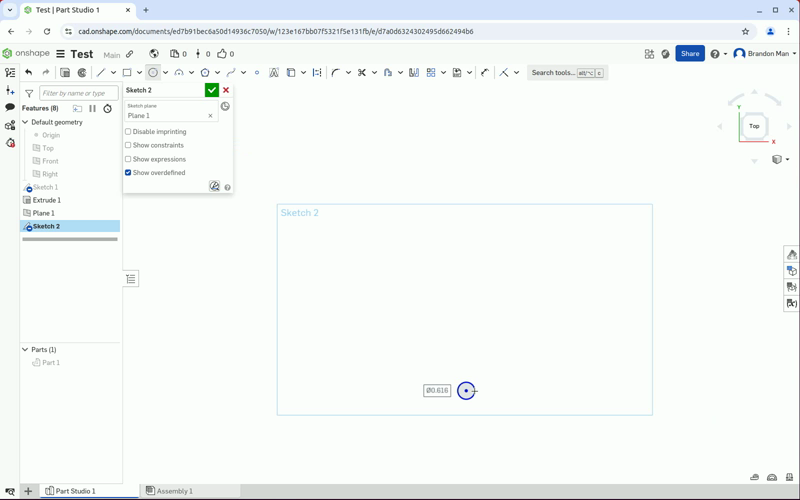
scroll(-6)
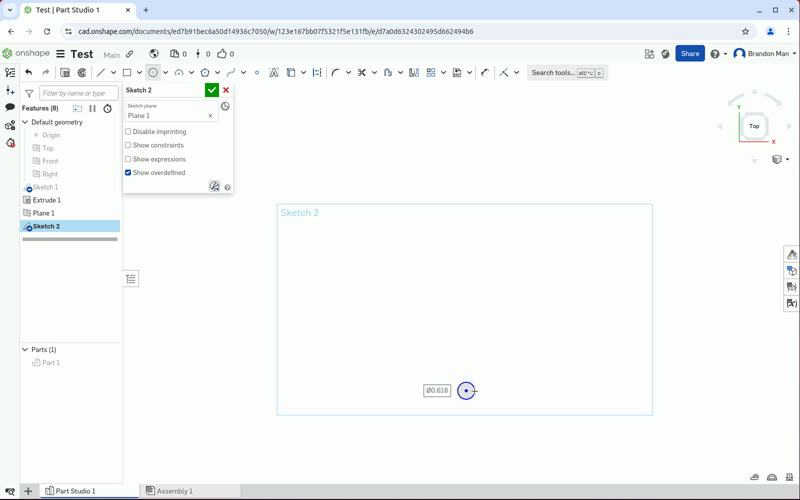
scroll(-6)
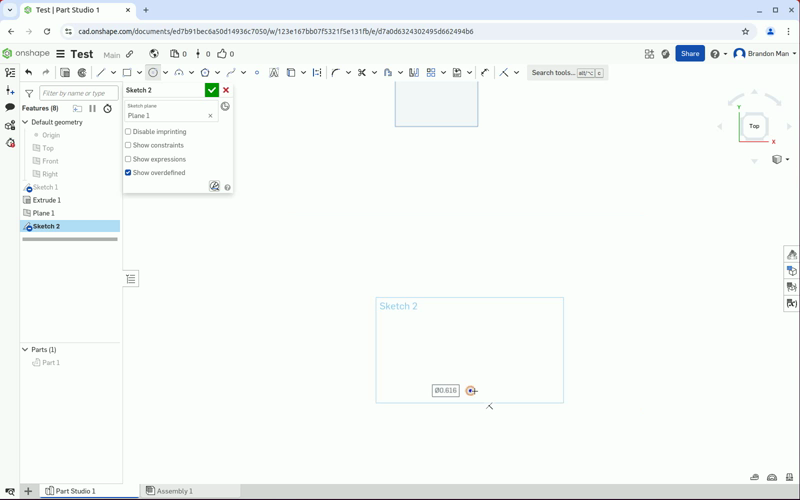
scroll(-6)
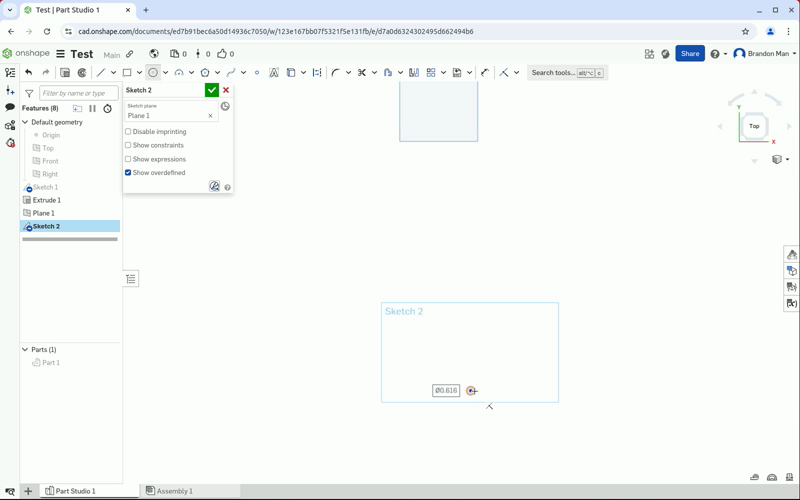
scroll(-6)
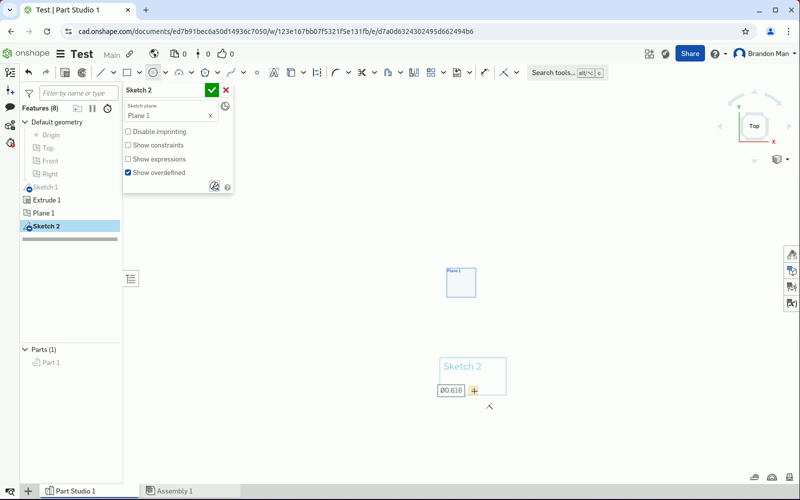
key(esc)
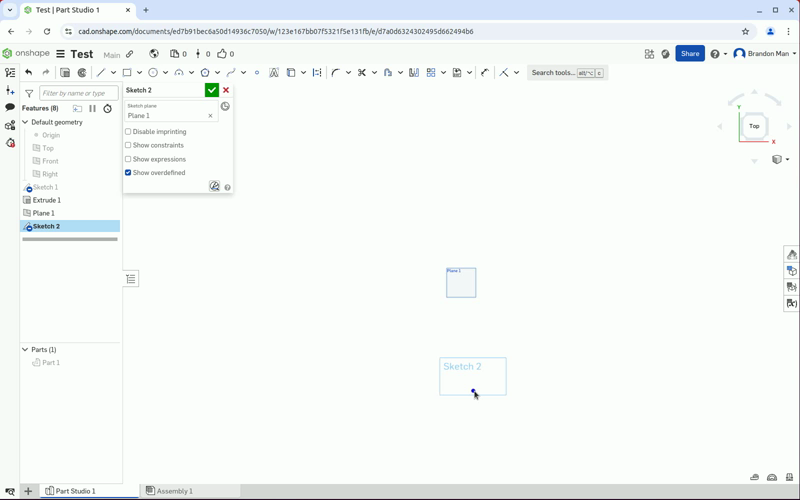
mouse_move(474, 390)
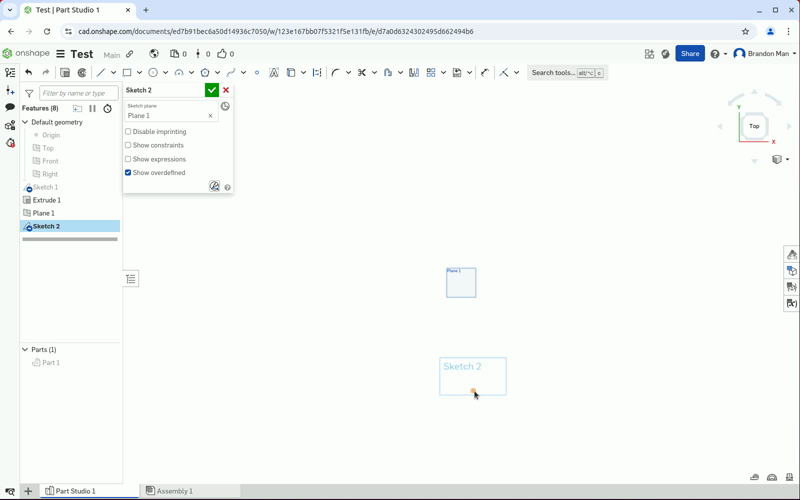
scroll(6)
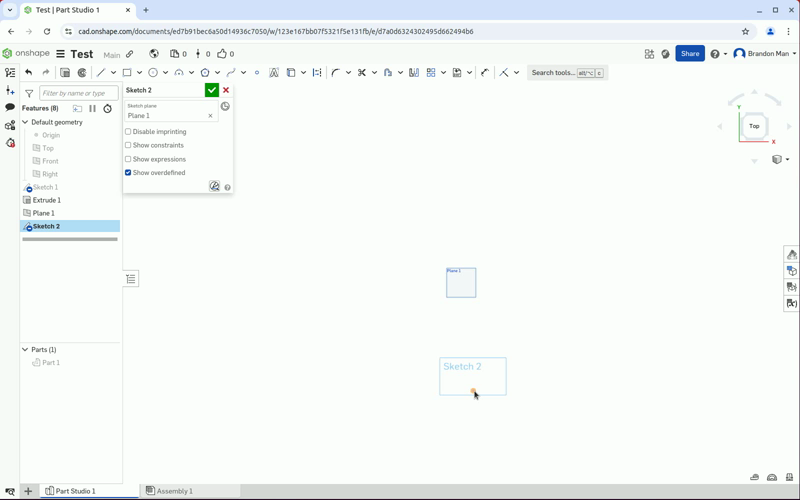
scroll(6)
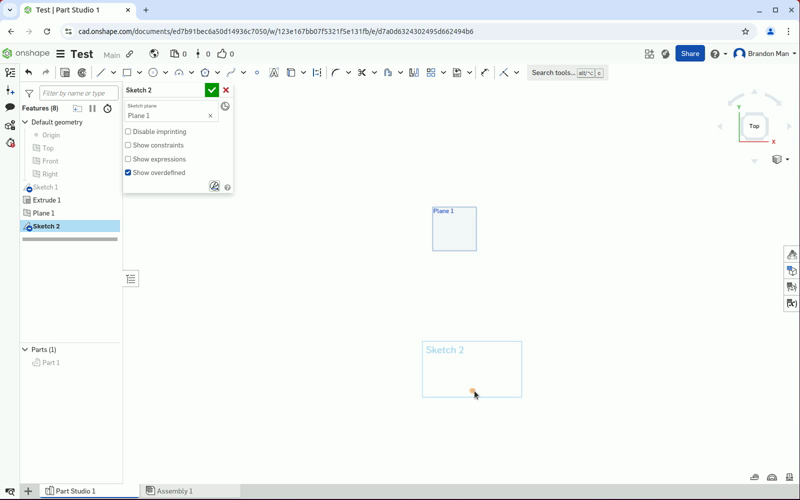
scroll(6)
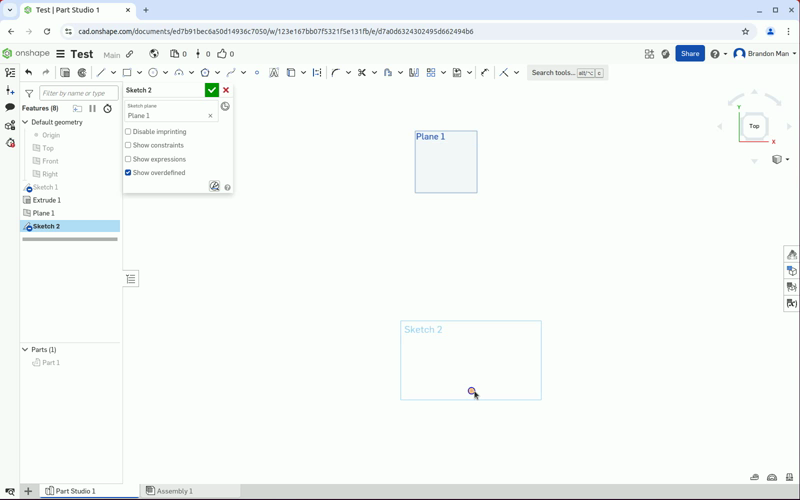
scroll(6)
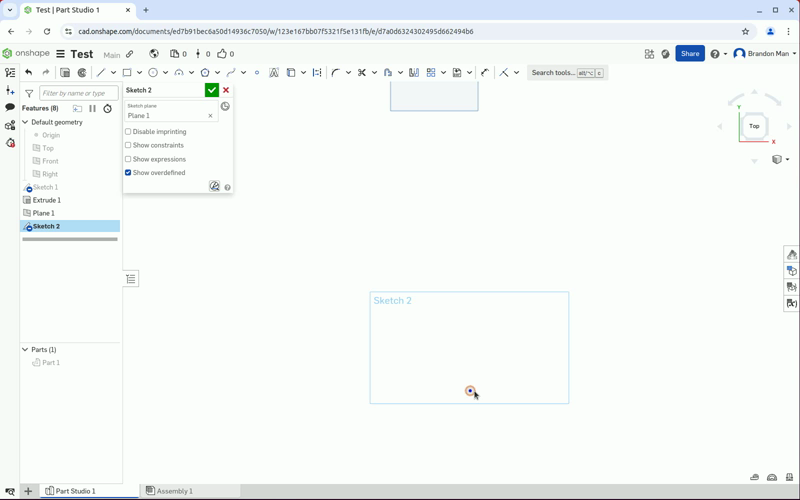
scroll(6)
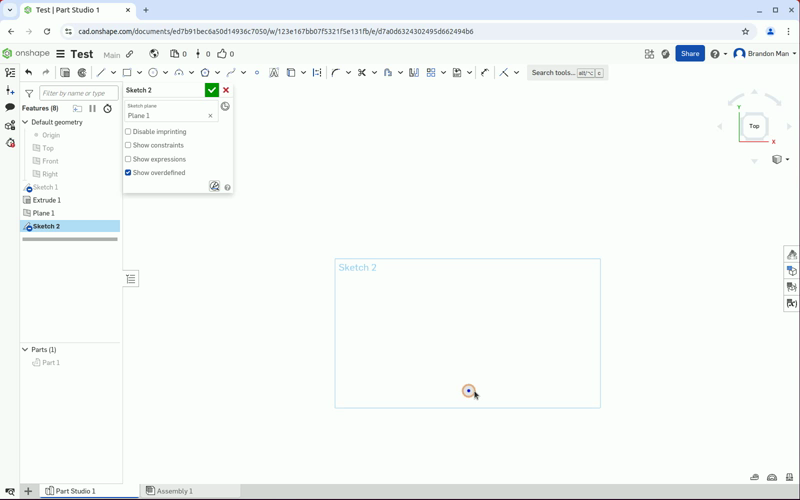
scroll(6)
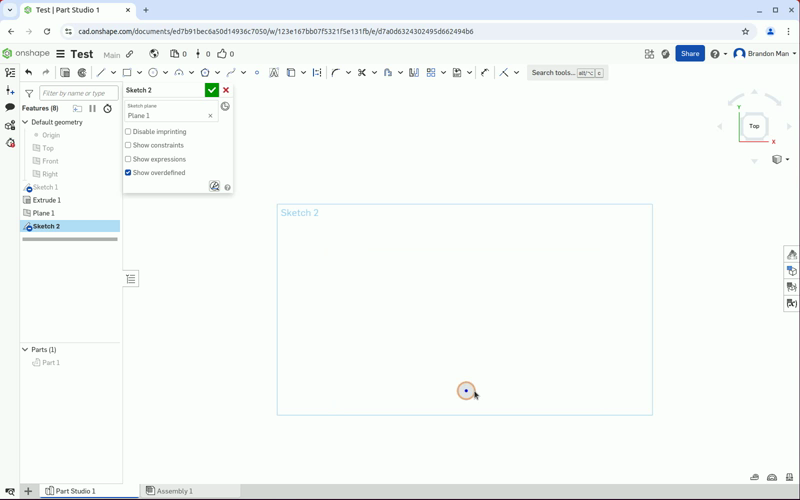
scroll(6)
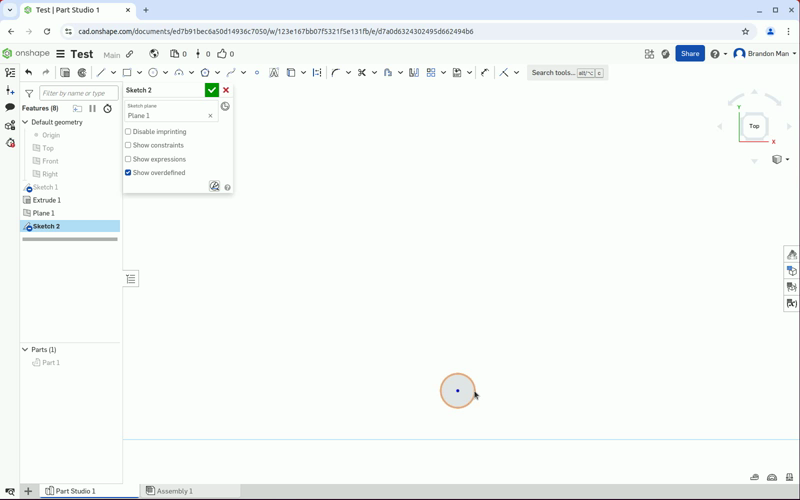
click(474, 390)
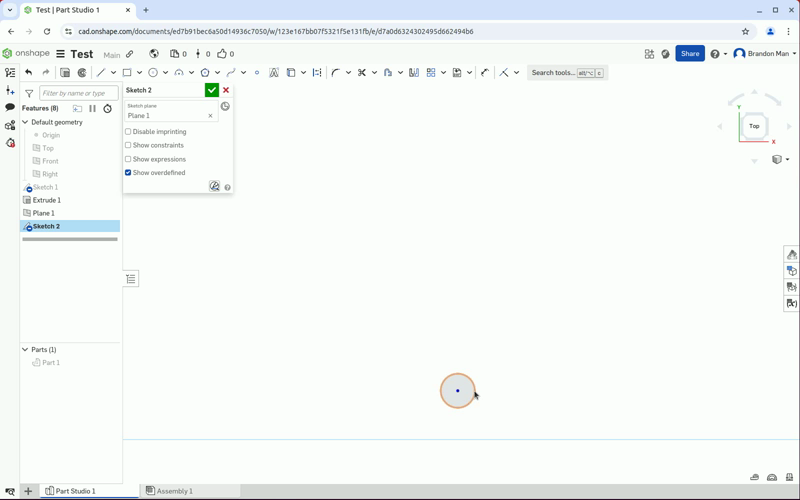
scroll(-6)
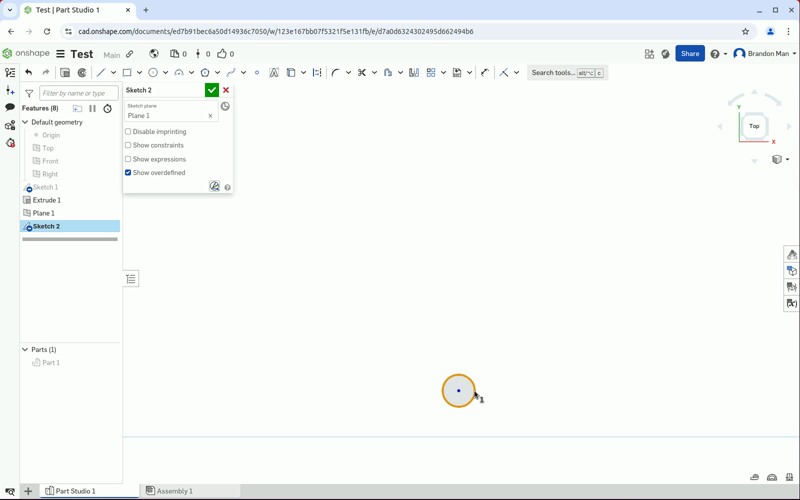
scroll(-6)
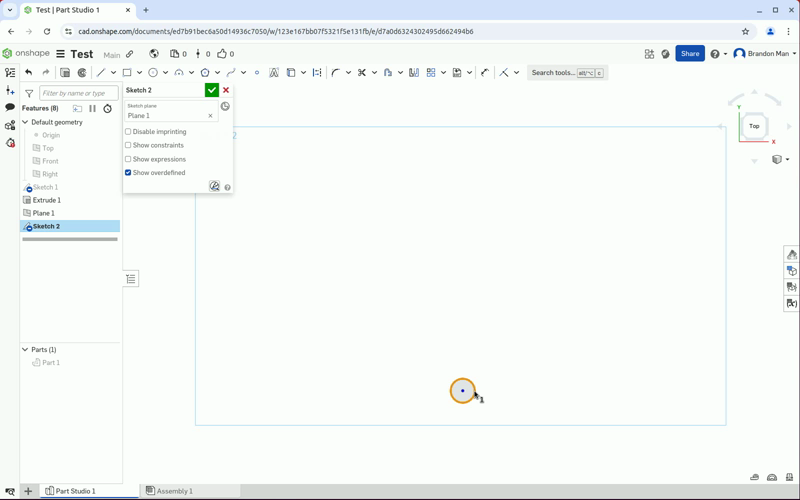
scroll(-6)
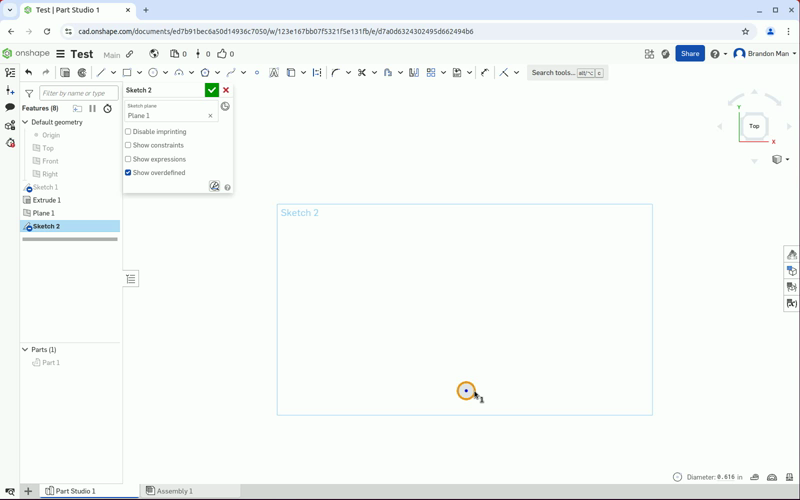
scroll(-6)
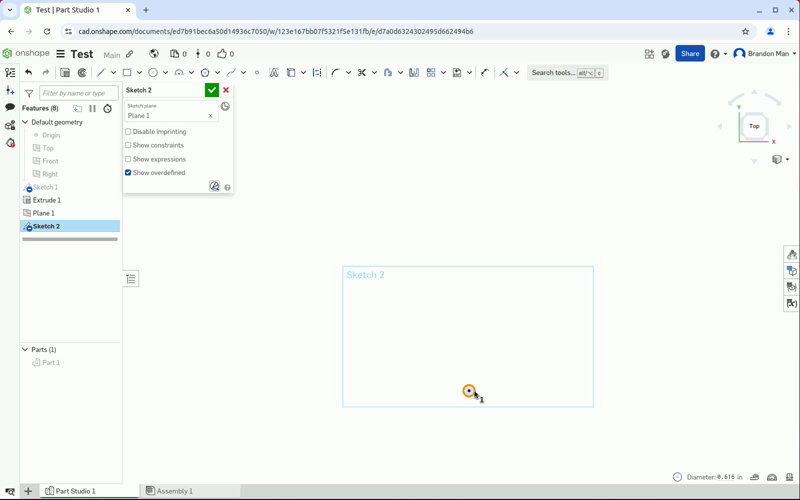
scroll(-6)
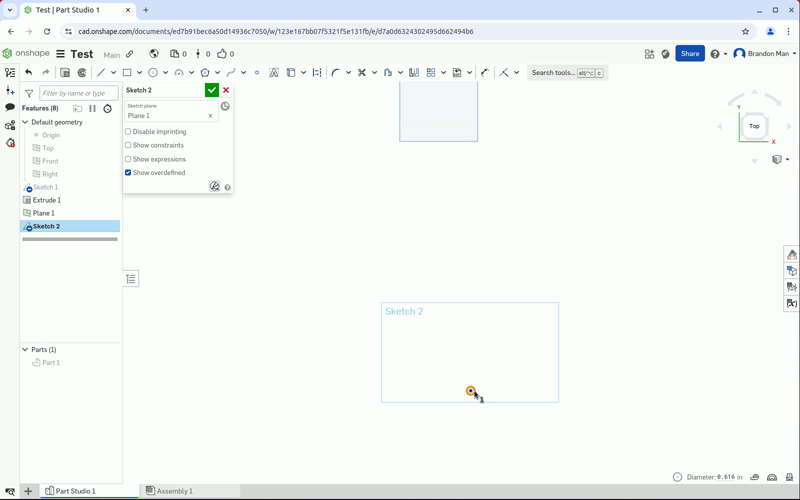
scroll(-6)
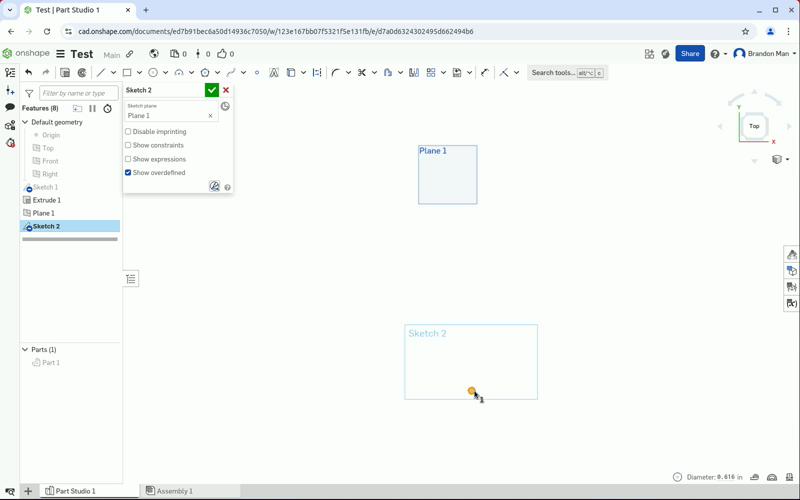
scroll(-6)
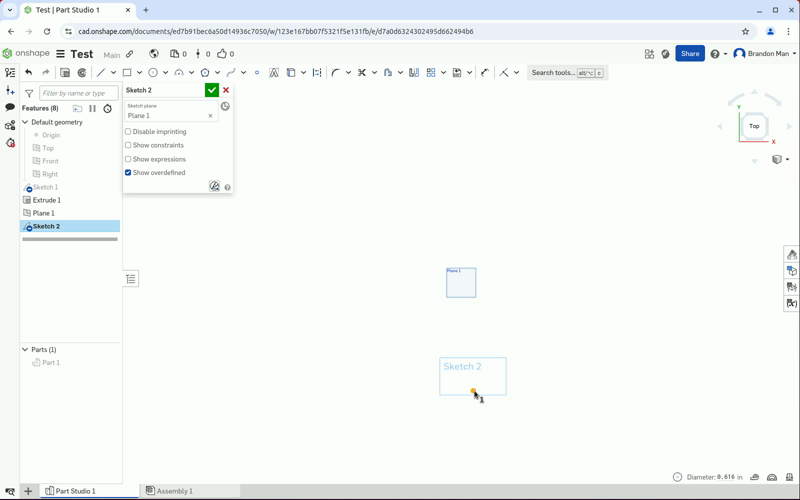
mouse_move(73, 352)
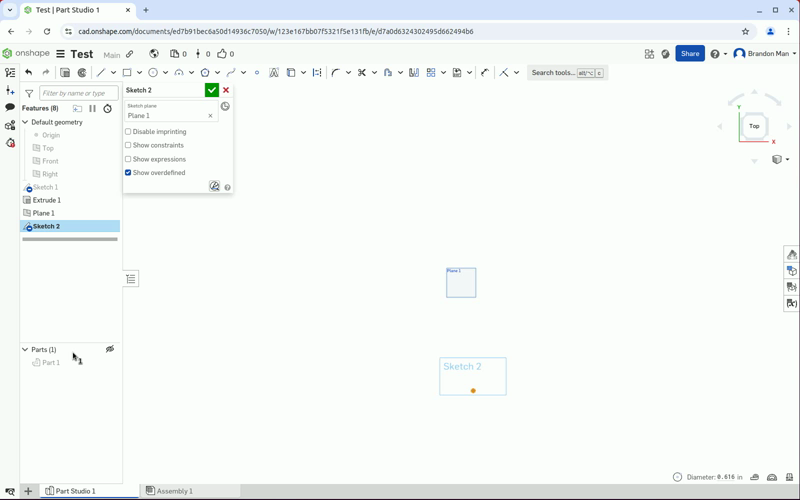
key(shift+y)
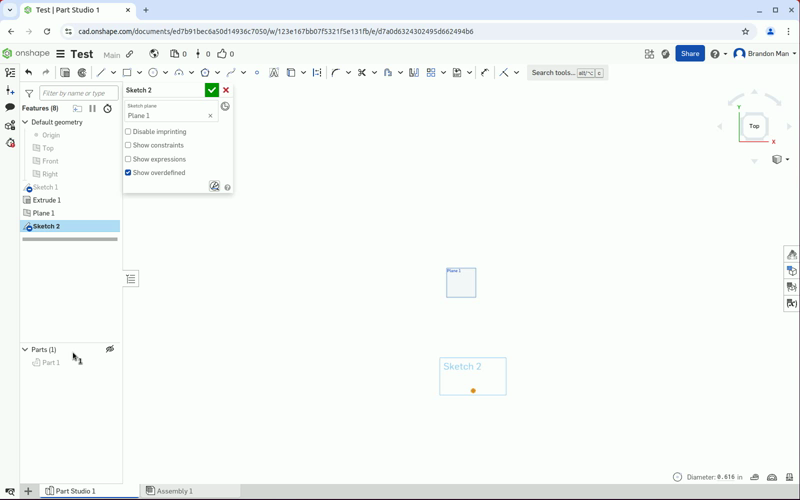
key(shift+e)
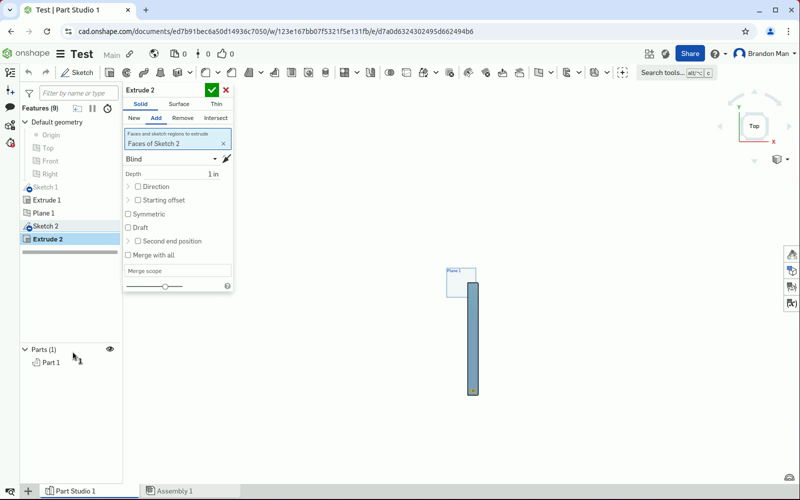
mouse_move(143, 106)
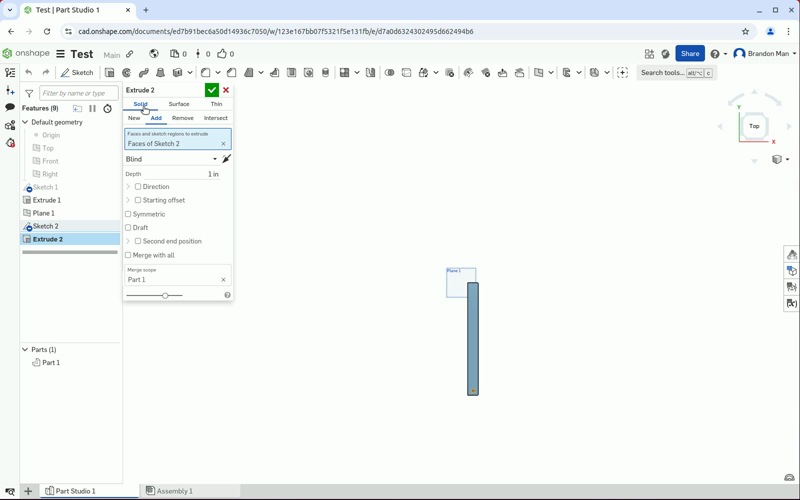
click(143, 106)
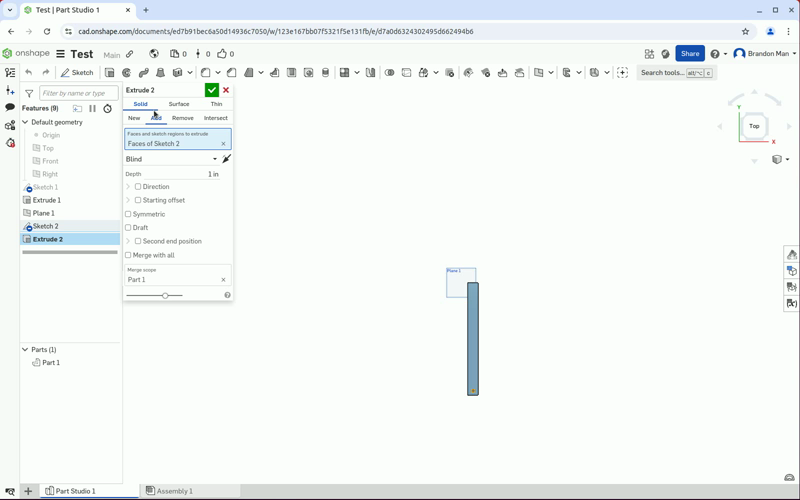
mouse_move(186, 120)
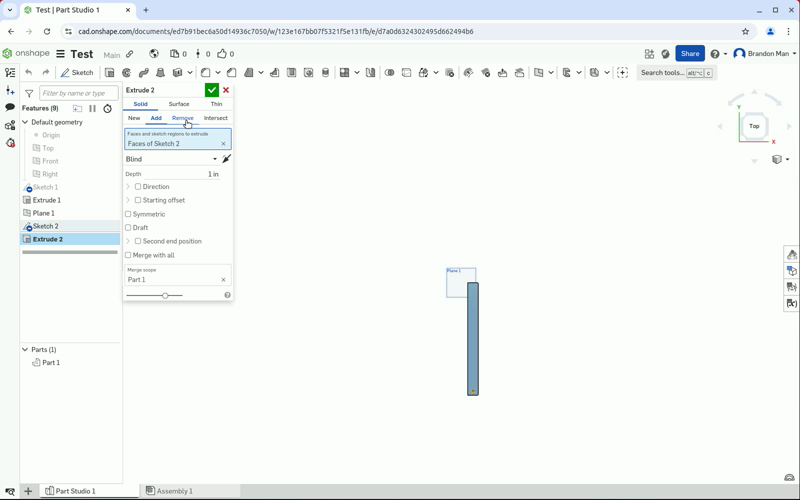
click(186, 120)
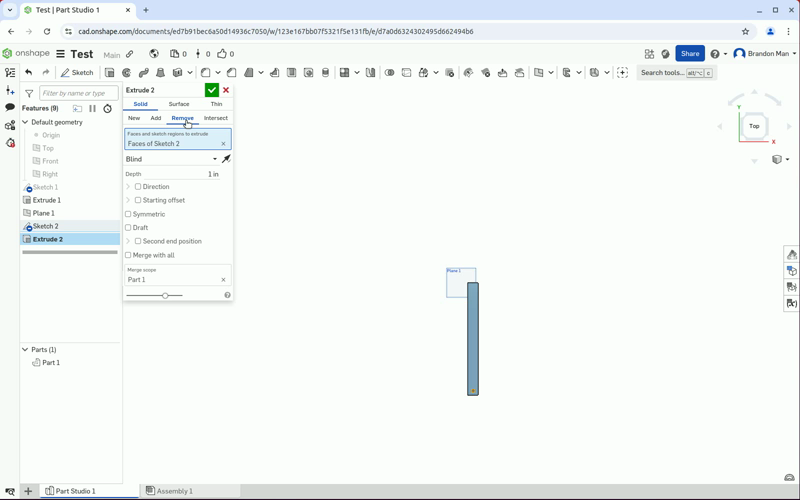
key(tab, 4)
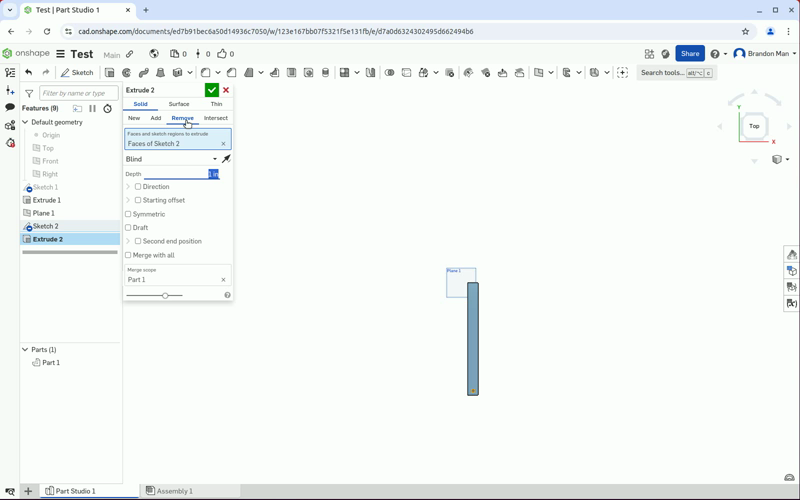
text(2.407)
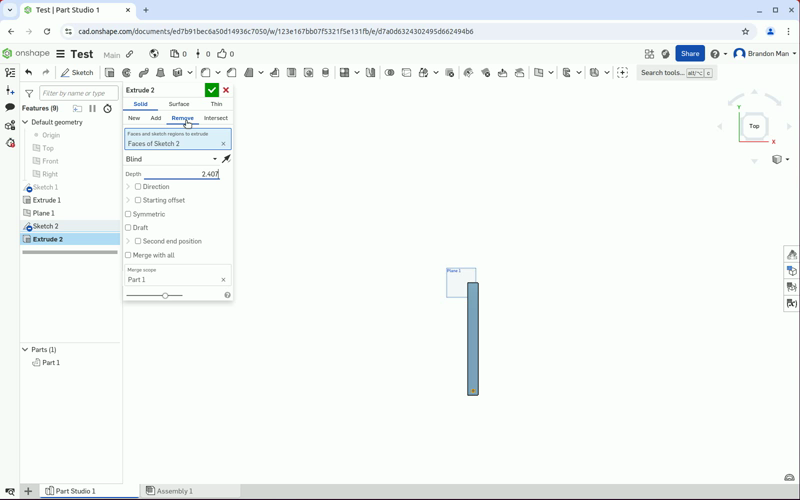
key(tab, 6)
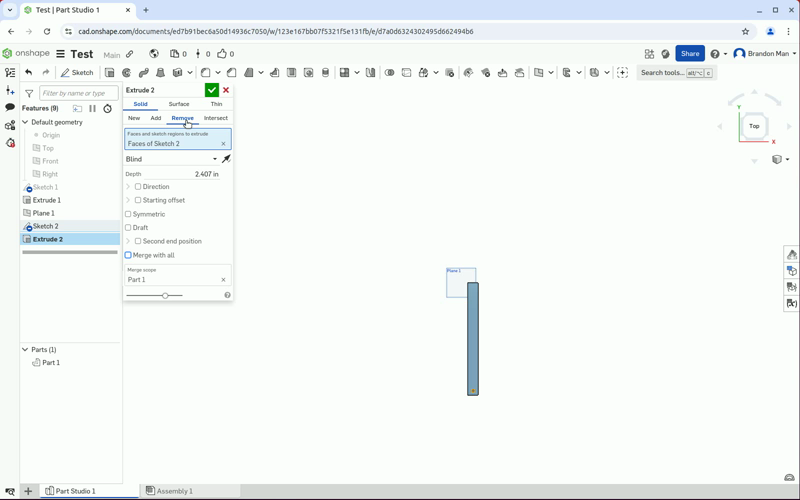
key(space)
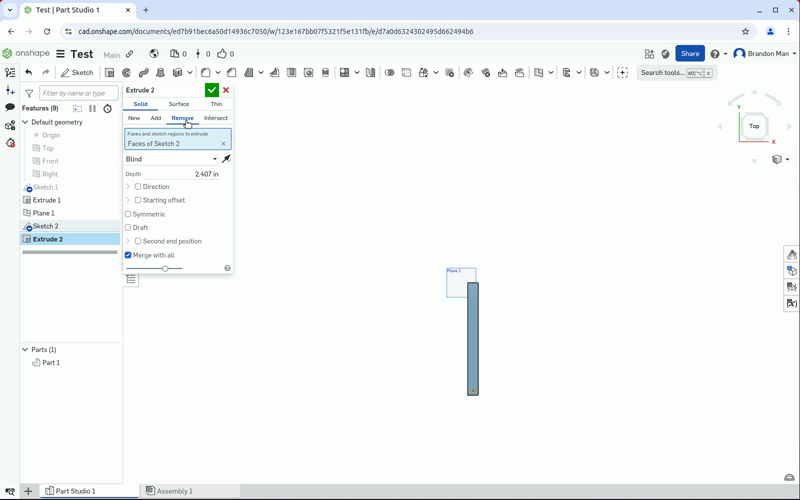
key(enter)
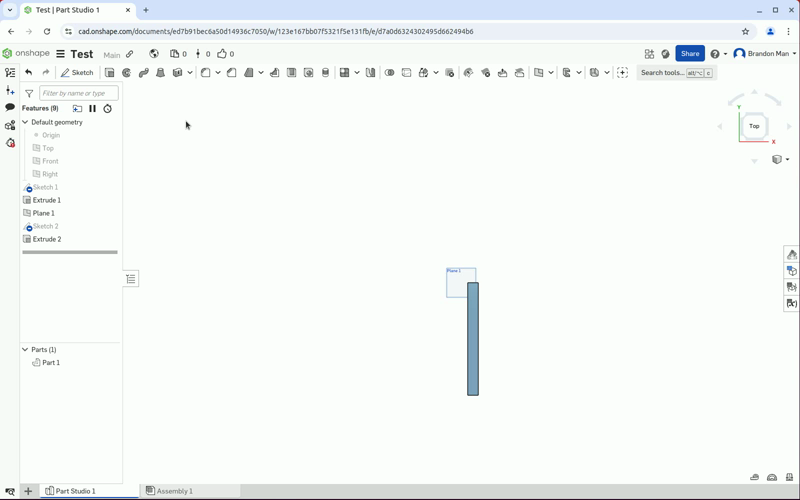
key(shift+h)
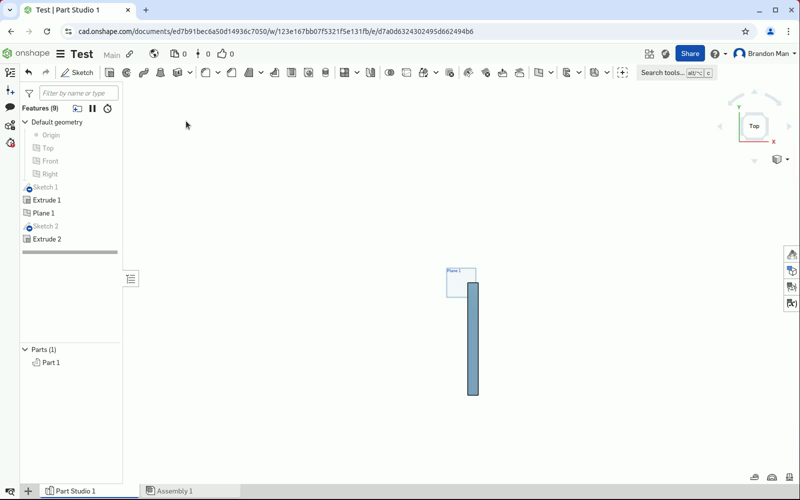
key(shift+h)
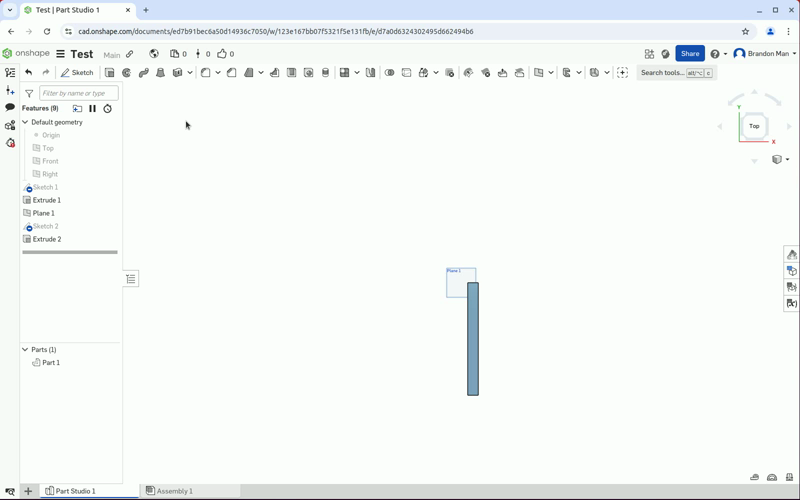
mouse_move(73, 189)
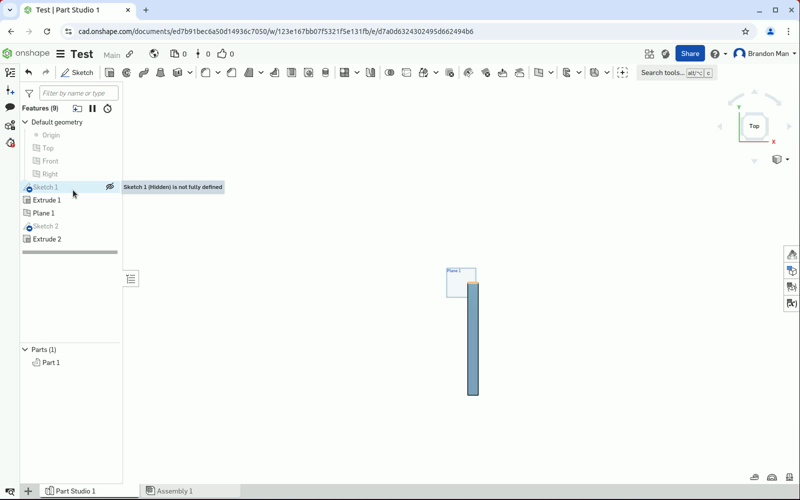
click(73, 189)
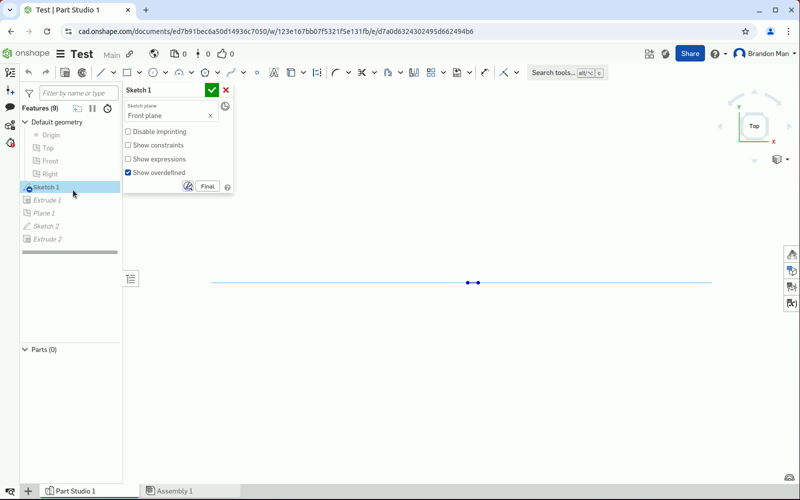
mouse_move(229, 92)
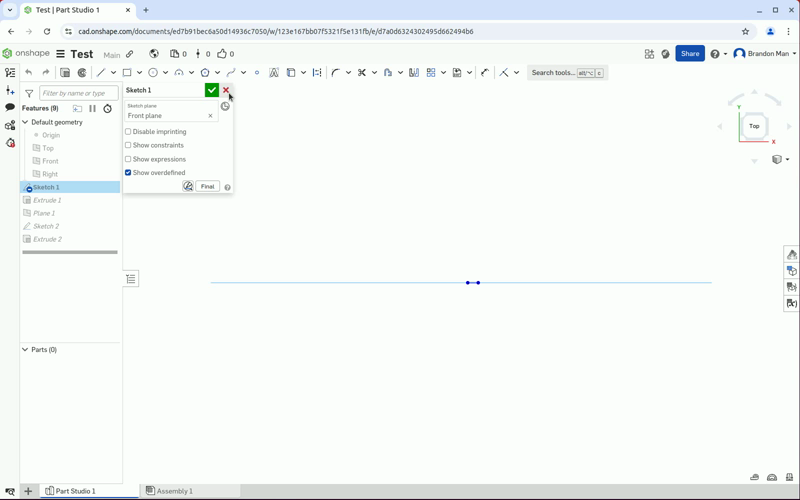
click(229, 92)
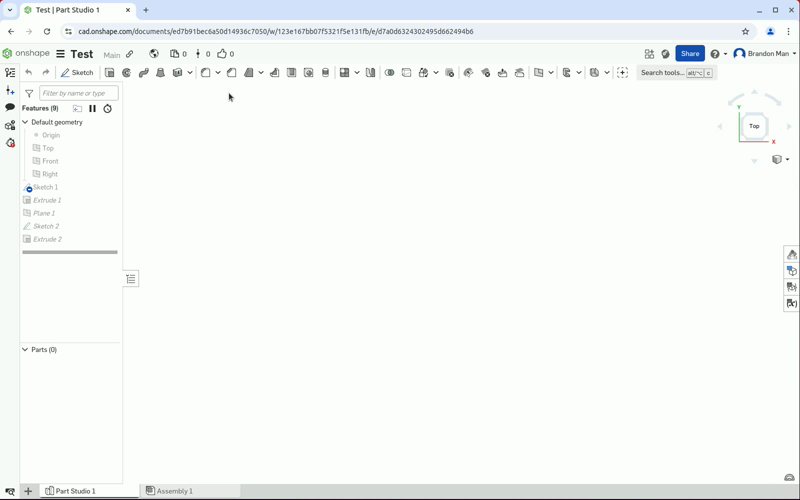
key(shift+s)
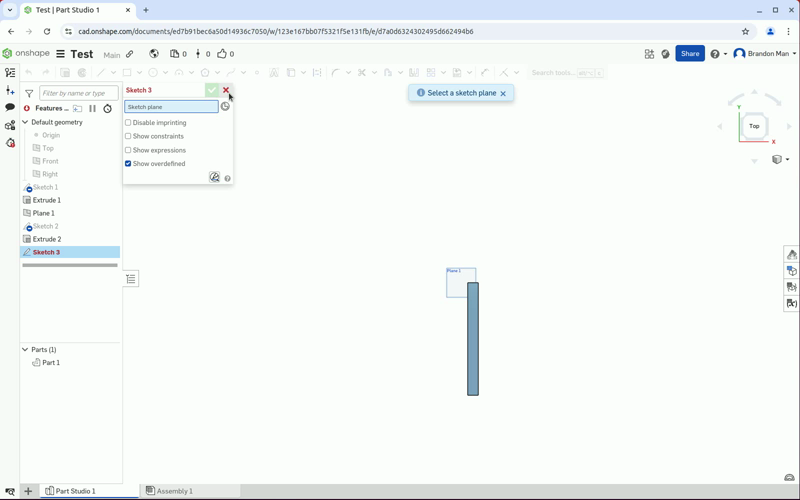
mouse_move(73, 215)
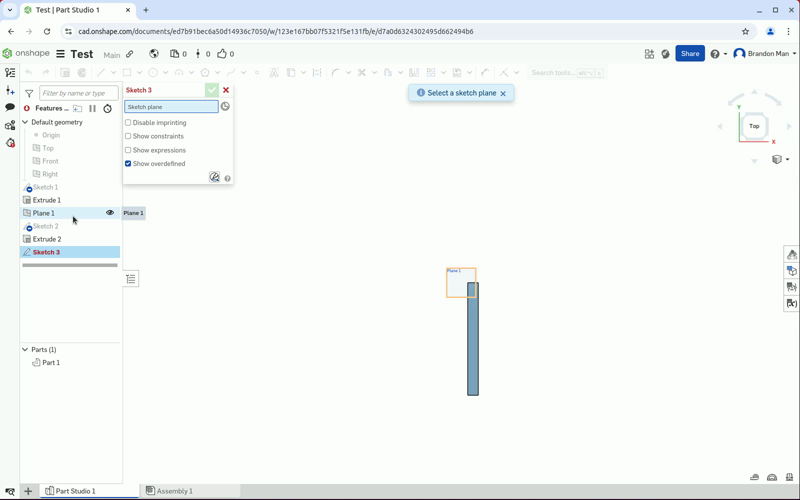
click(73, 215)
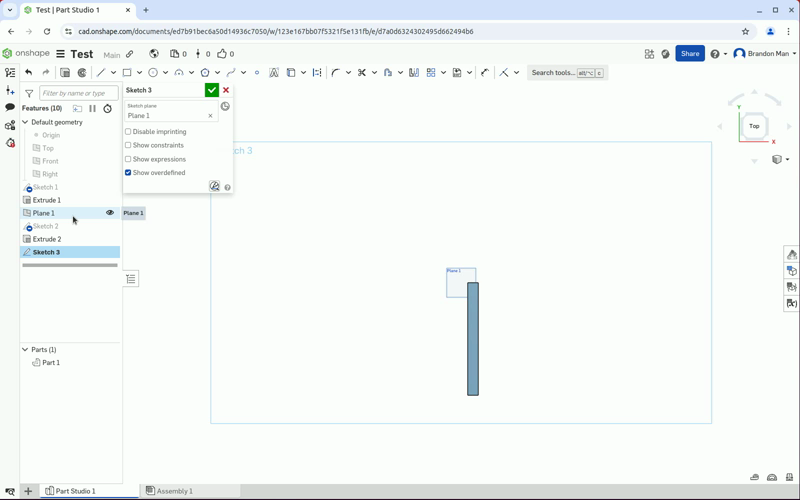
mouse_move(73, 352)
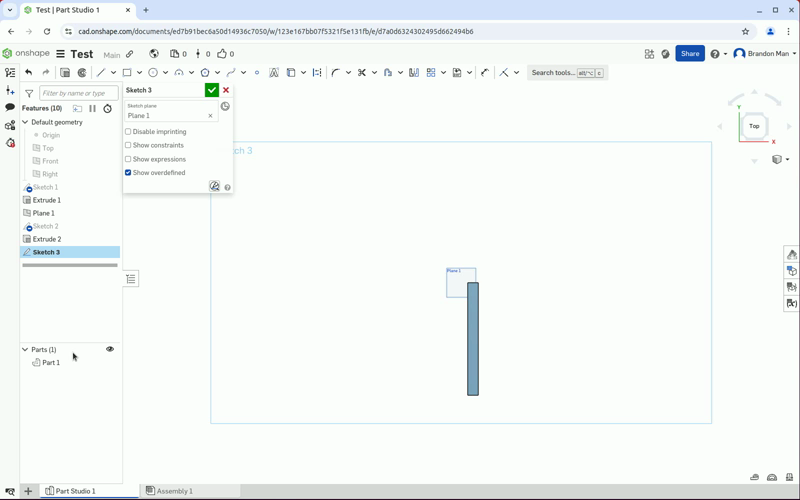
key(y)
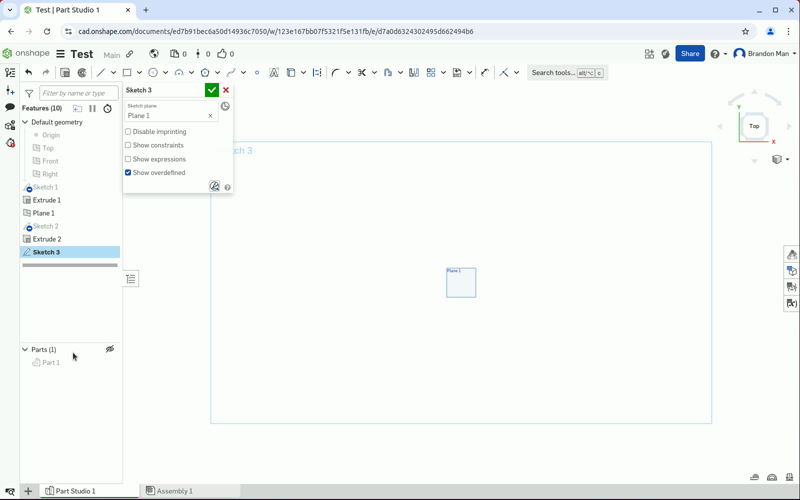
key(c)
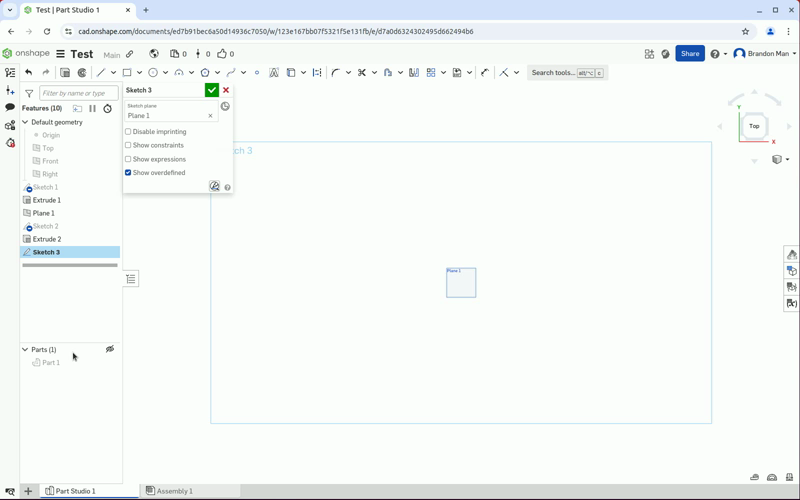
key_down(shift)
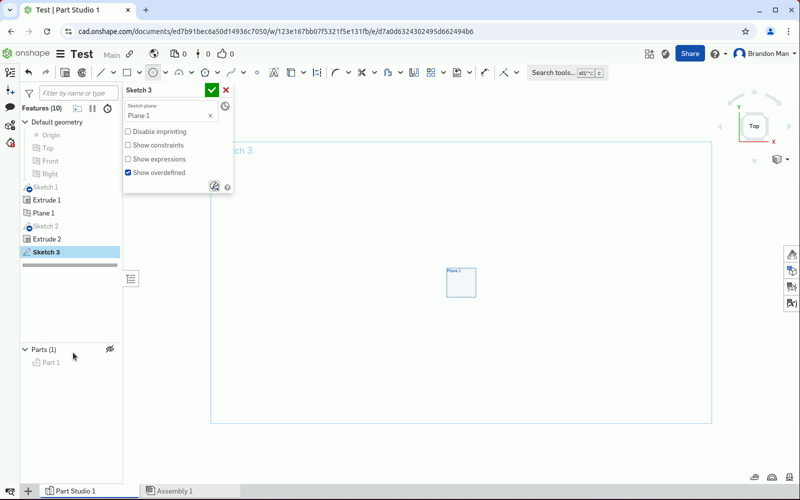
mouse_move(473, 287)
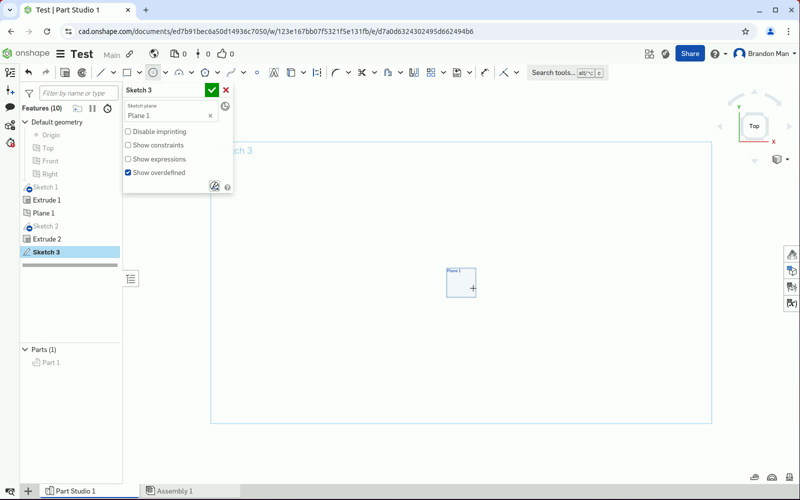
click(473, 287)
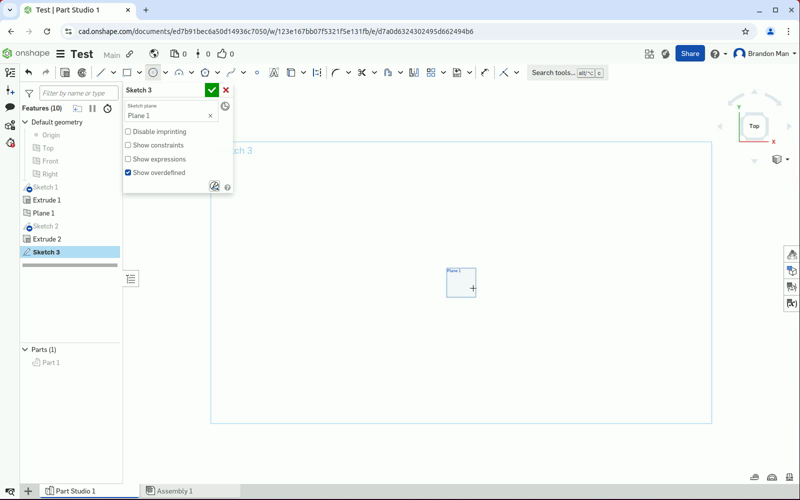
key_up(shift)
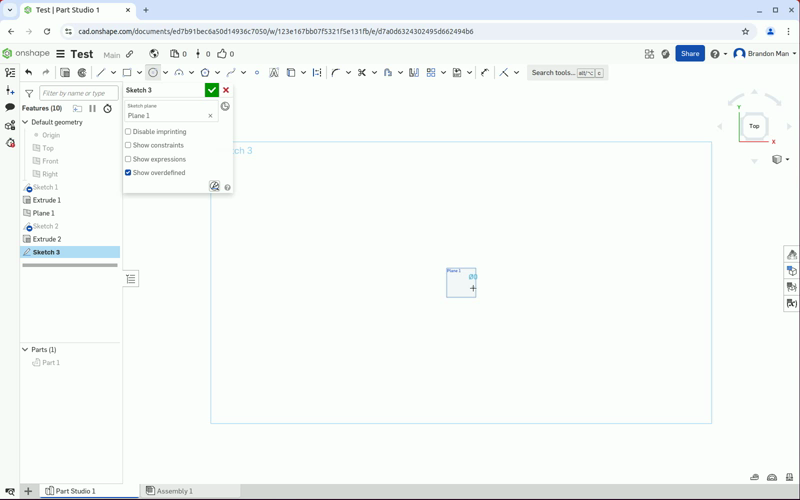
mouse_move(474, 287)
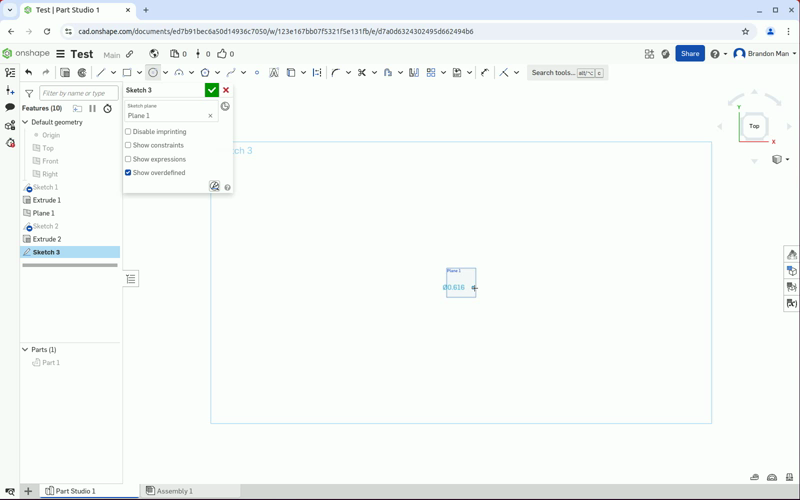
scroll(6)
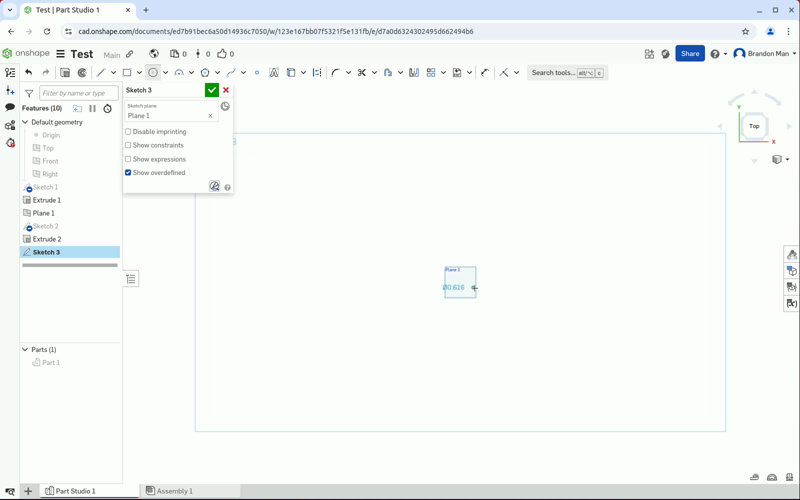
scroll(6)
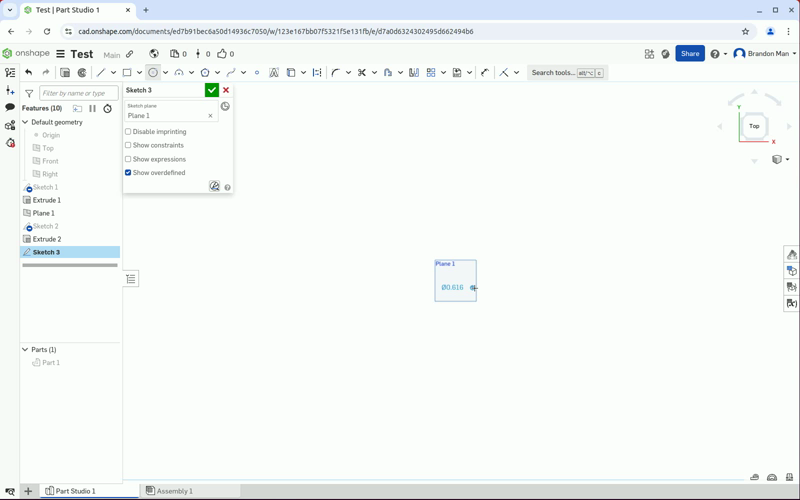
scroll(6)
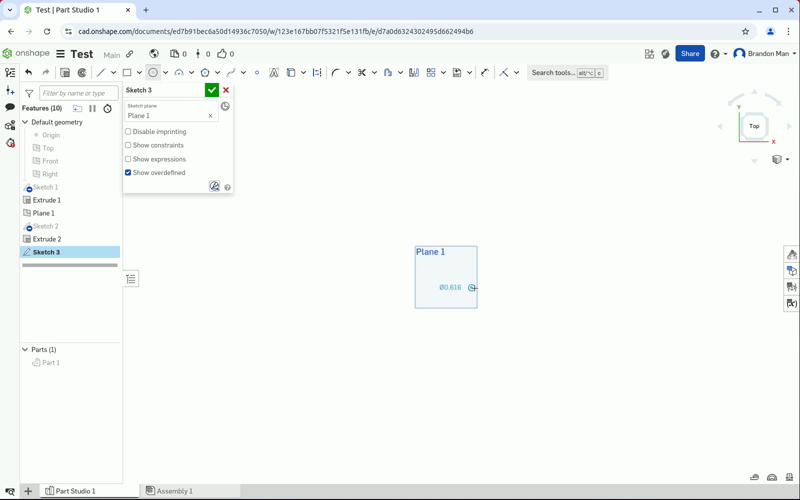
scroll(6)
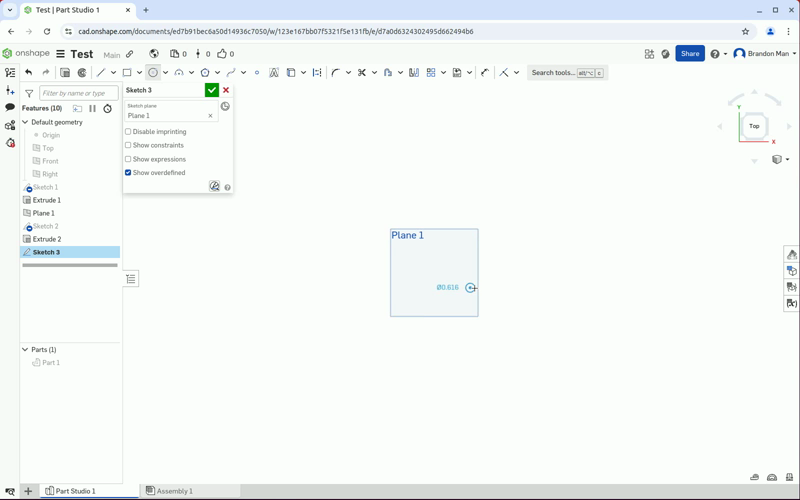
scroll(6)
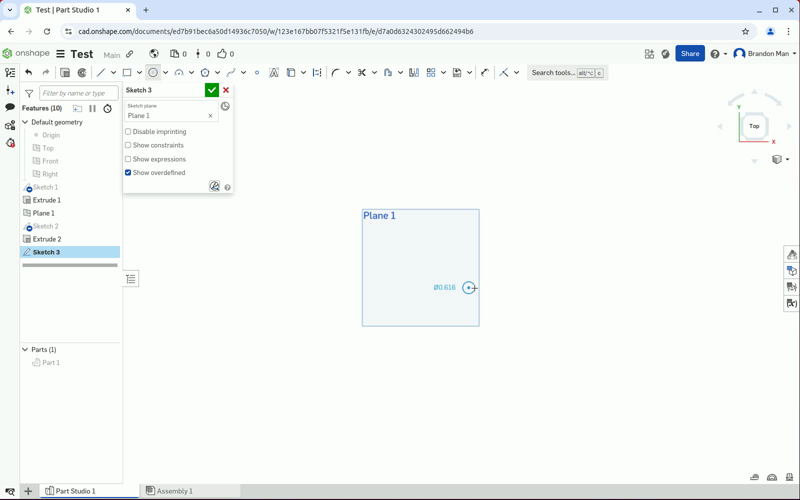
scroll(6)
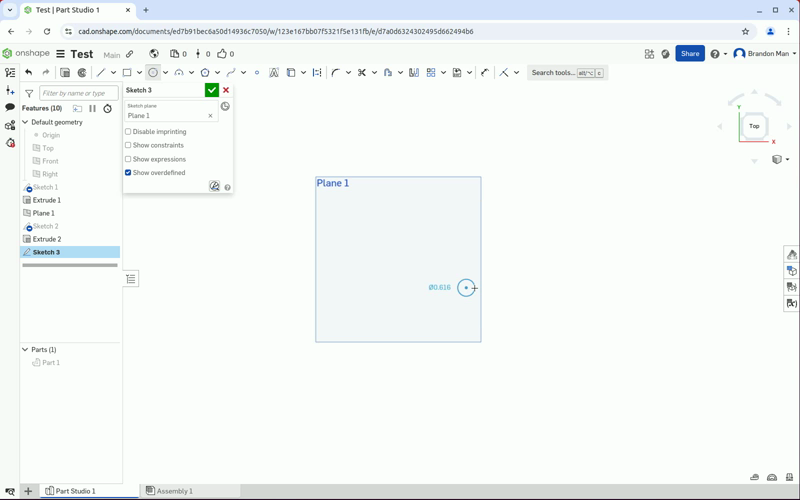
scroll(6)
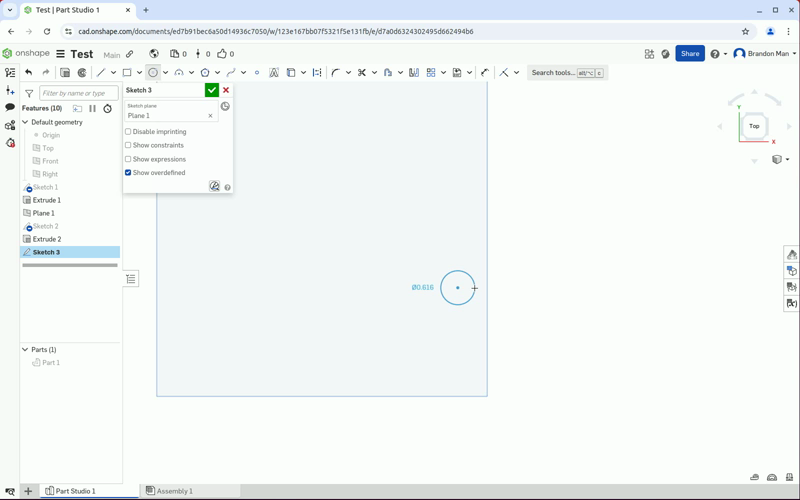
click(474, 287)
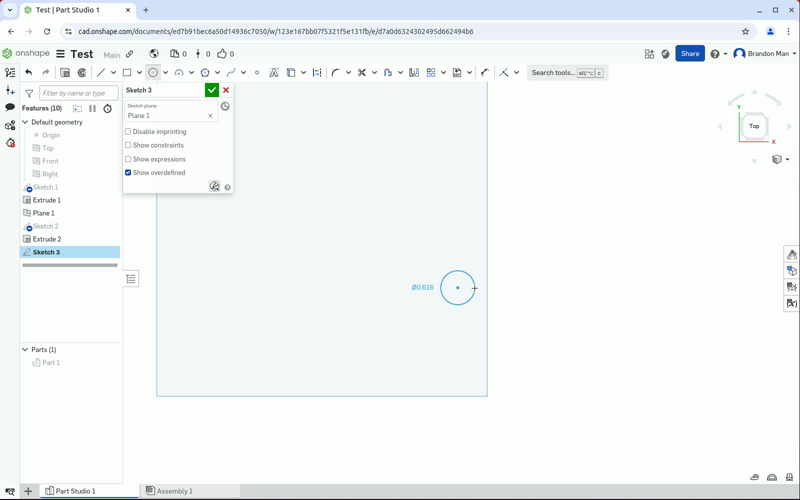
scroll(-6)
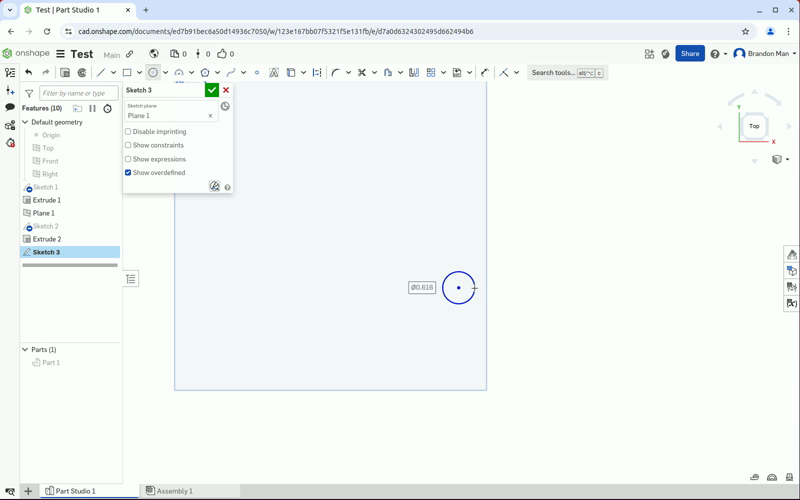
scroll(-6)
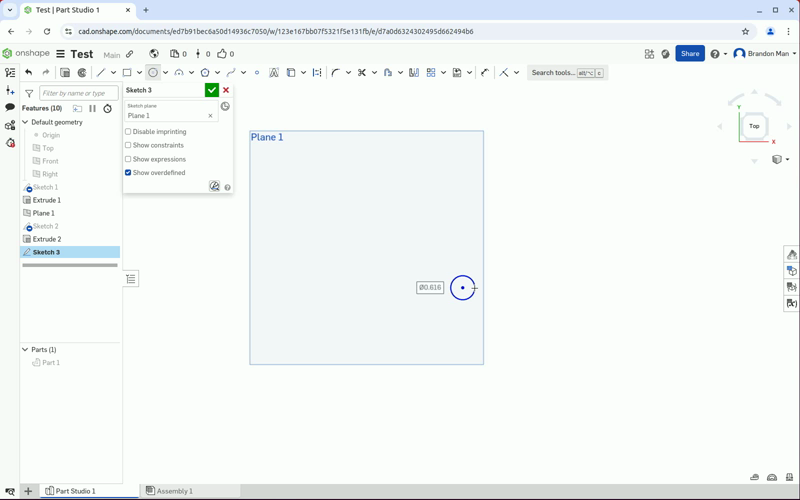
scroll(-6)
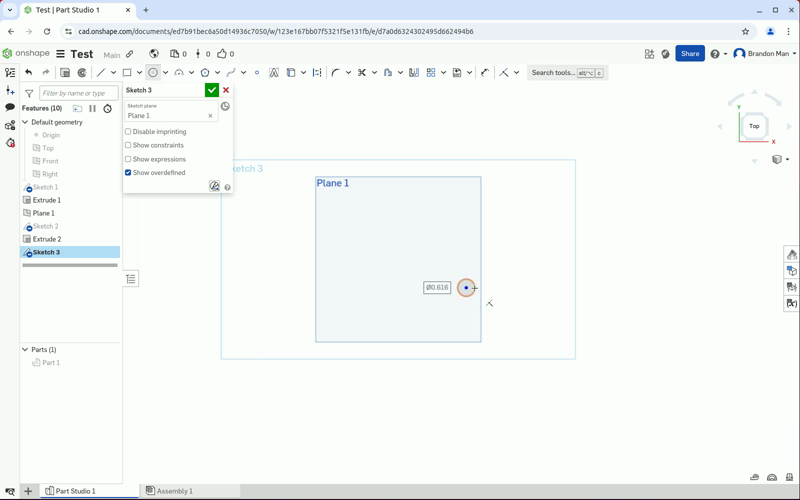
scroll(-6)
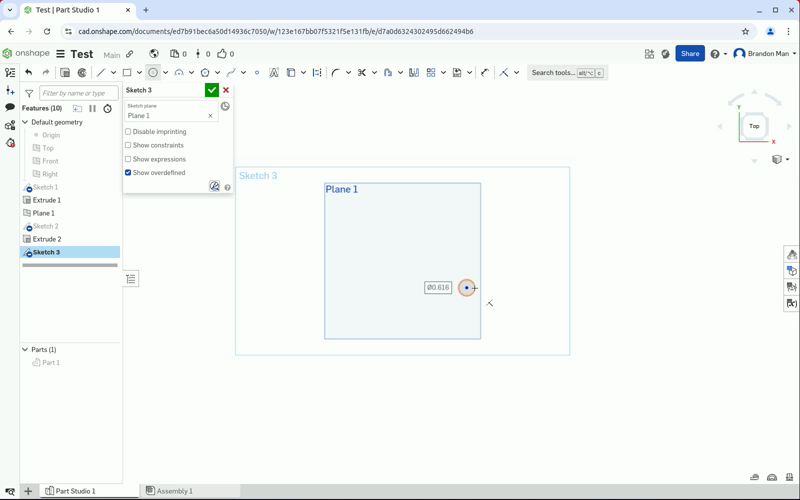
scroll(-6)
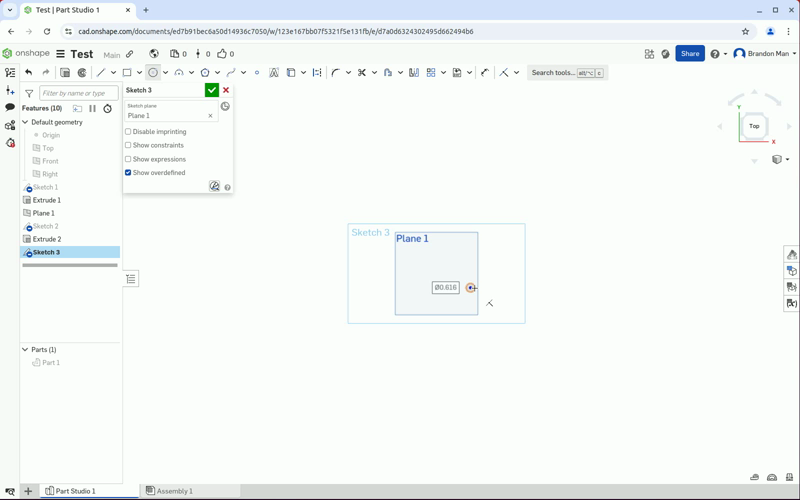
scroll(-6)
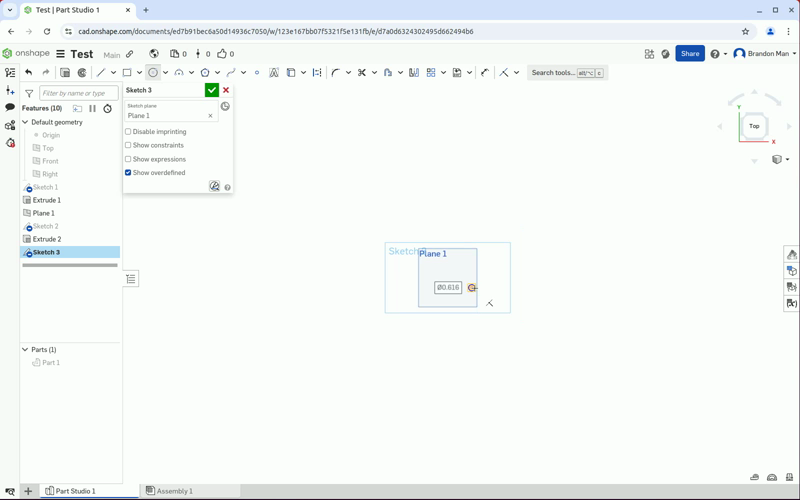
scroll(-6)
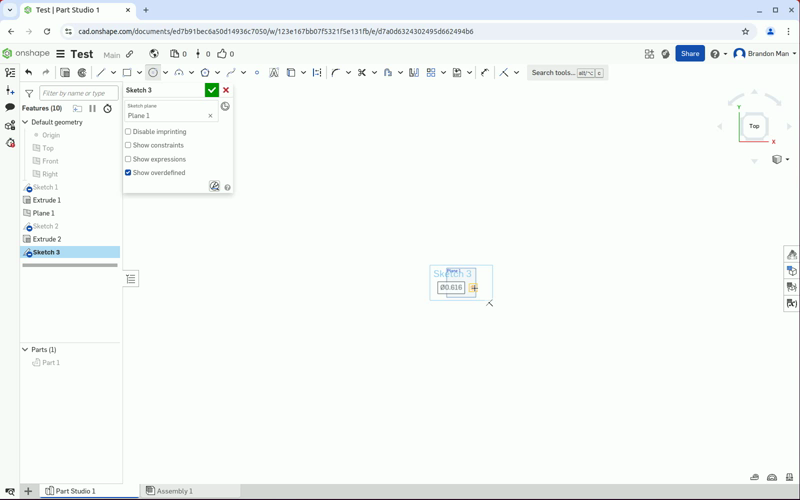
key(esc)
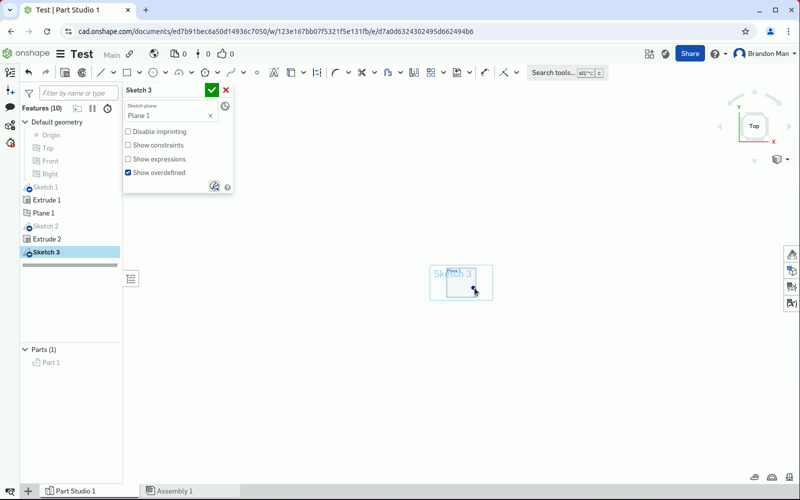
mouse_move(472, 288)
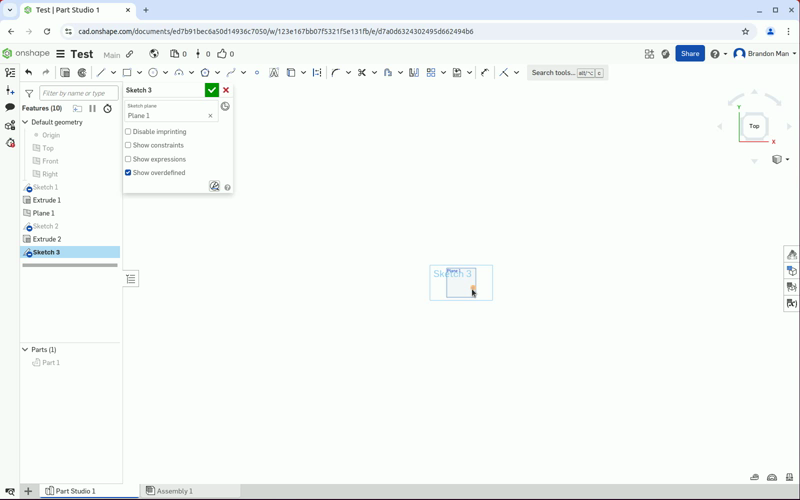
scroll(6)
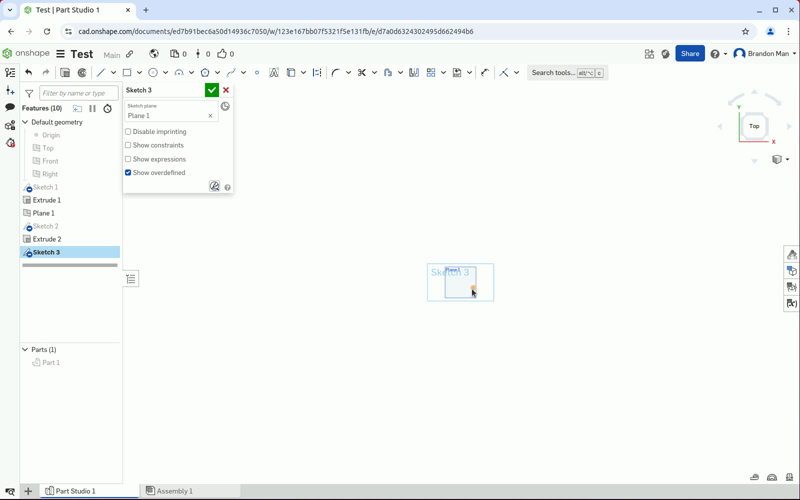
scroll(6)
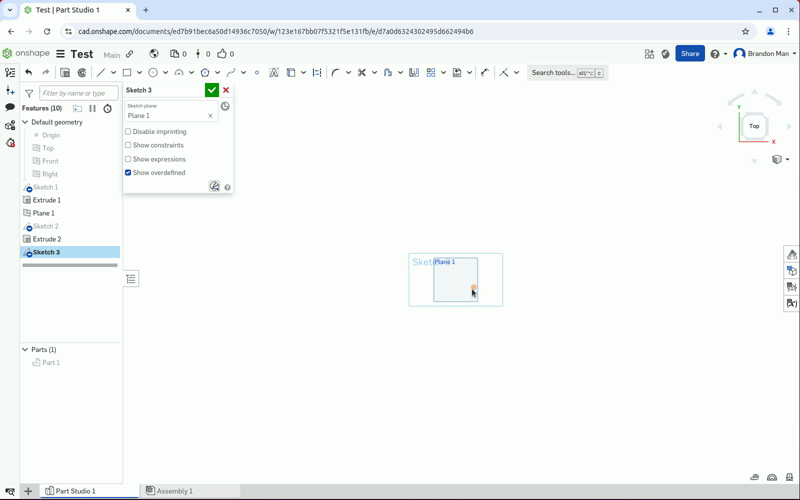
scroll(6)
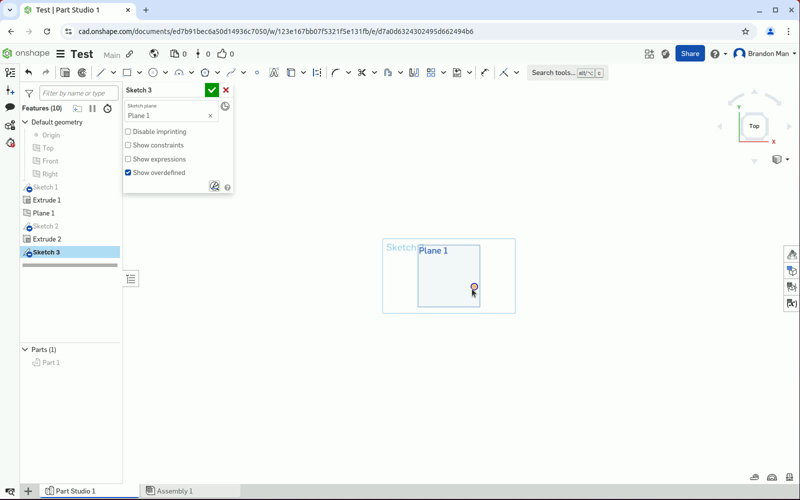
scroll(6)
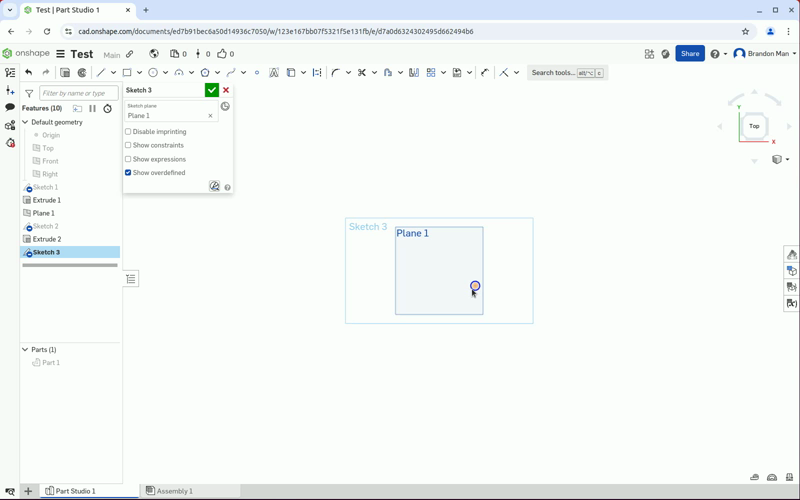
scroll(6)
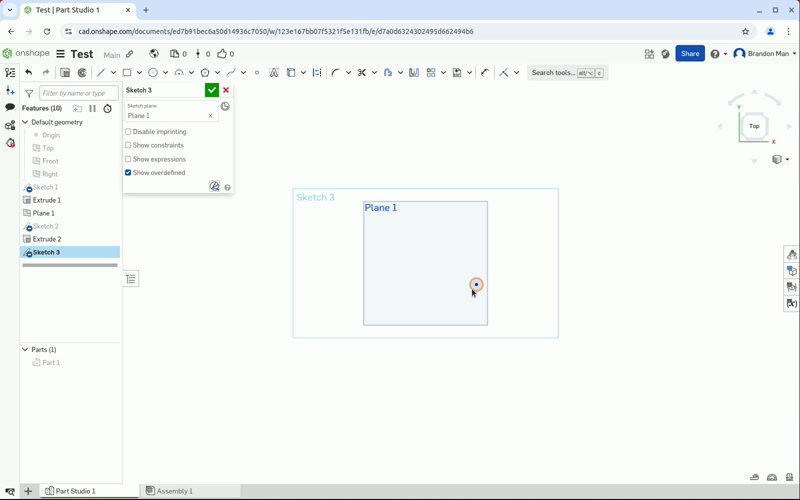
scroll(6)
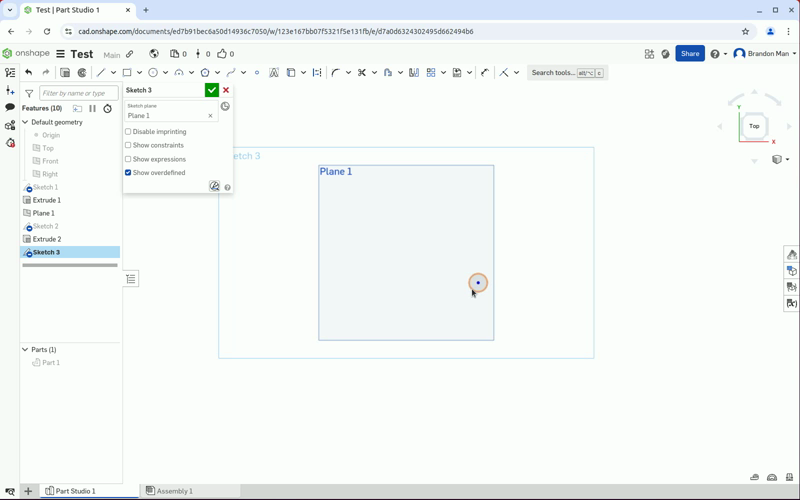
scroll(6)
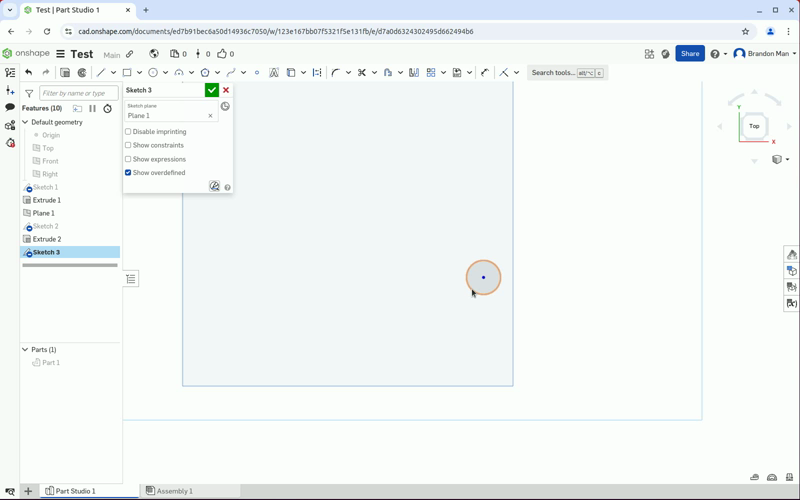
click(472, 288)
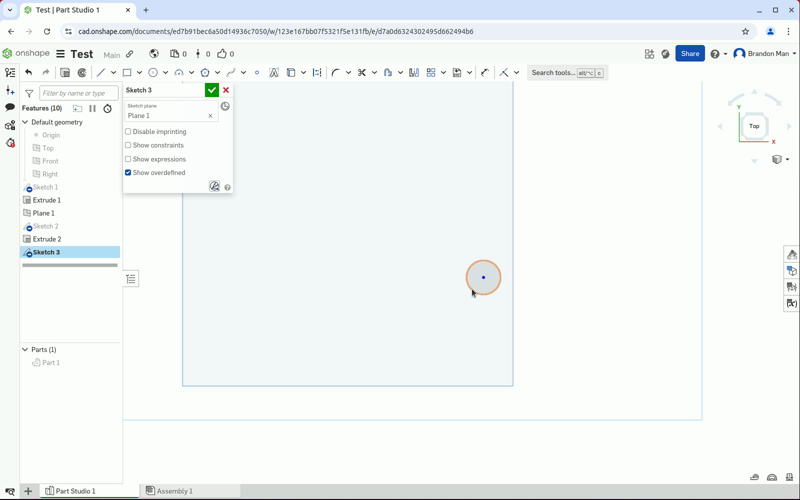
scroll(-6)
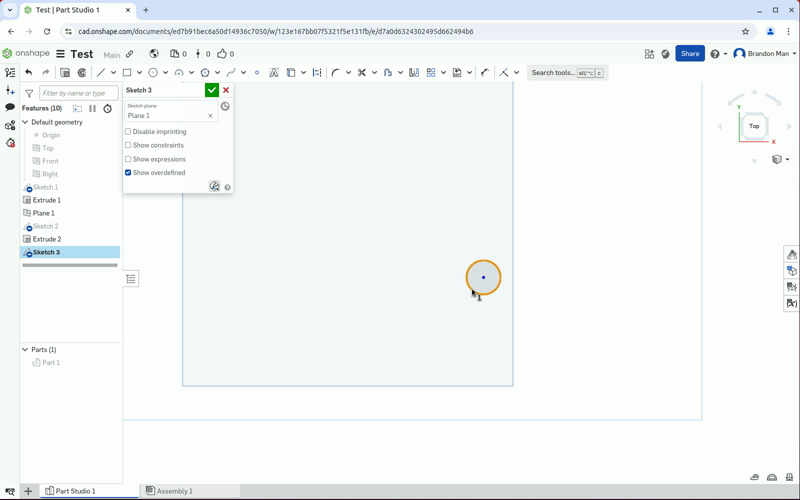
scroll(-6)
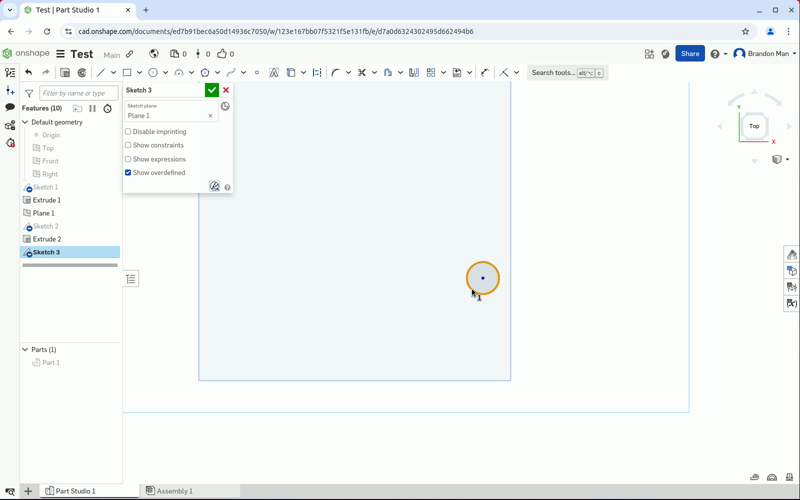
scroll(-6)
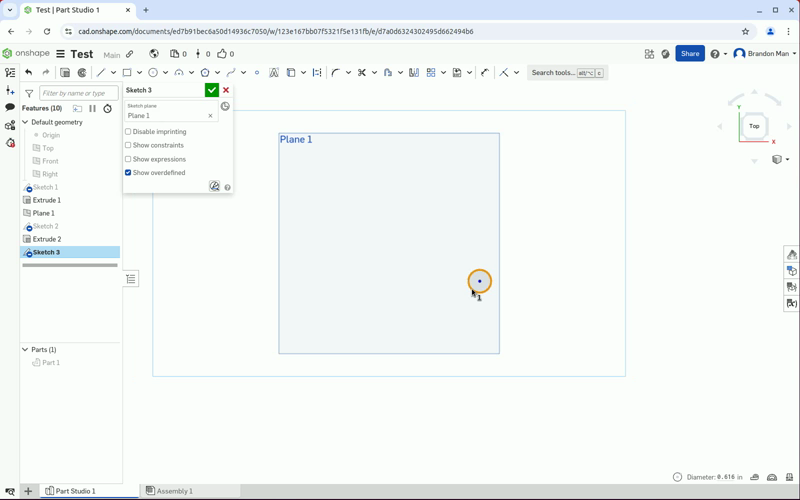
scroll(-6)
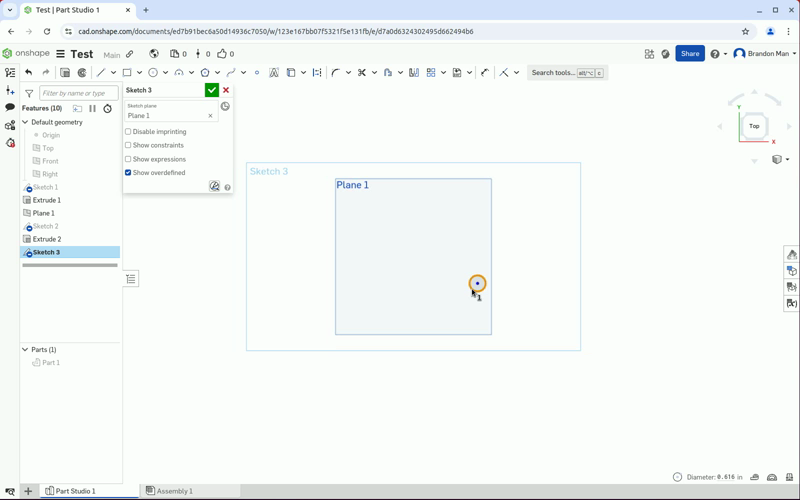
scroll(-6)
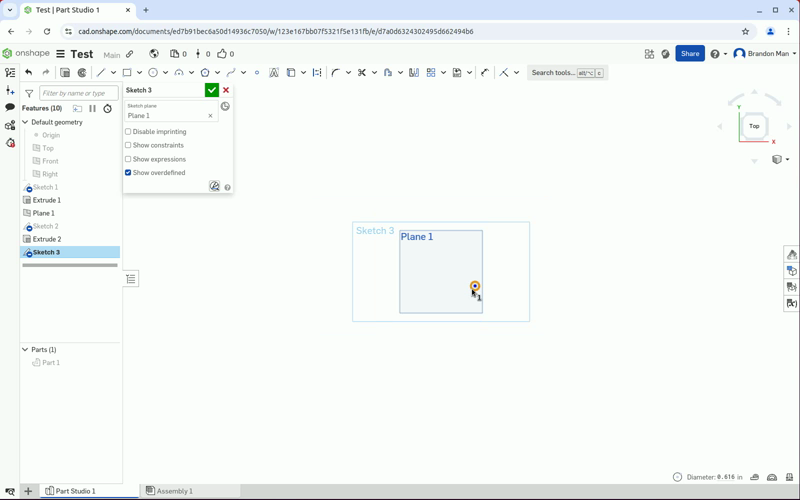
scroll(-6)
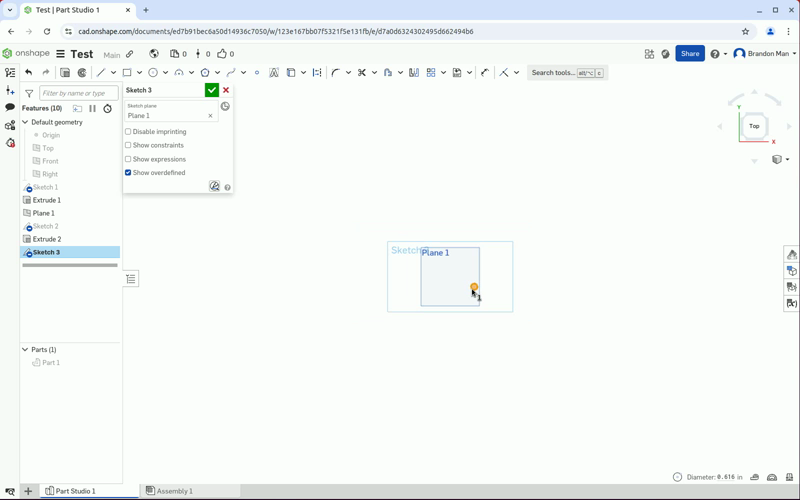
scroll(-6)
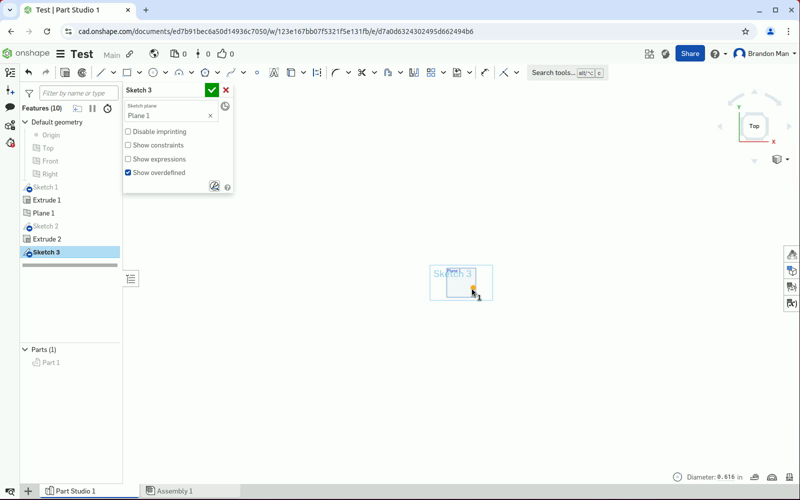
mouse_move(73, 352)
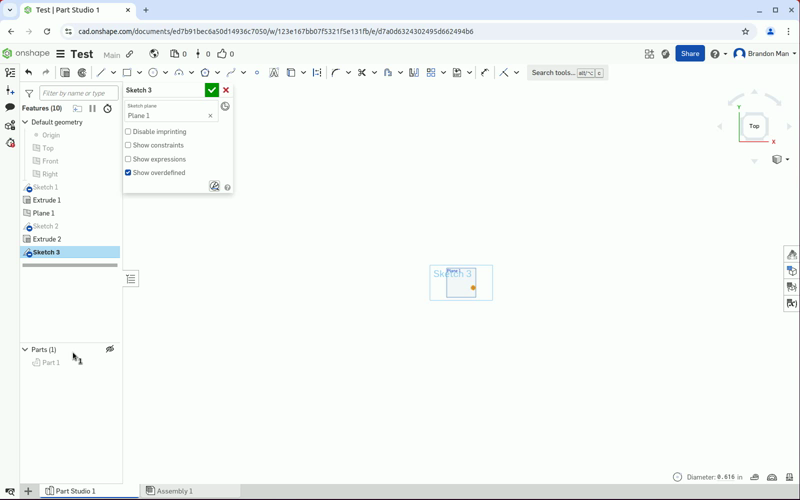
key(shift+y)
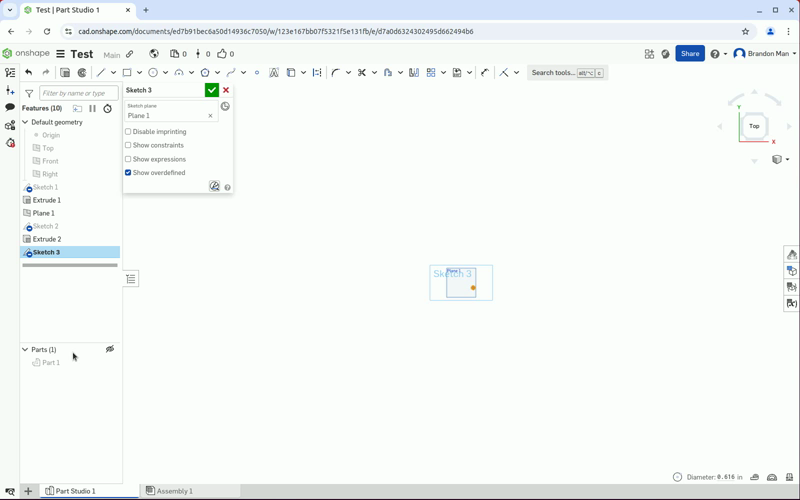
key(shift+e)
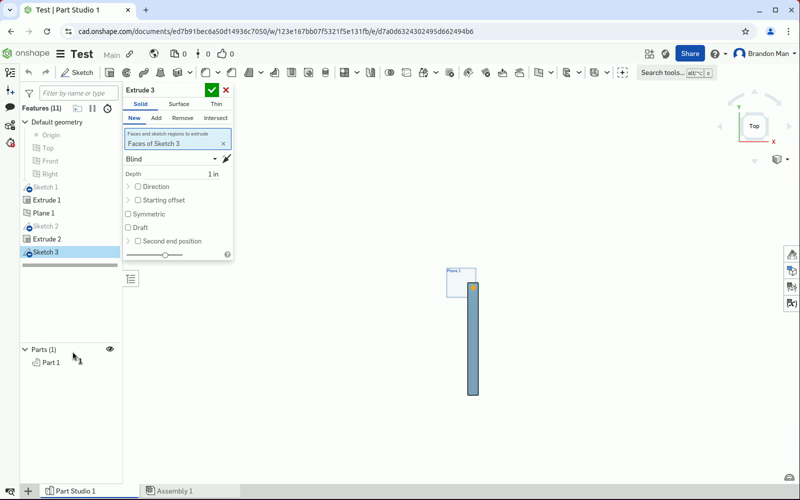
mouse_move(143, 106)
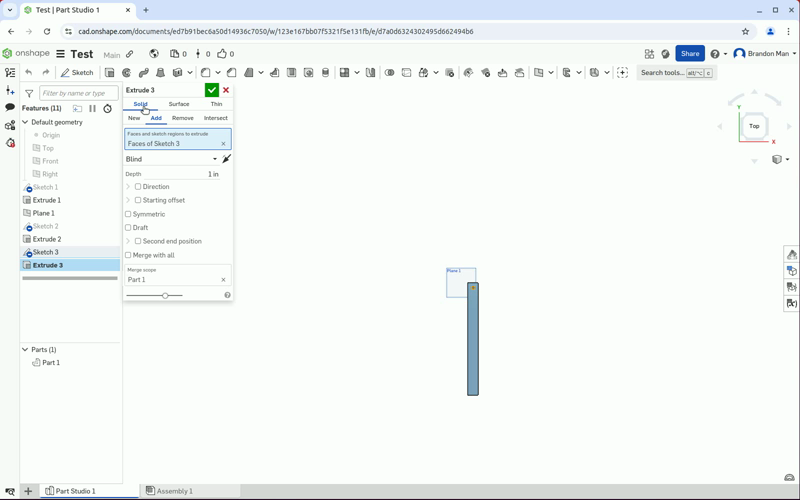
click(143, 106)
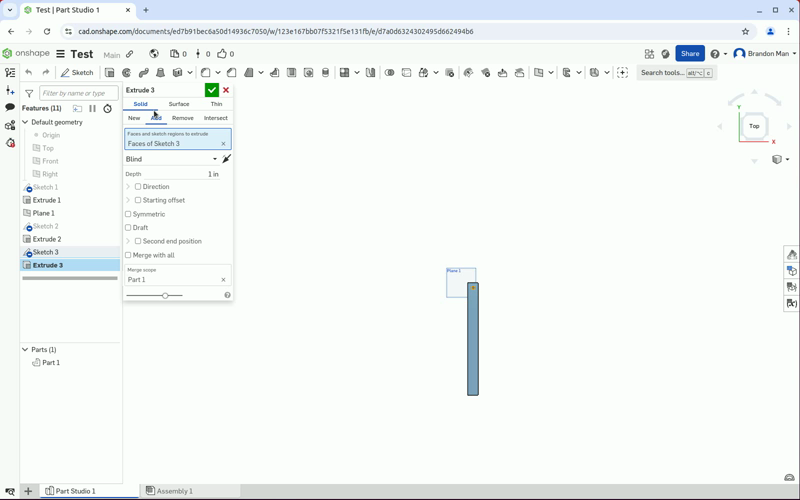
mouse_move(186, 120)
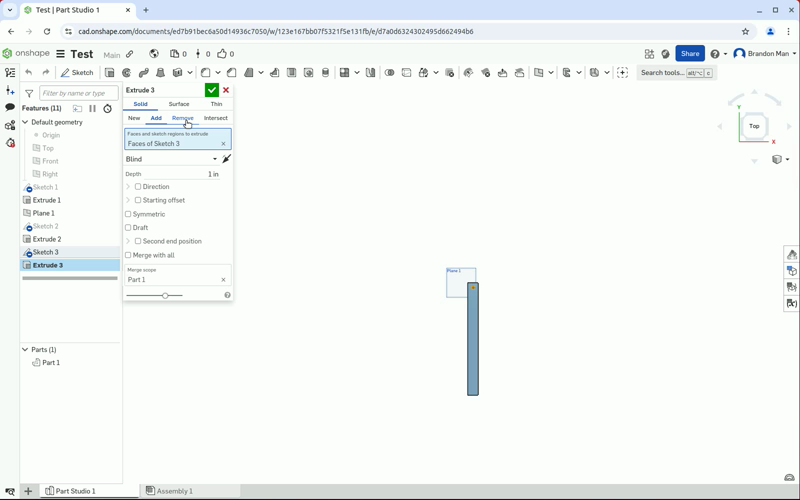
click(186, 120)
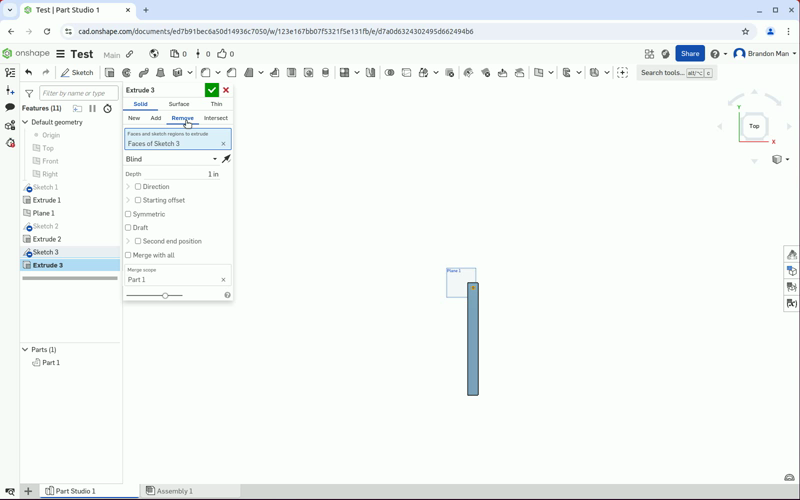
key(tab, 4)
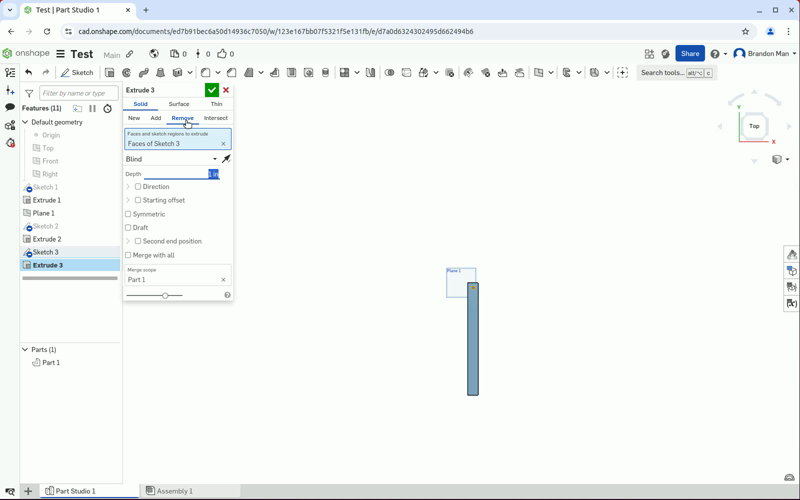
text(2.407)
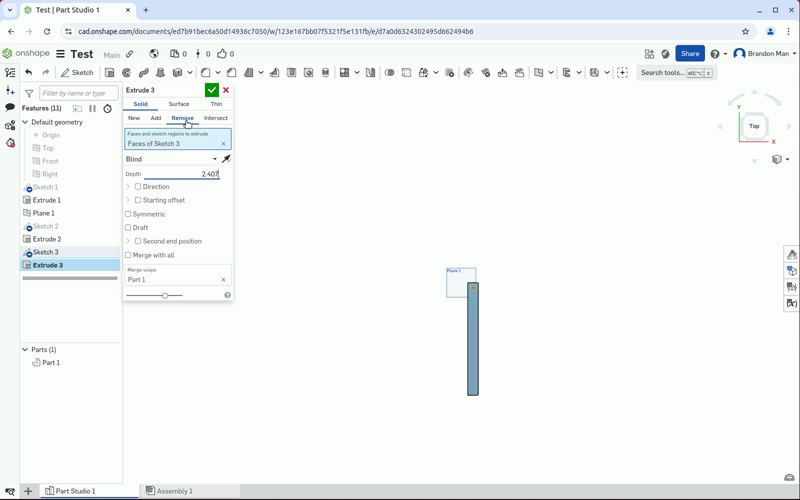
key(tab, 6)
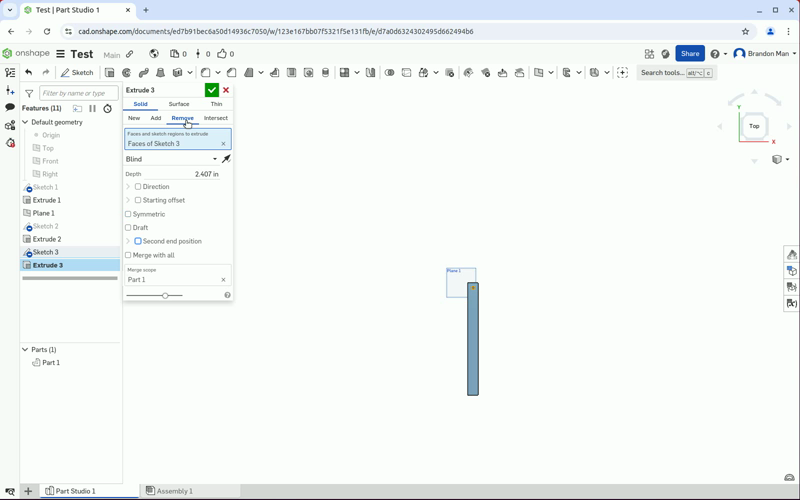
key(space)
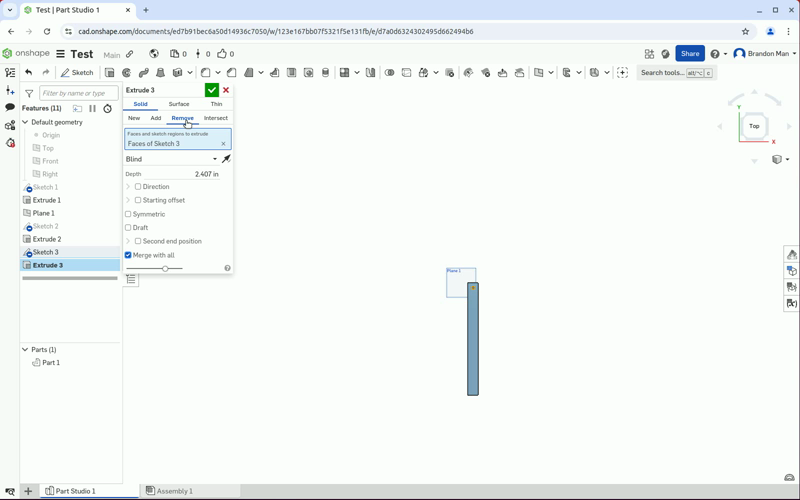
key(enter)
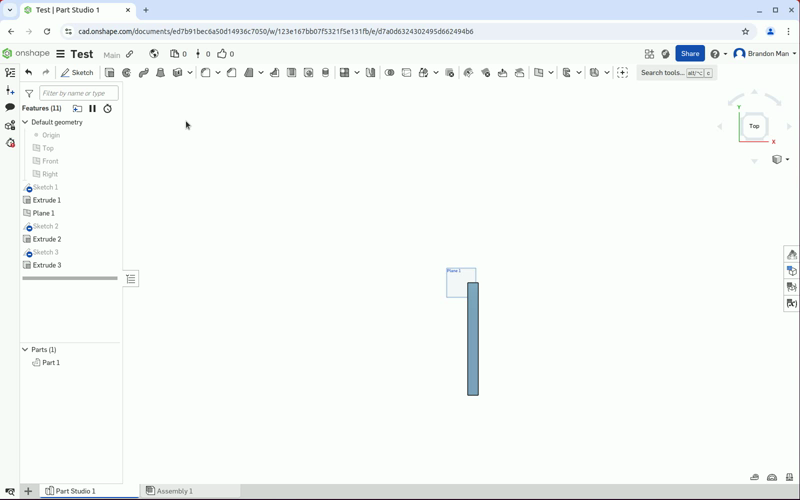
key(shift+h)
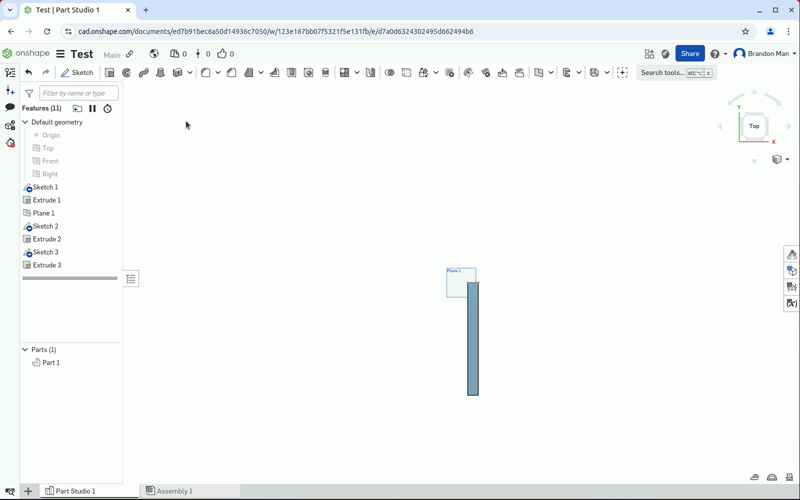
key(shift+h)
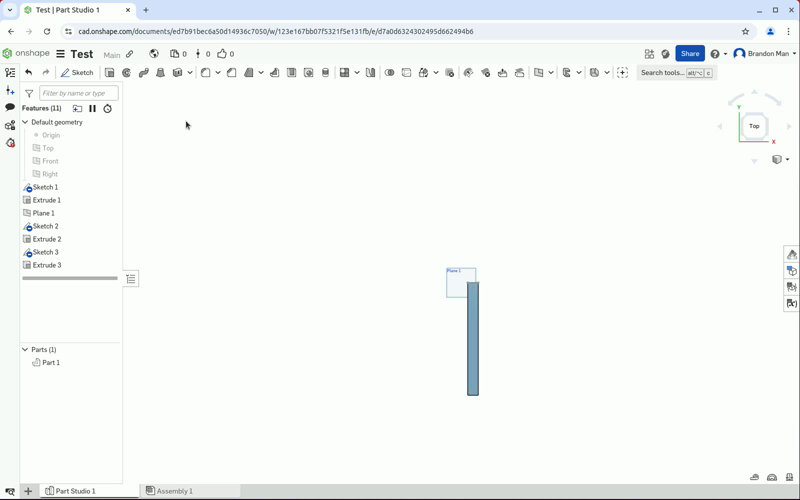
key(shift+7)
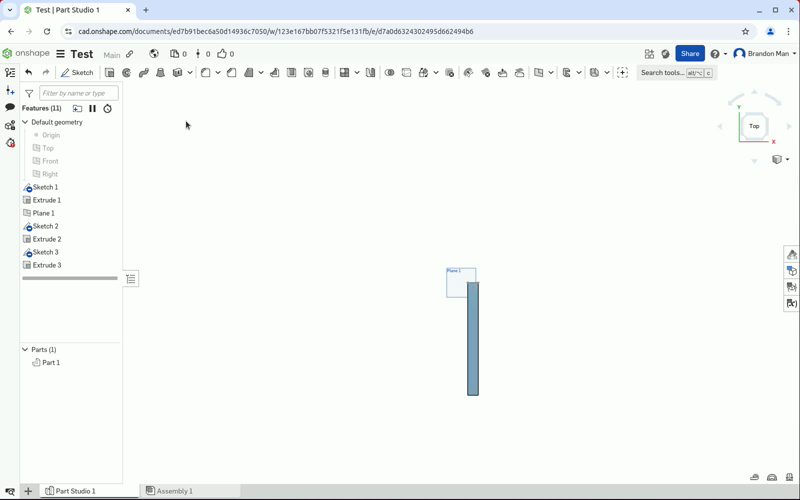
key(up, 3)
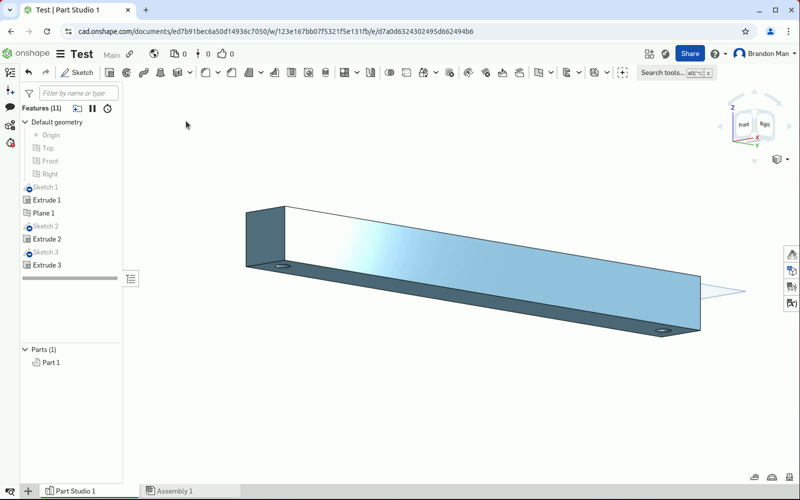
key(left, 3)
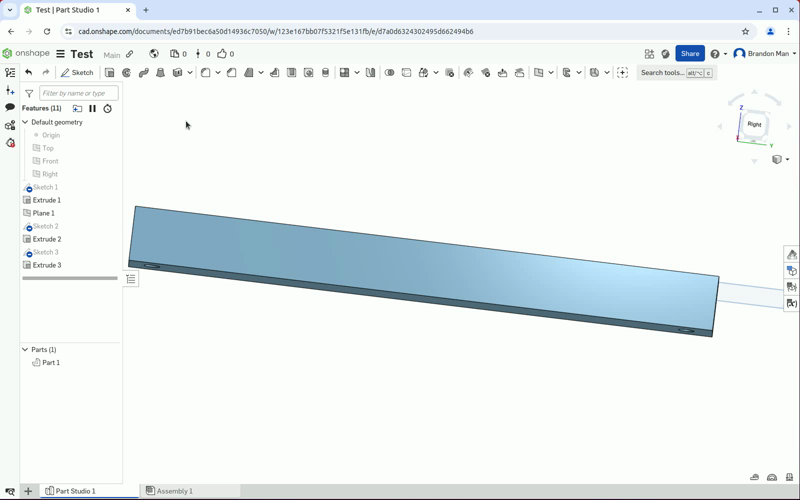
key(right, 3)
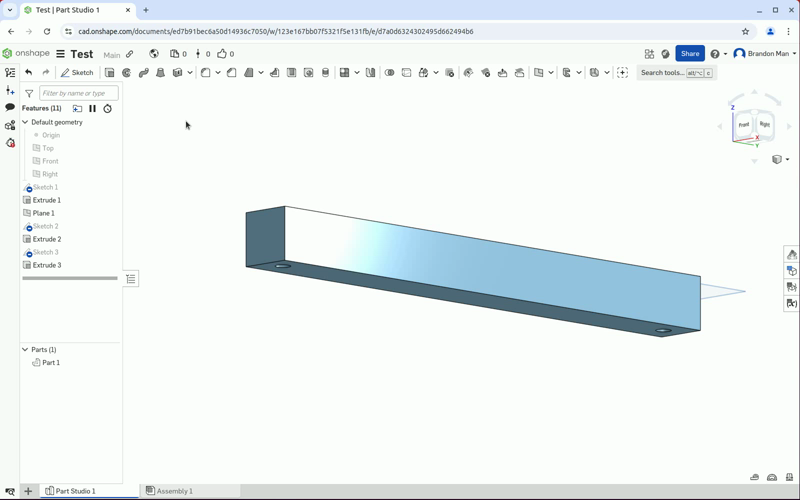
key(down, 3)
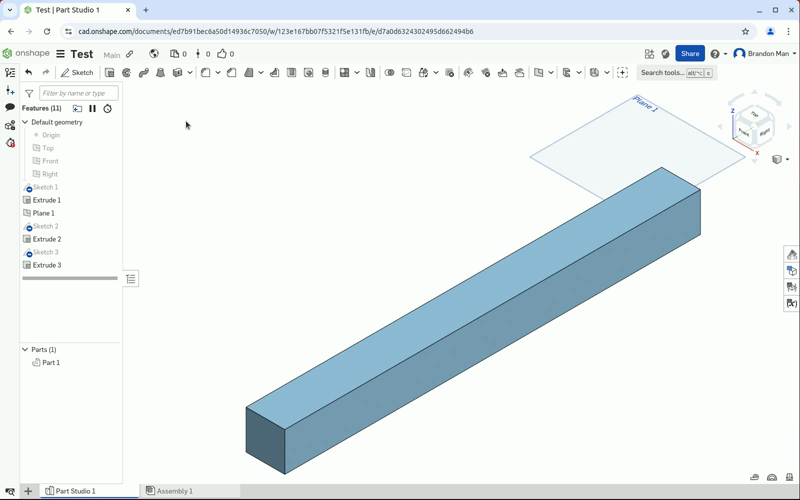
mouse_move(73, 189)
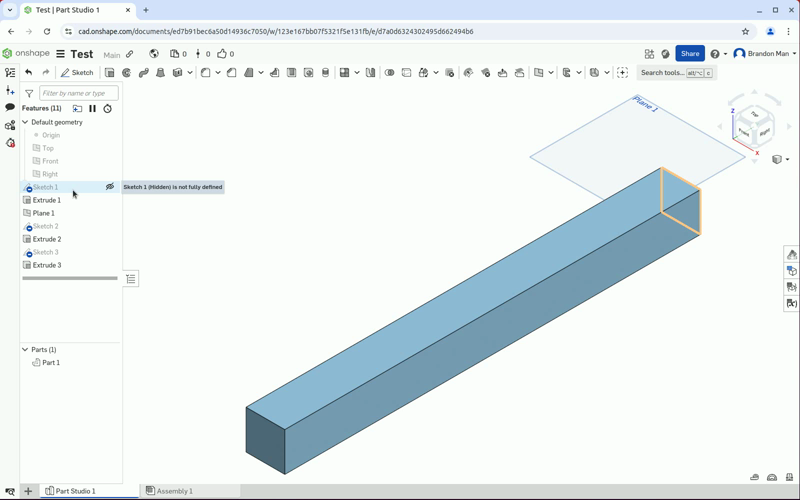
click(73, 189)